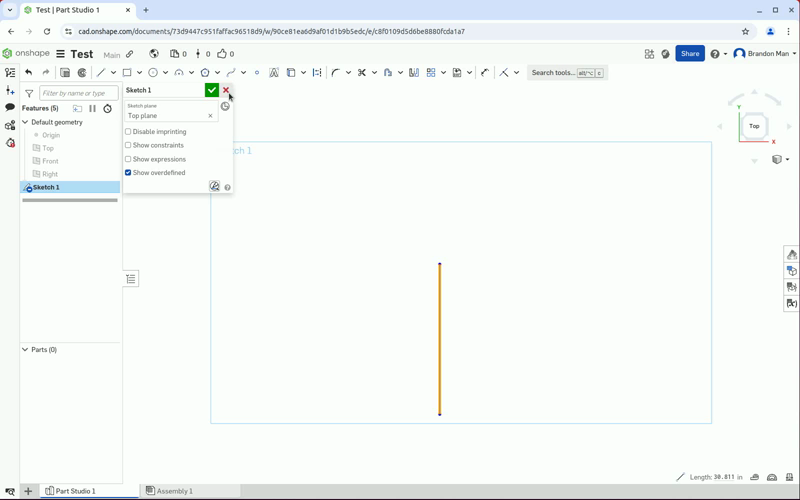
key(shift+h)
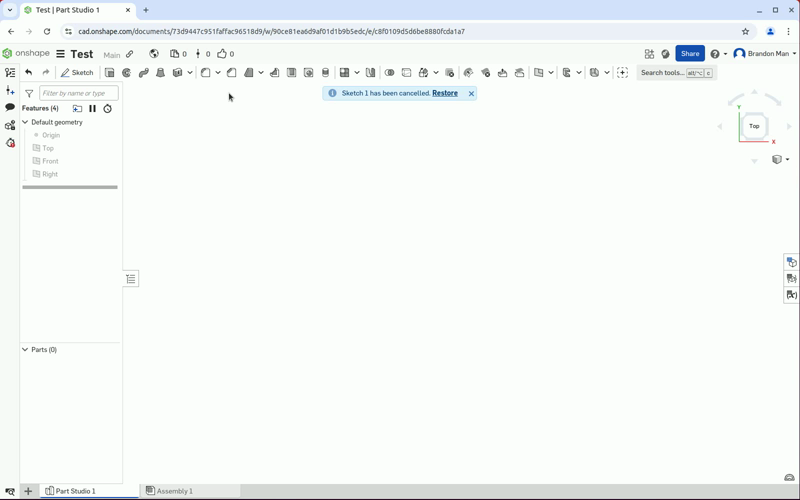
mouse_move(73, 352)
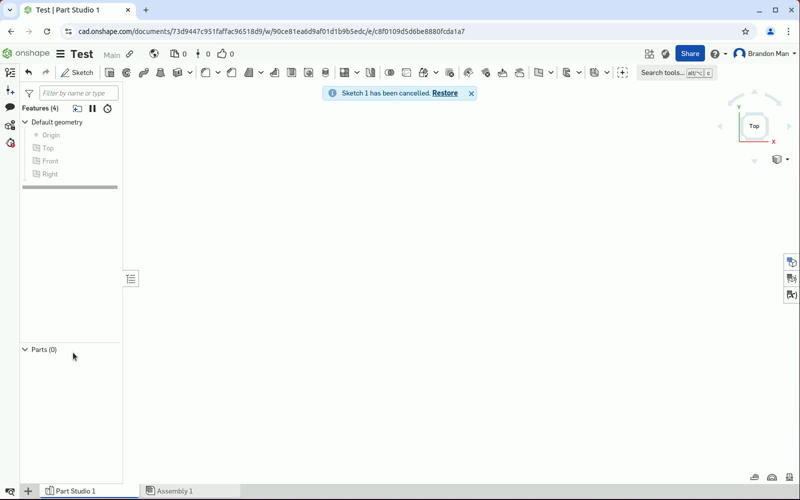
key(y)
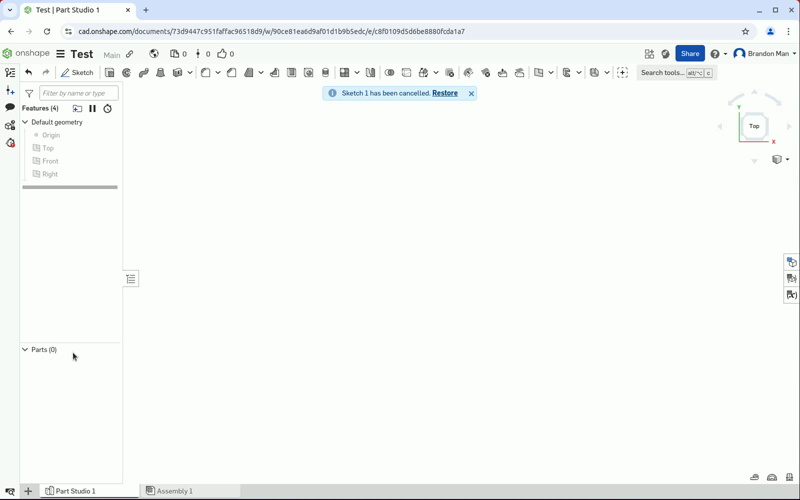
key(shift+p)
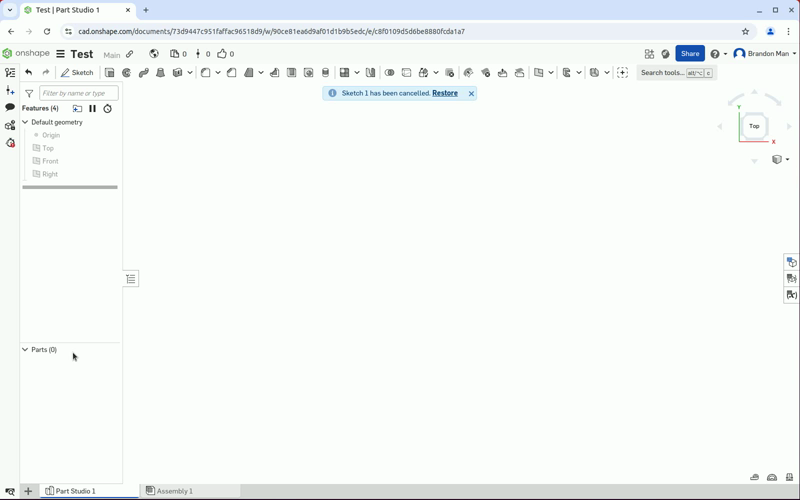
key(space)
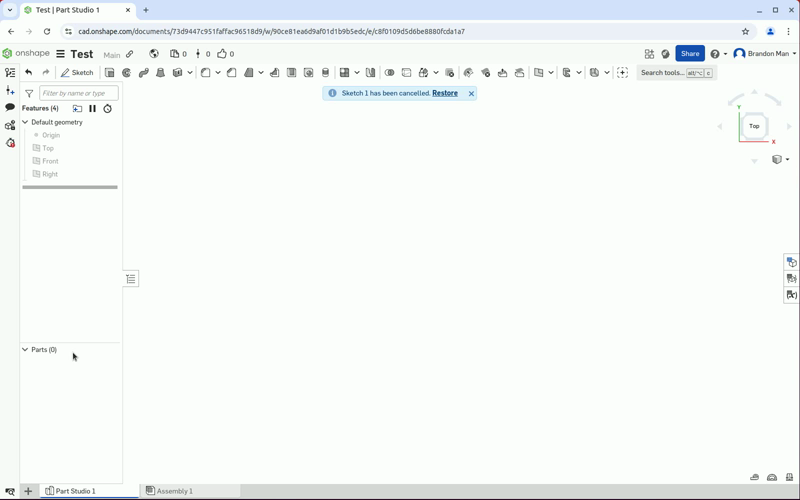
key_down(shift)
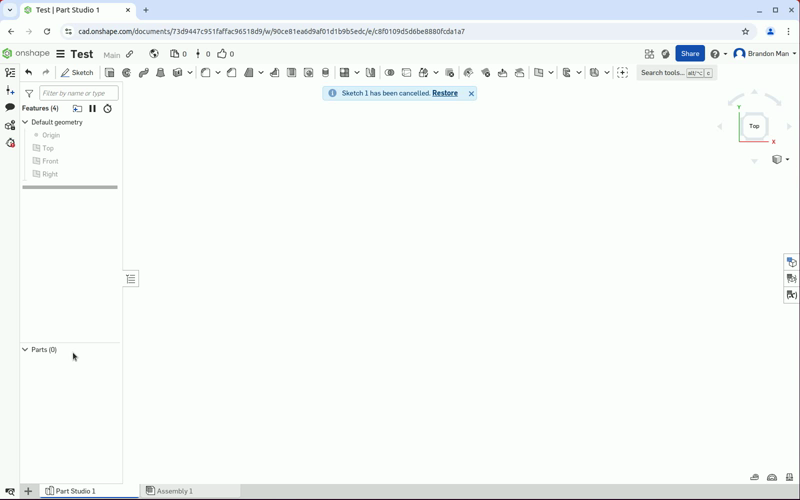
key(up)
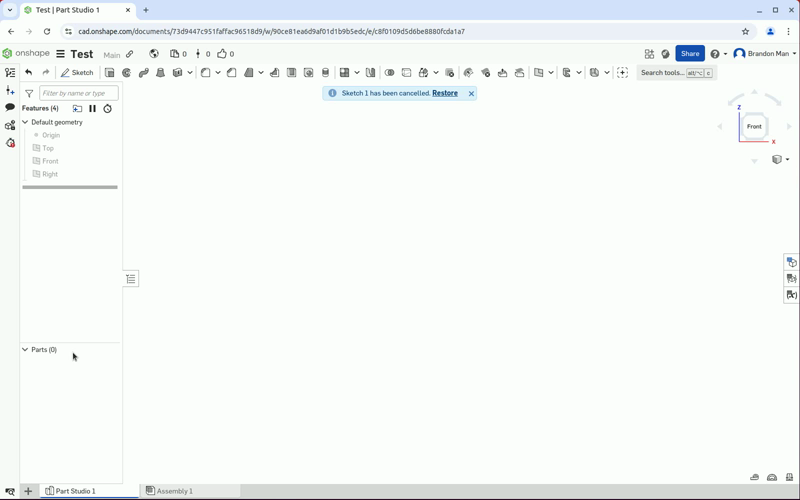
key_up(shift)
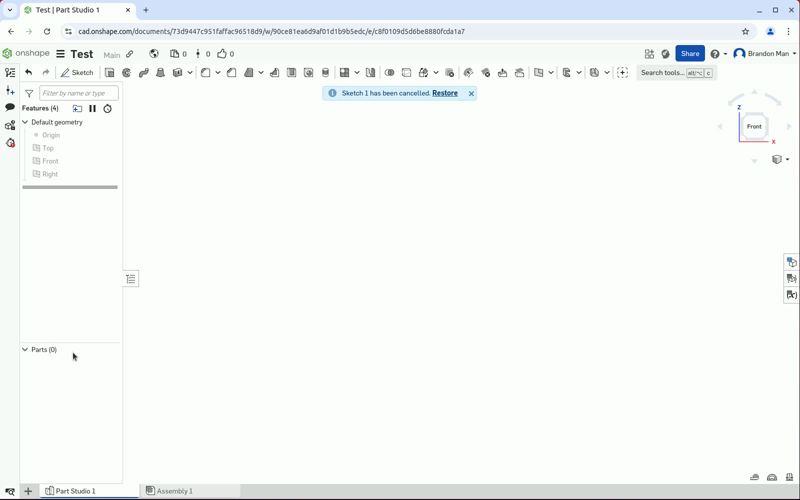
mouse_move(73, 352)
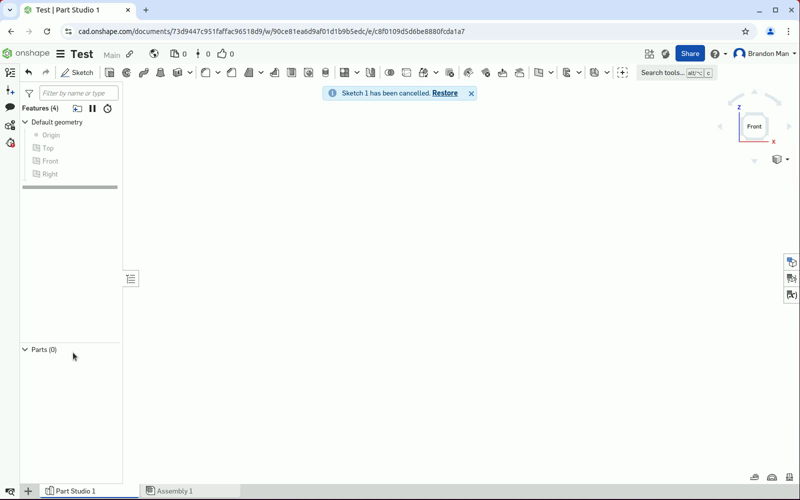
key(shift+y)
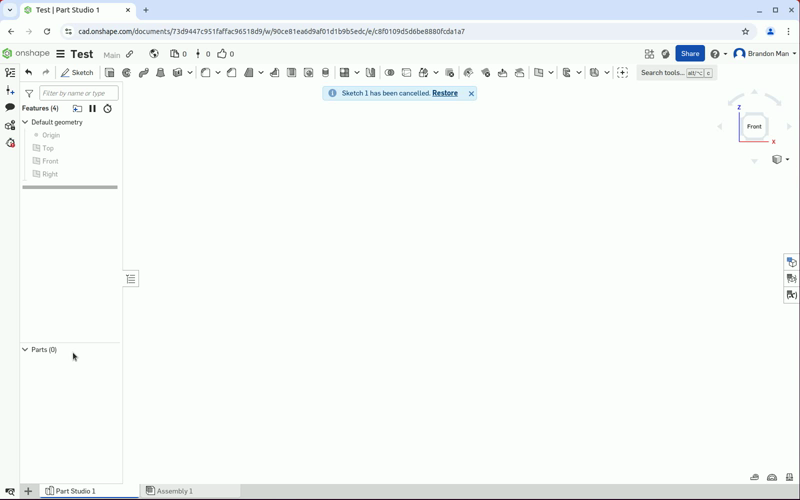
key(shift+s)
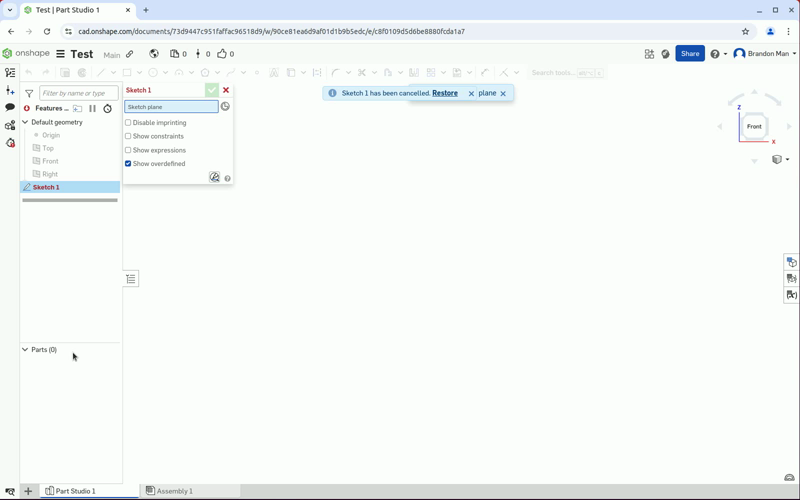
mouse_move(73, 163)
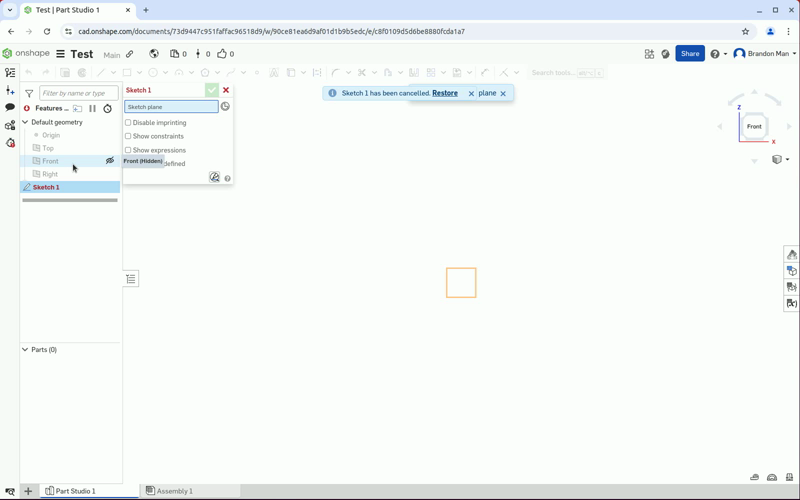
click(73, 163)
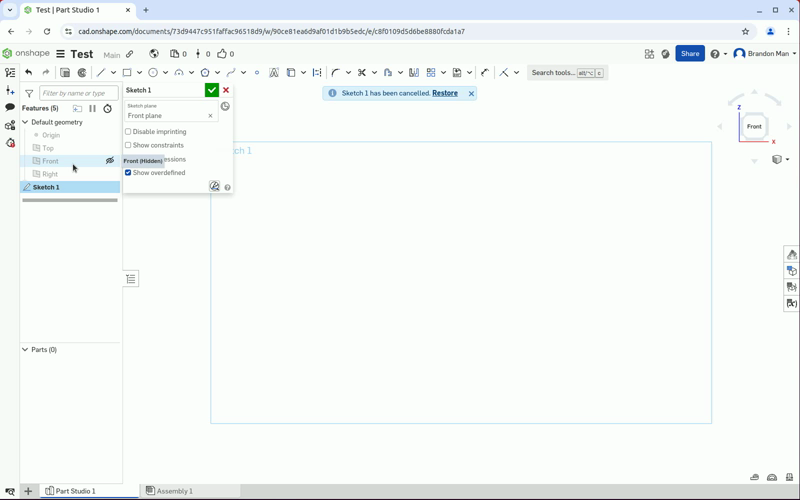
mouse_move(73, 352)
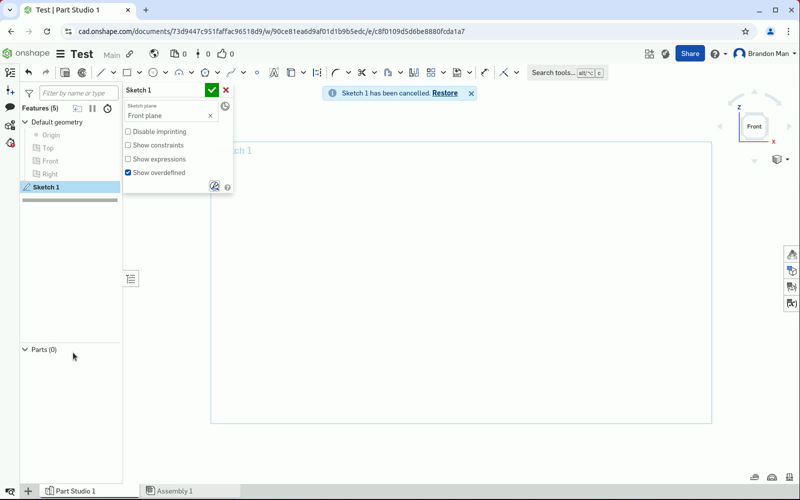
key(y)
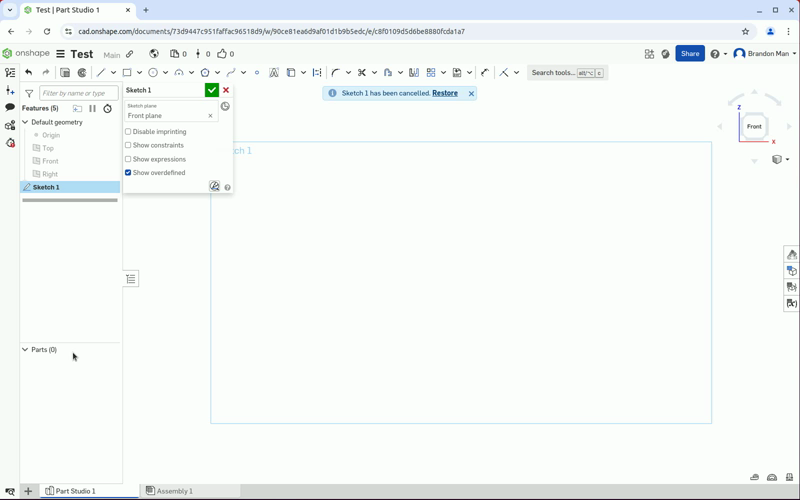
key(l)
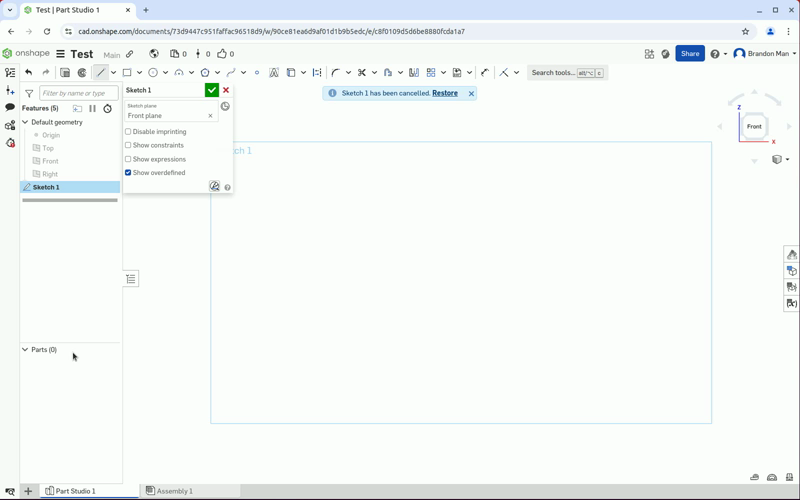
key_down(shift)
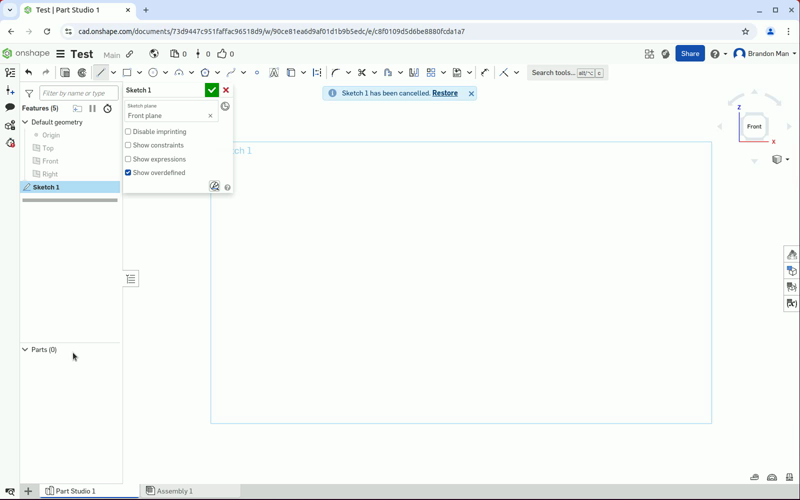
mouse_move(376, 282)
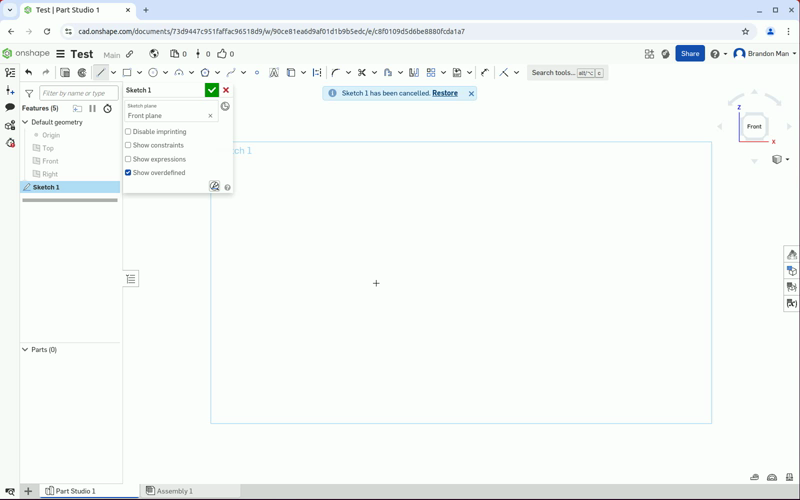
click(376, 282)
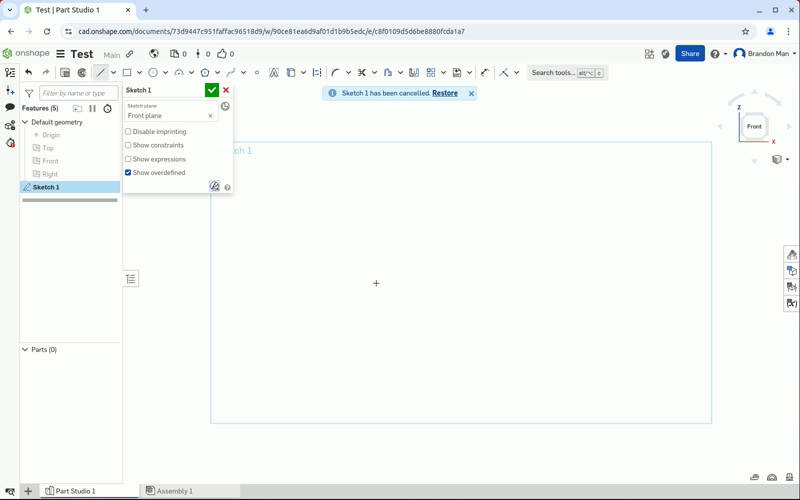
key_up(shift)
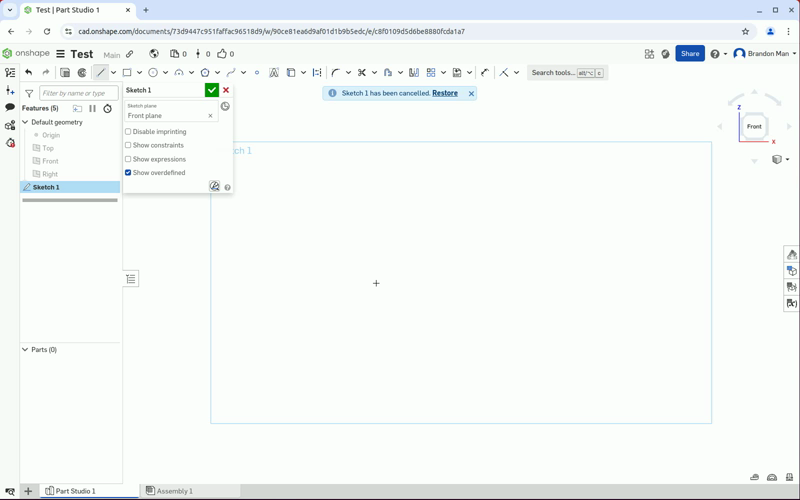
key_down(shift)
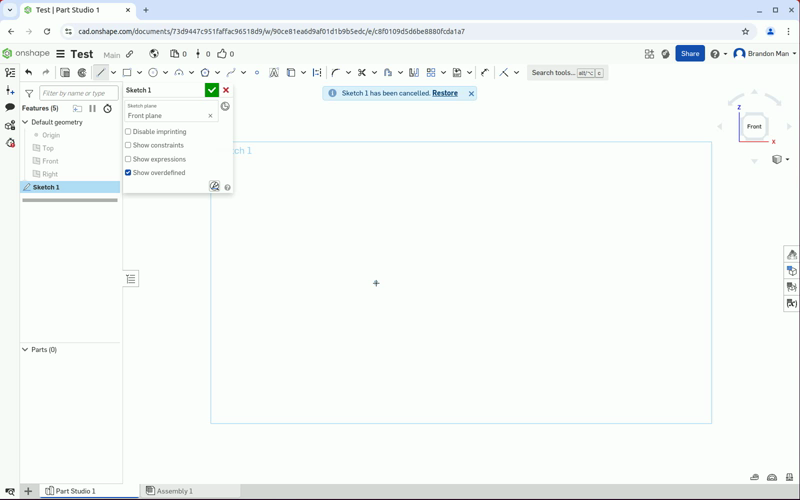
mouse_move(461, 198)
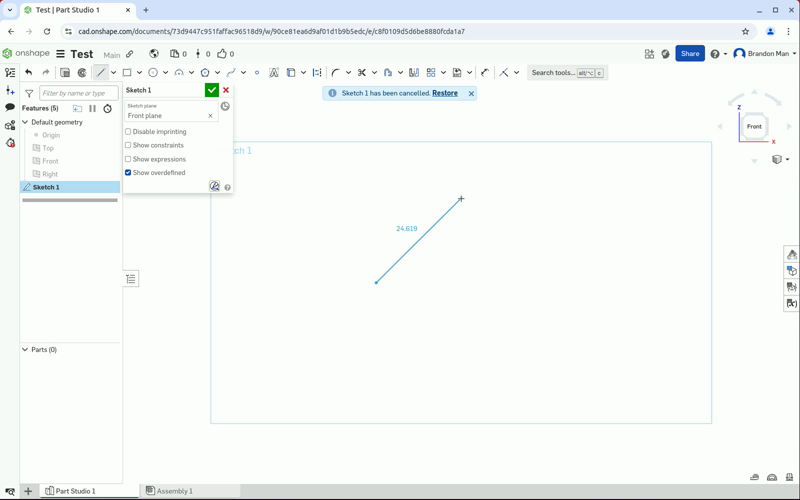
click(461, 198)
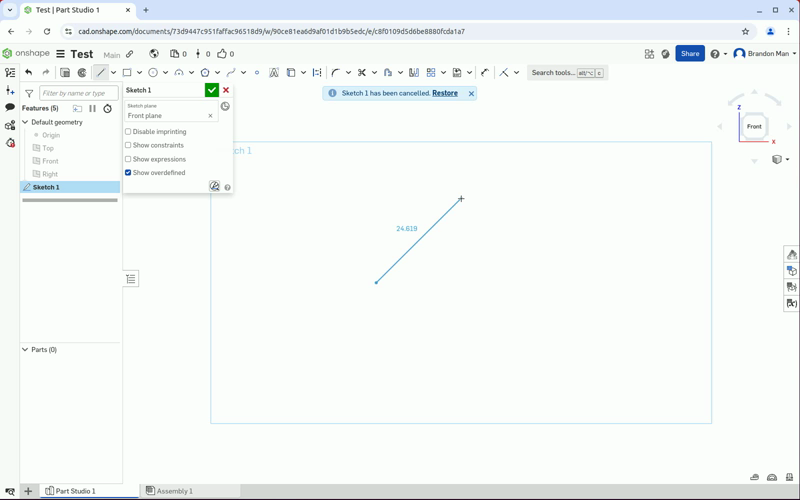
key_up(shift)
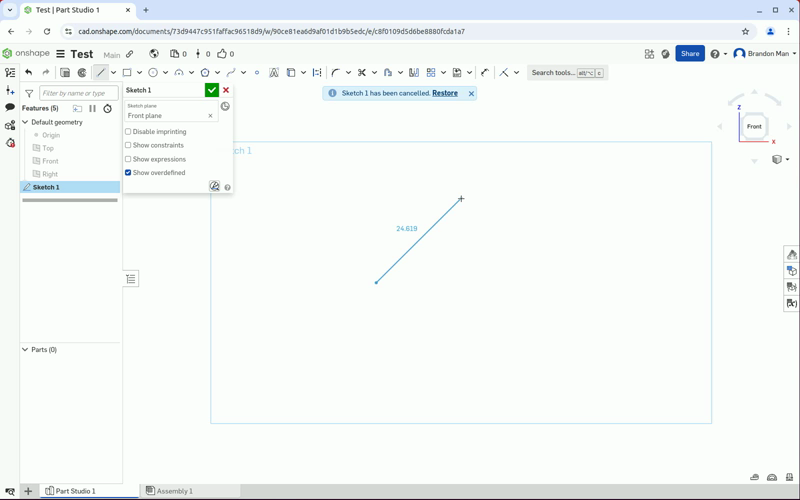
key_down(shift)
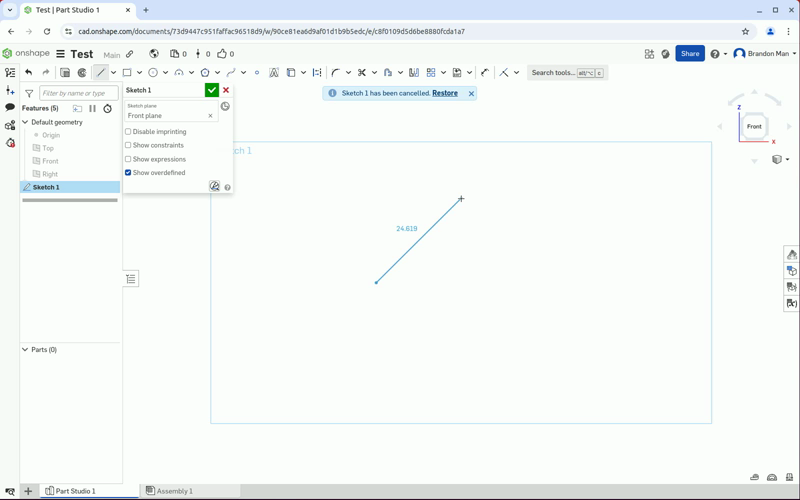
mouse_move(544, 282)
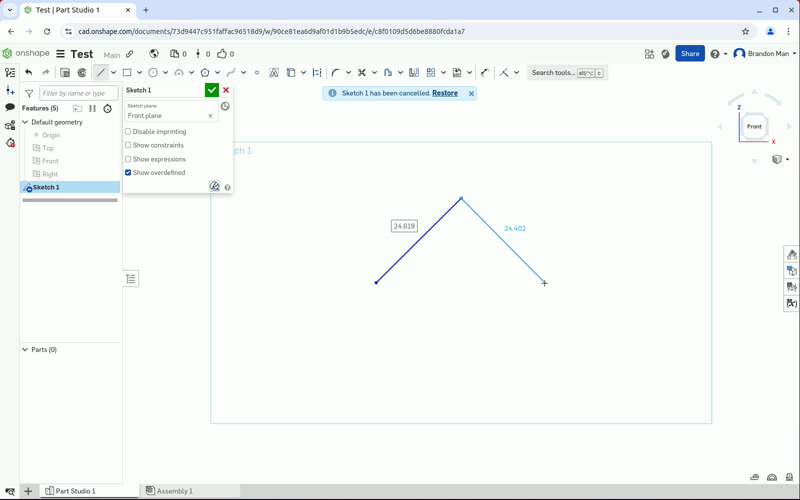
click(544, 282)
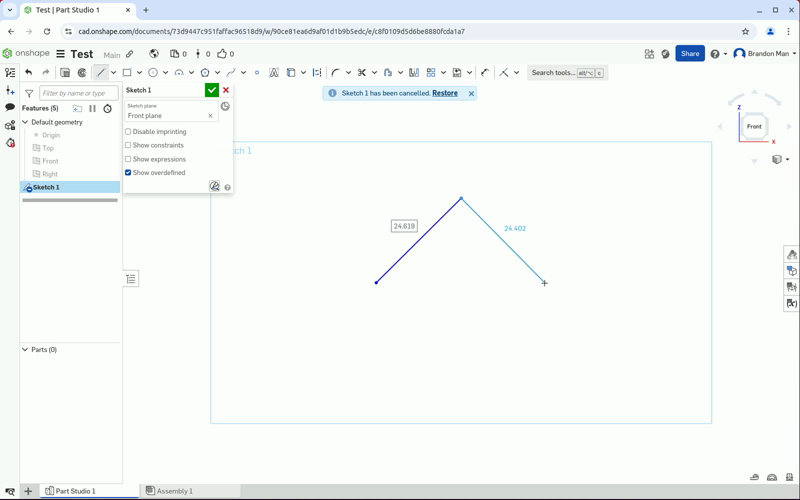
key_up(shift)
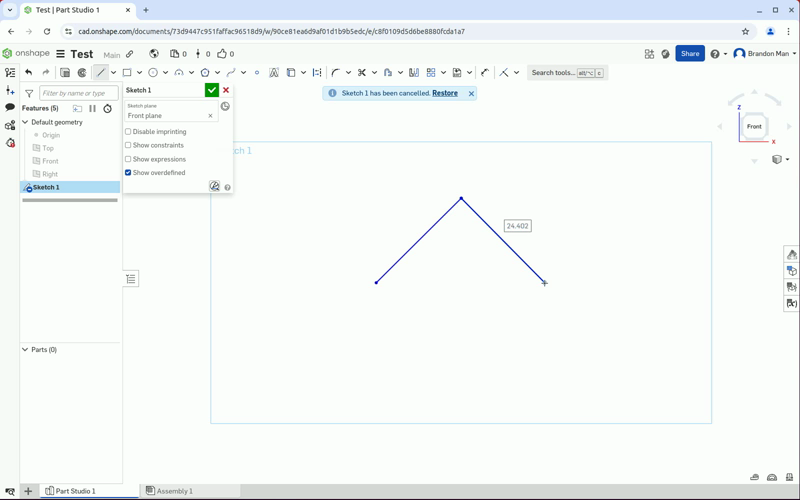
key_down(shift)
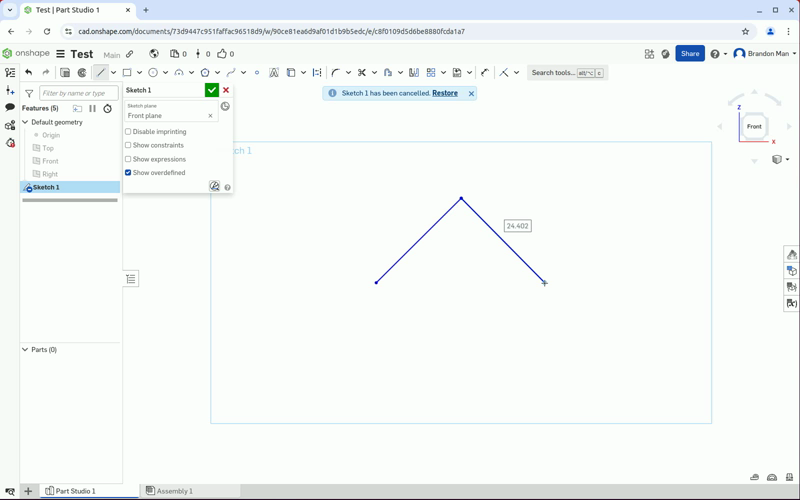
mouse_move(574, 282)
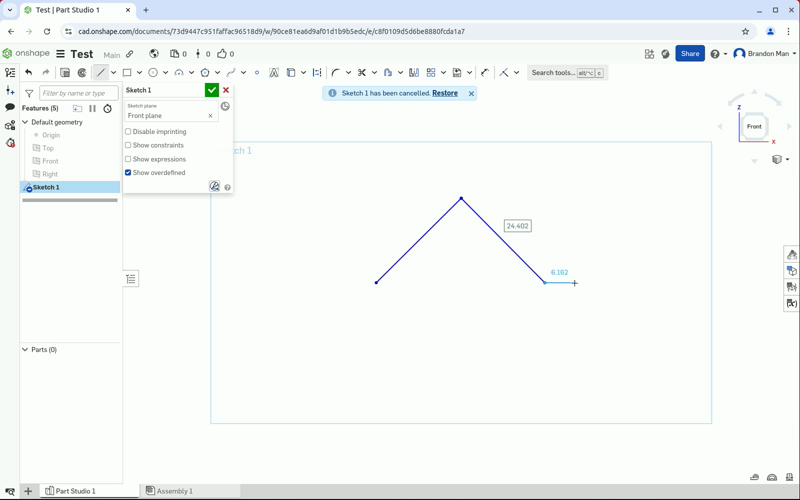
mouse_move(544, 226)
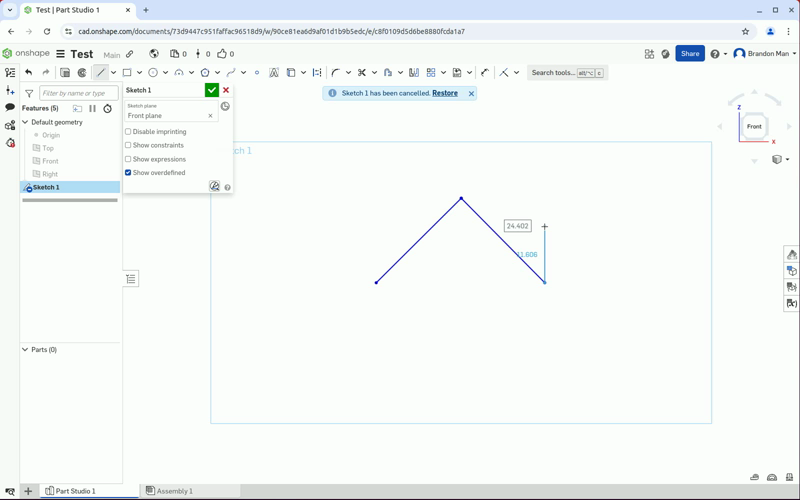
click(544, 226)
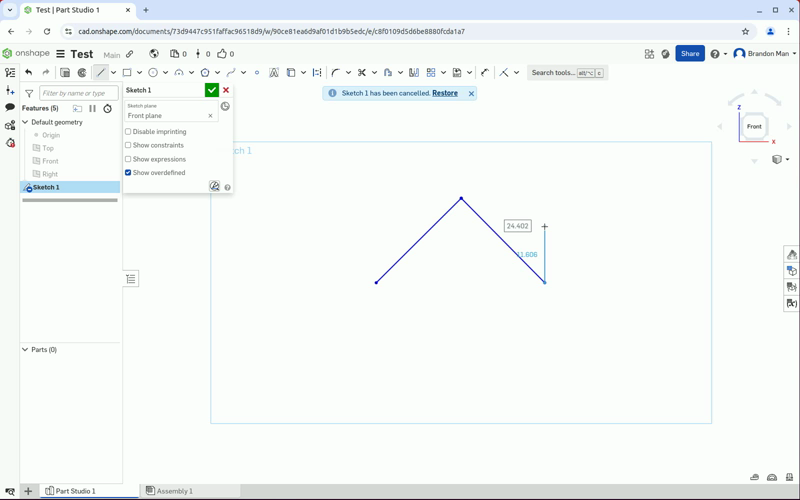
key_up(shift)
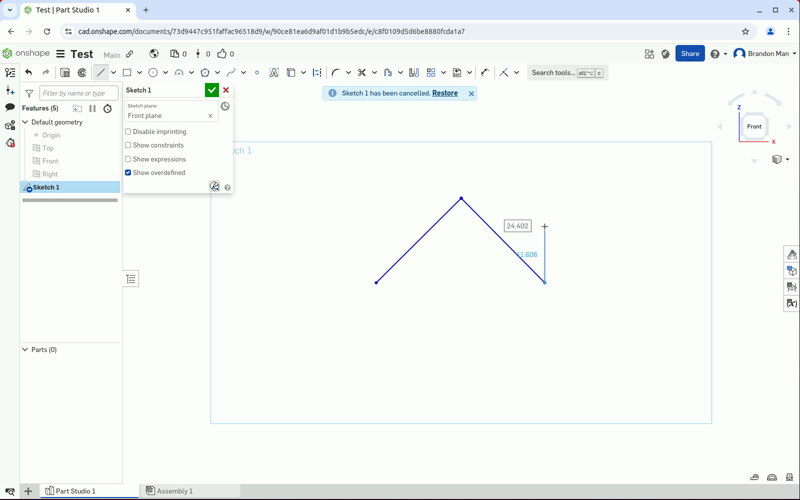
key_down(shift)
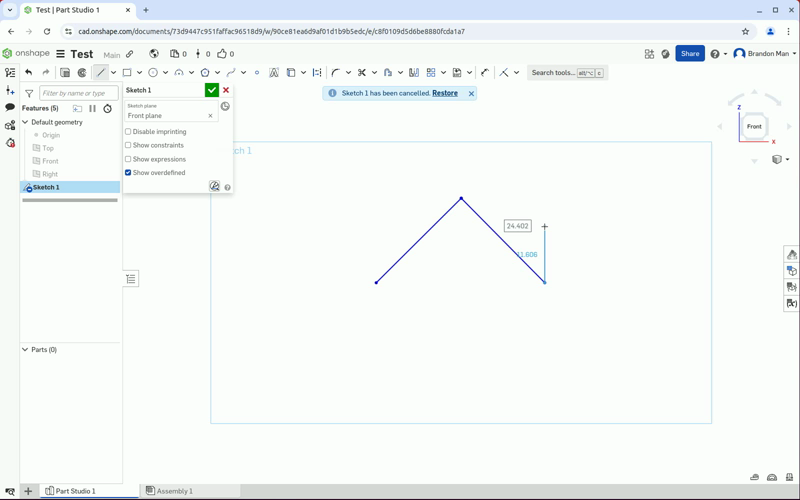
mouse_move(488, 171)
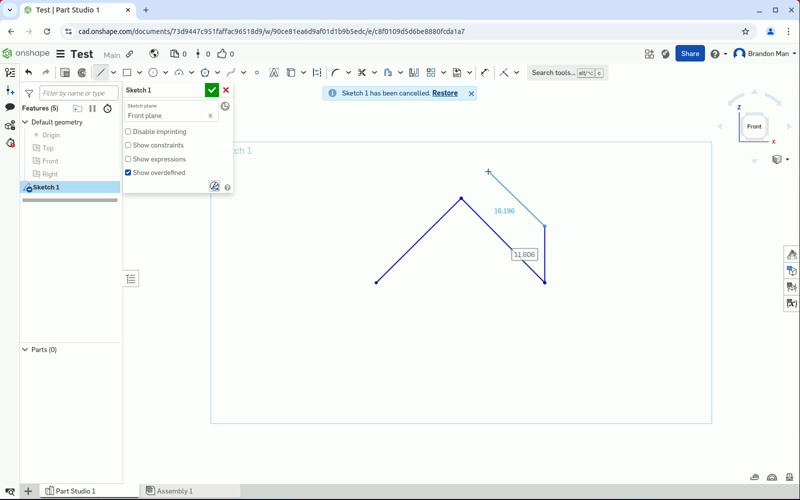
click(488, 171)
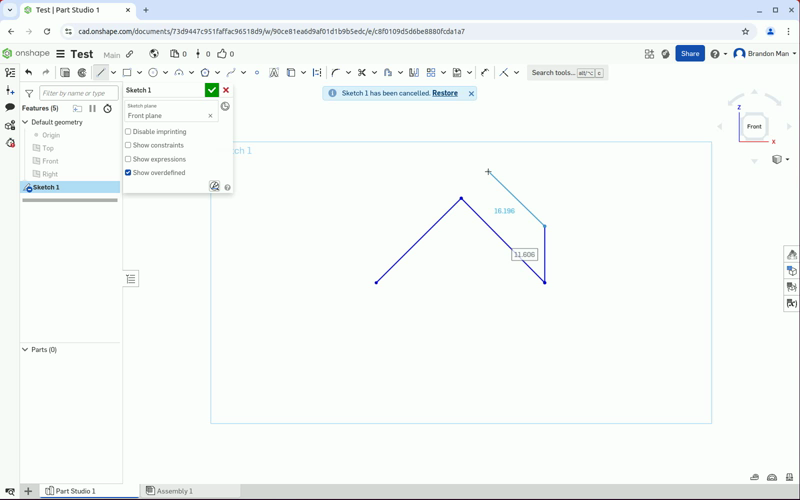
key_up(shift)
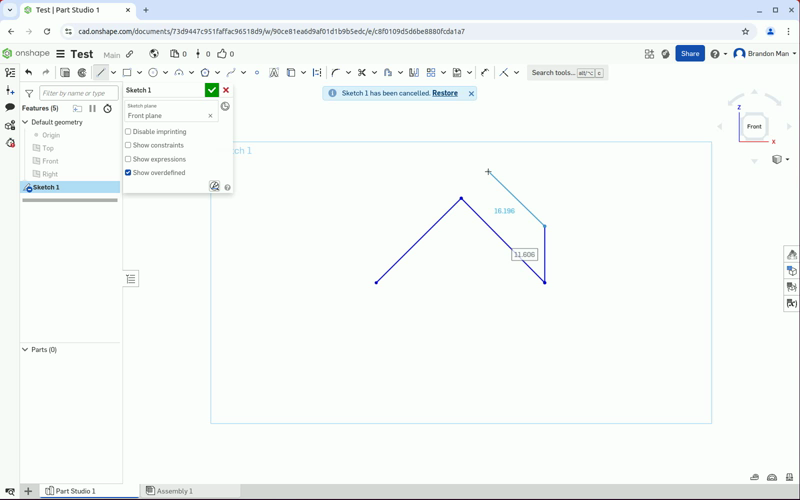
key_down(shift)
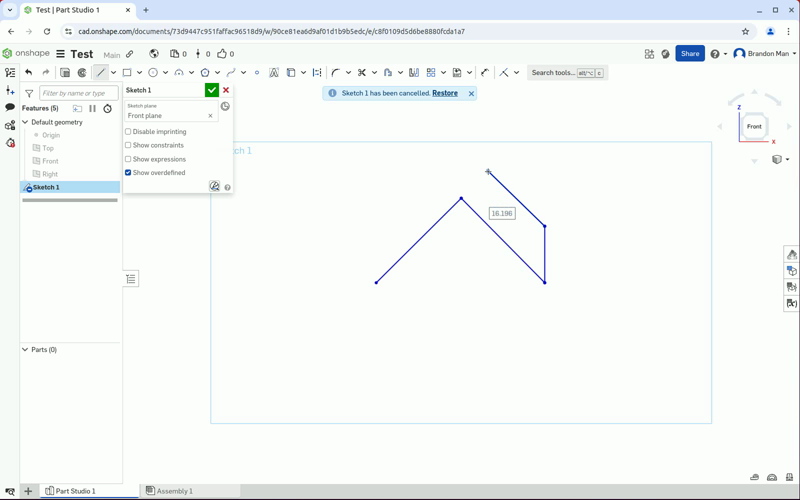
mouse_move(518, 171)
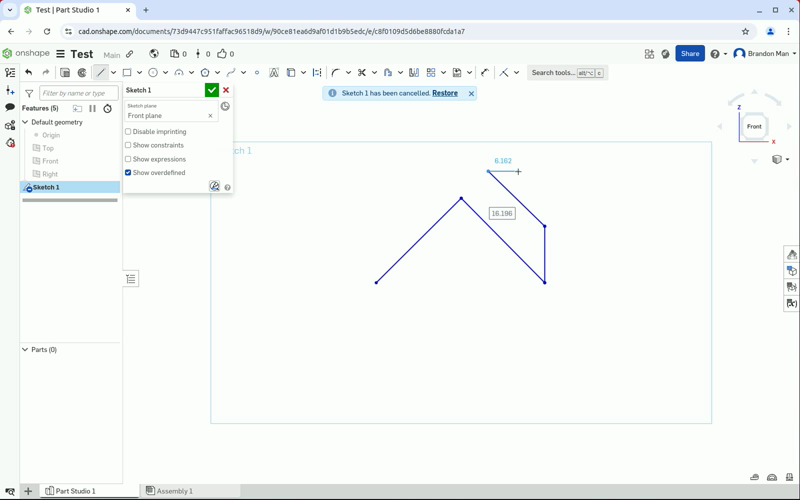
mouse_move(433, 171)
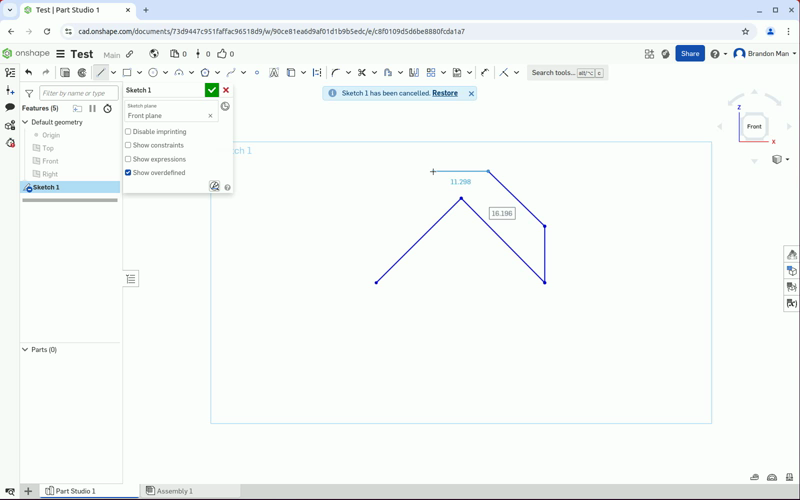
click(433, 171)
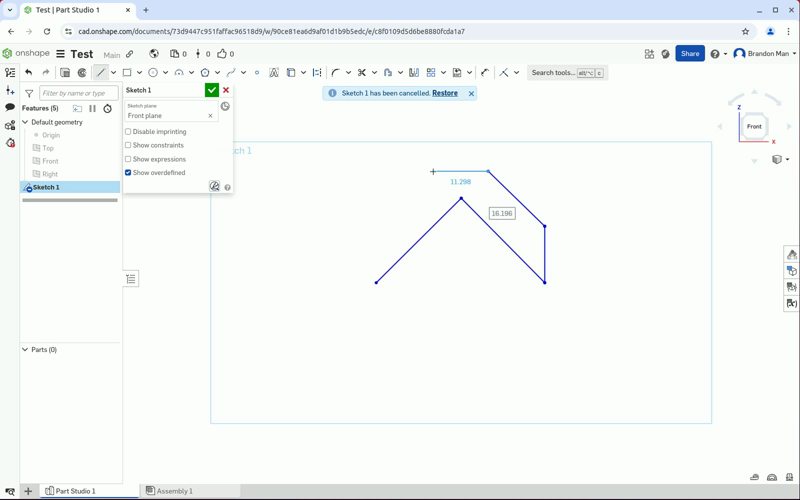
key_up(shift)
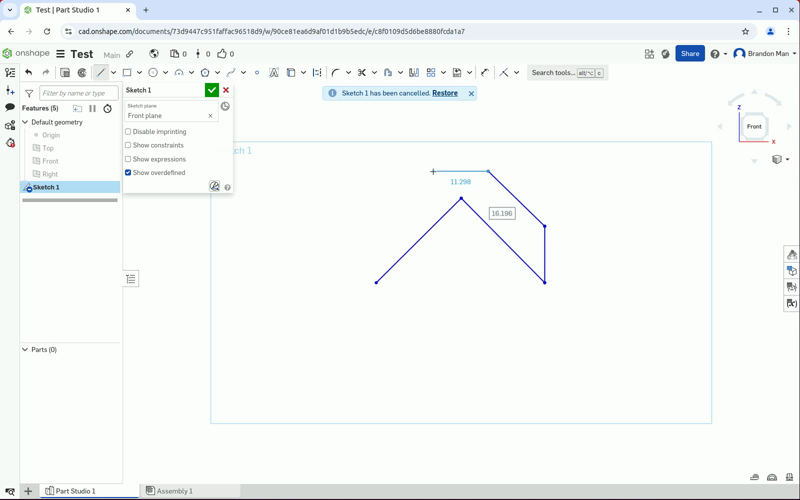
key_down(shift)
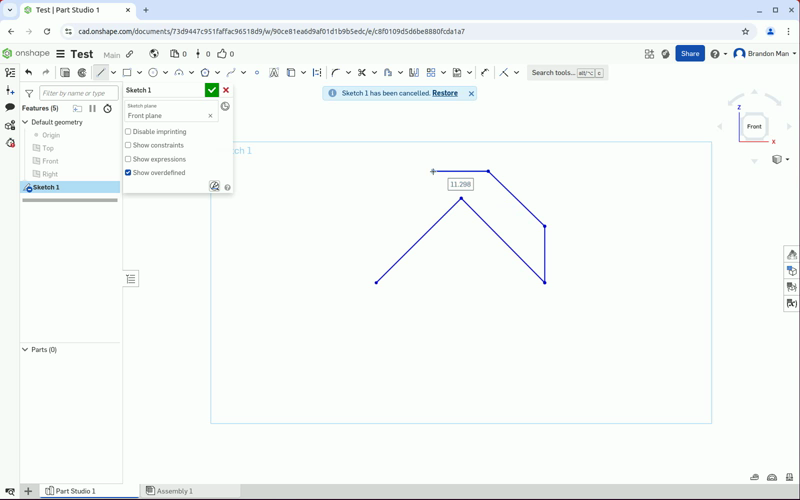
mouse_move(376, 226)
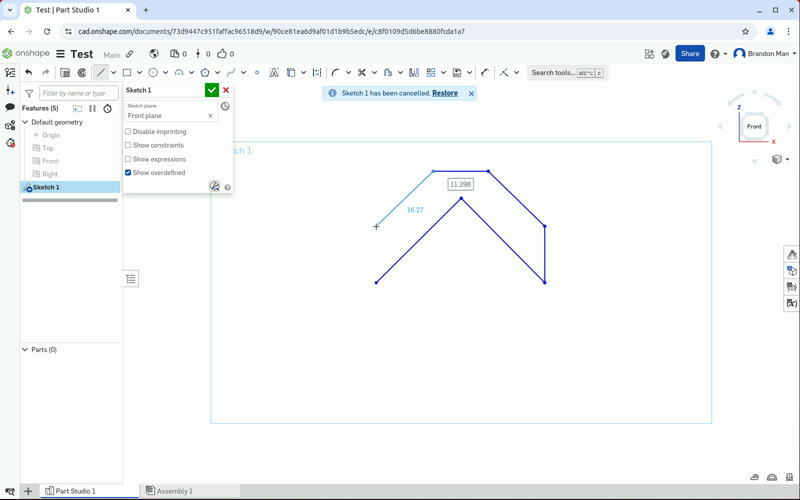
click(376, 226)
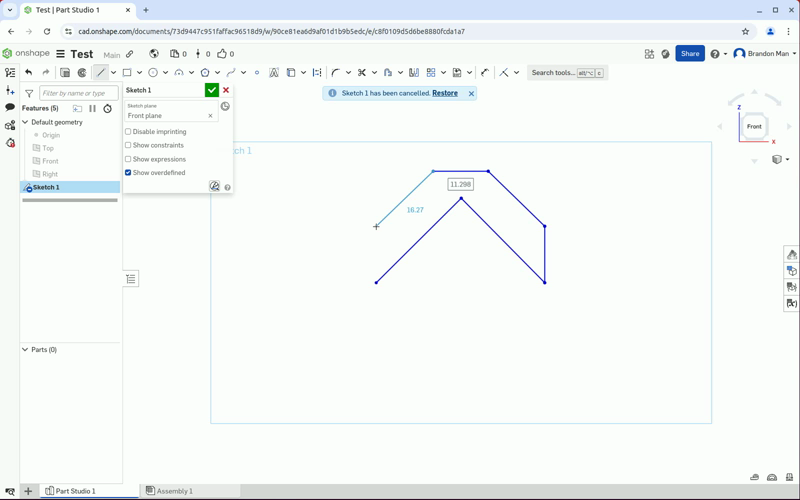
key_up(shift)
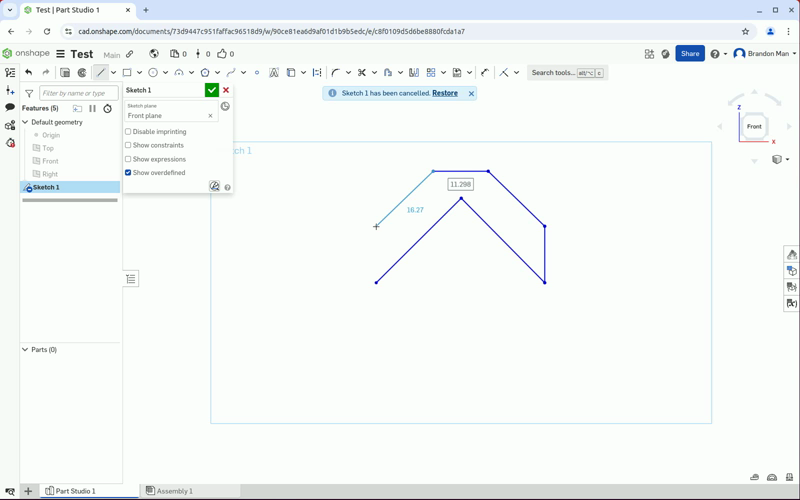
mouse_move(406, 226)
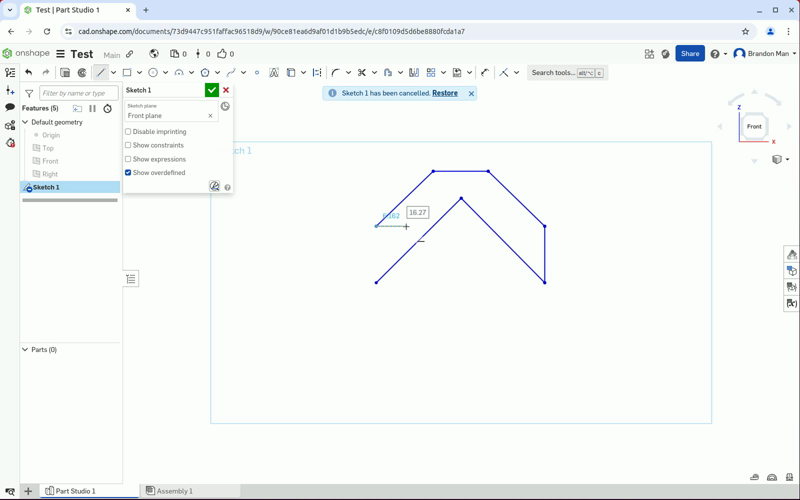
key_down(shift)
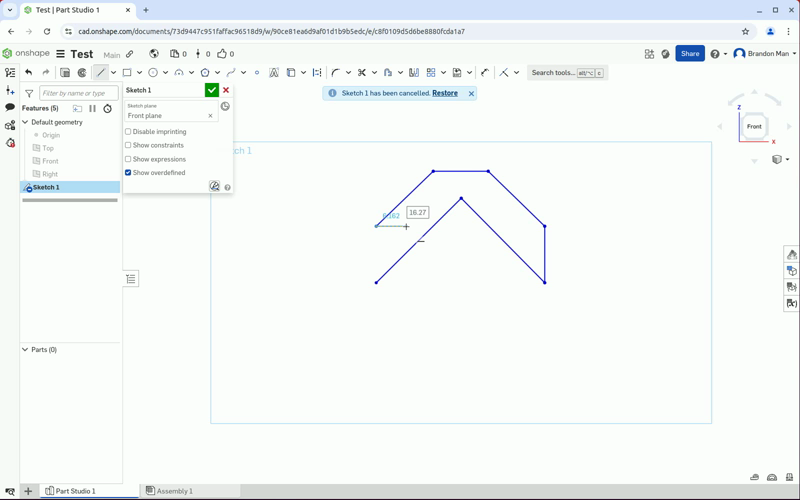
mouse_move(376, 282)
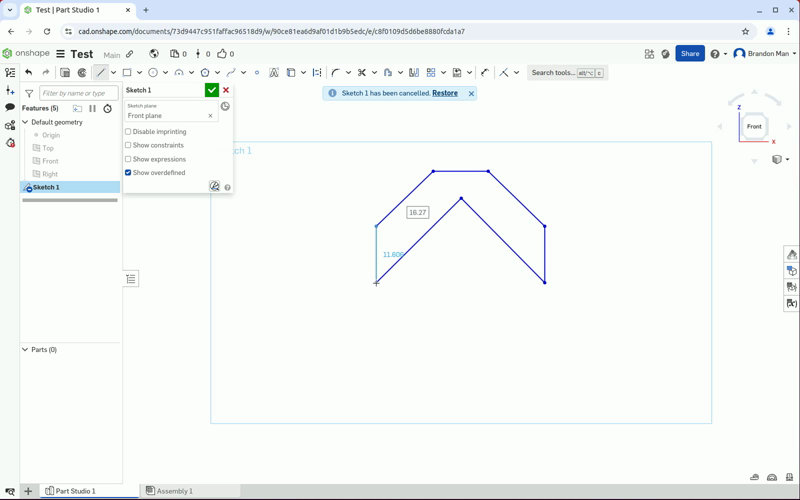
key_up(shift)
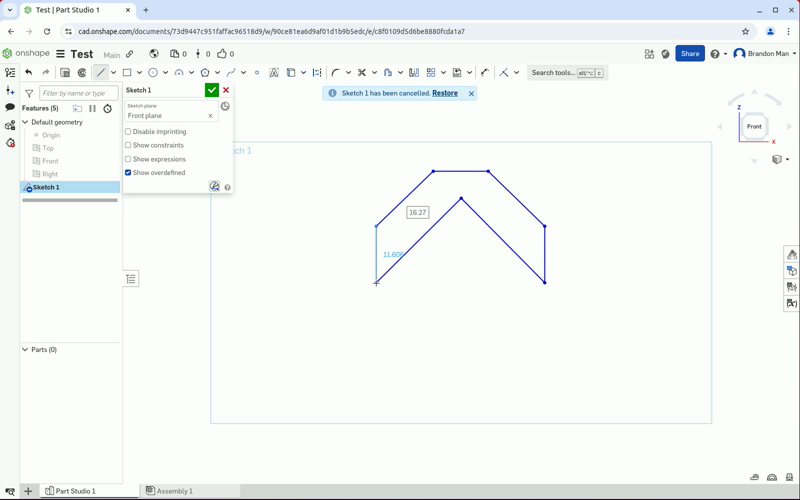
click(376, 282)
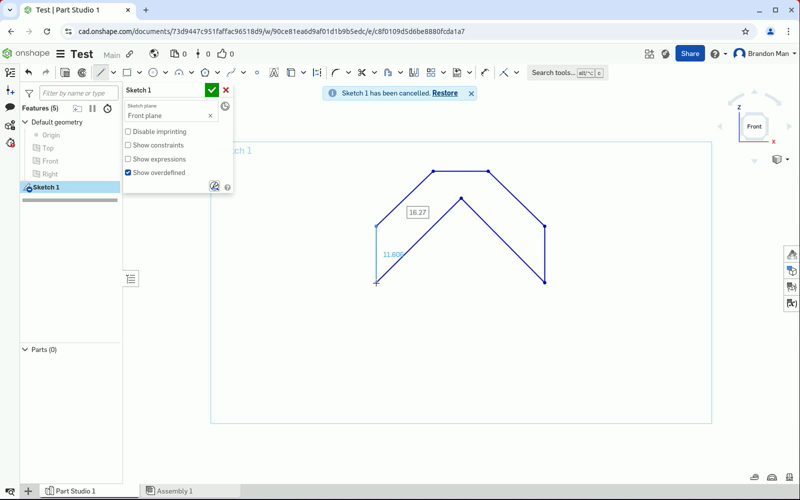
key(esc)
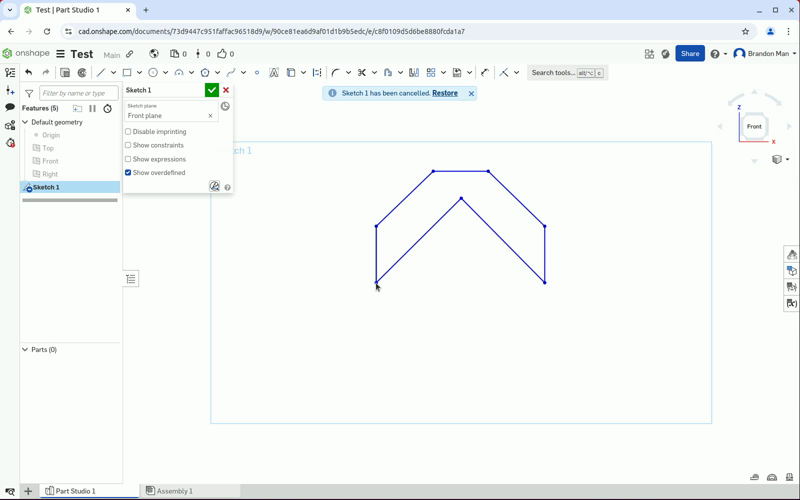
mouse_move(490, 206)
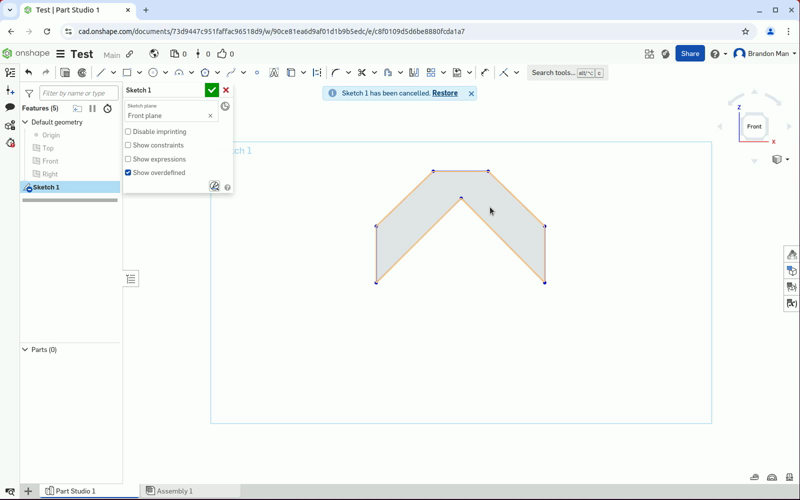
click(490, 206)
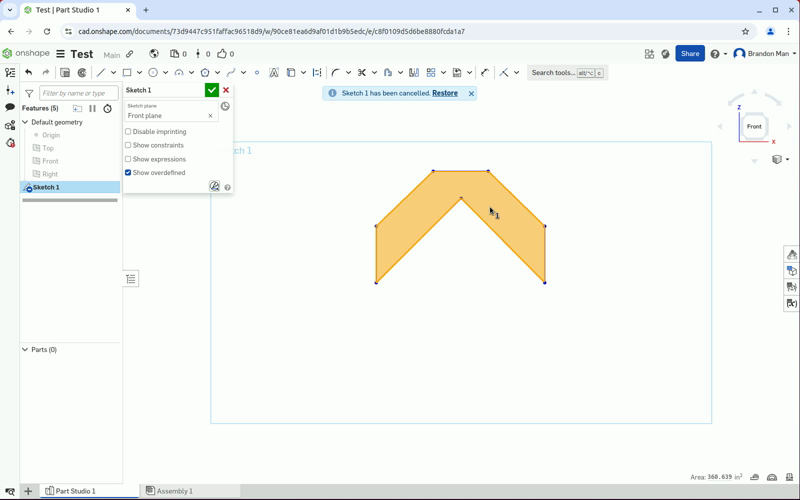
mouse_move(73, 352)
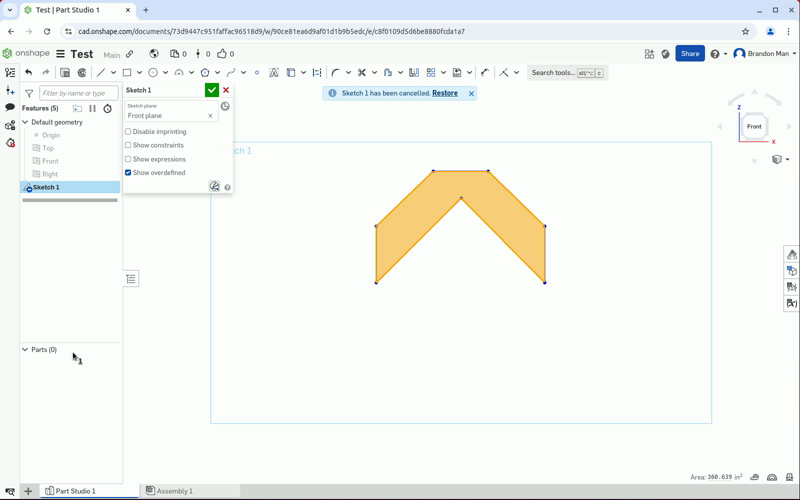
key(shift+y)
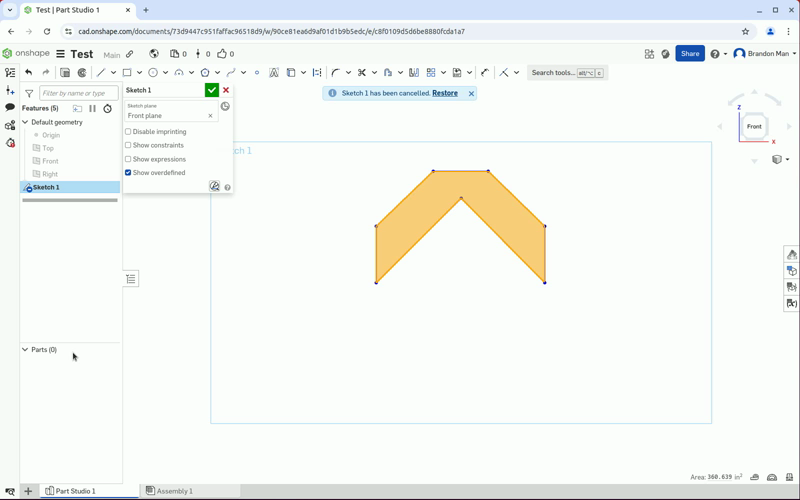
key(shift+e)
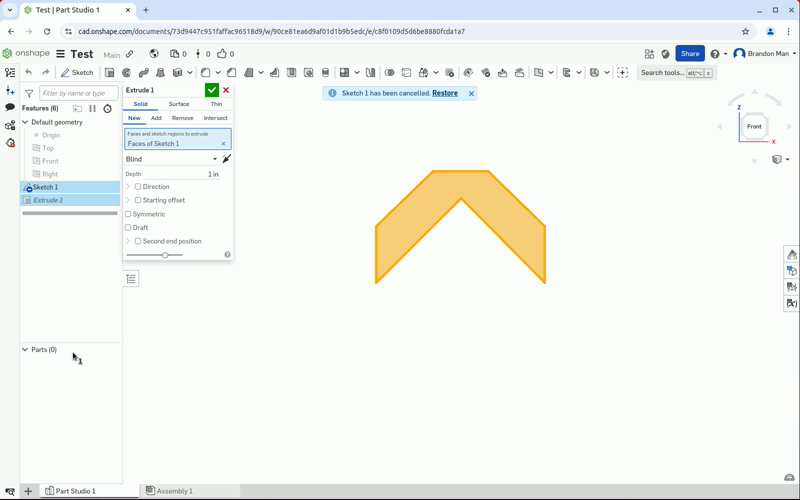
mouse_move(143, 106)
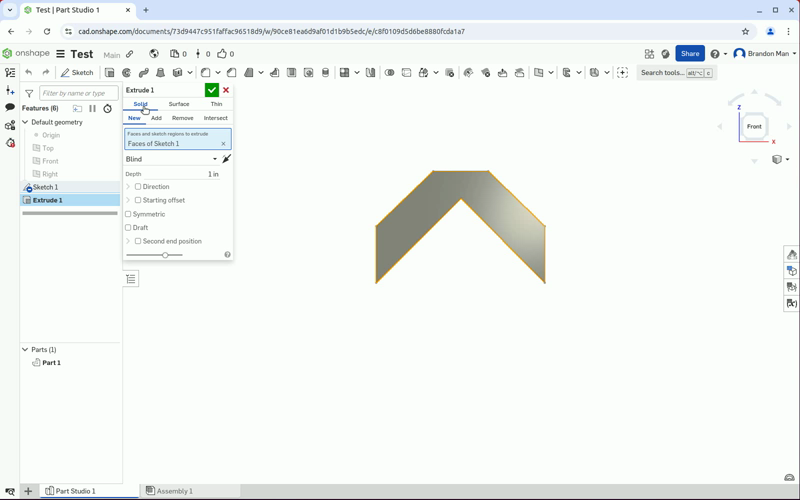
click(143, 106)
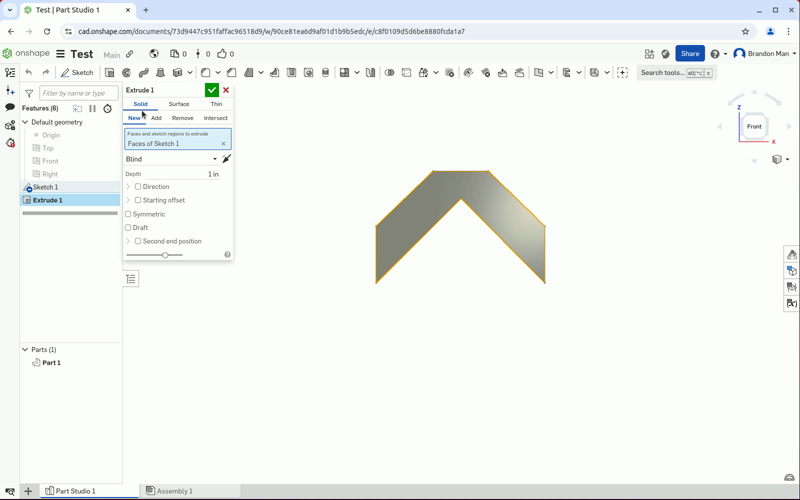
mouse_move(137, 120)
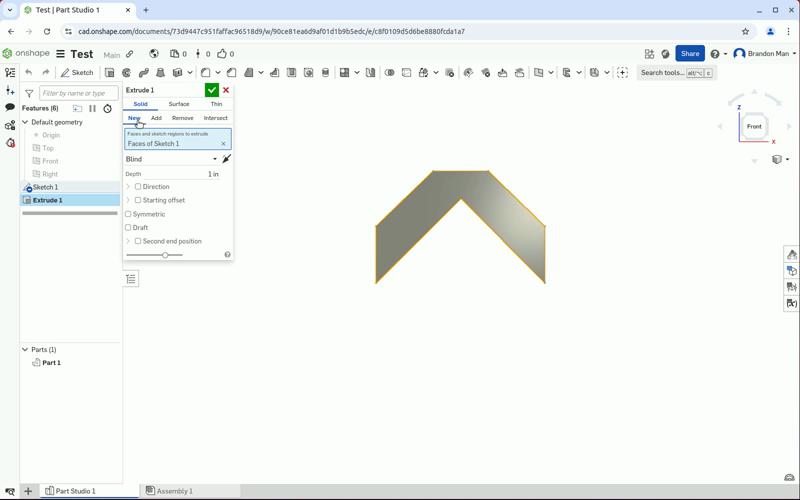
click(137, 120)
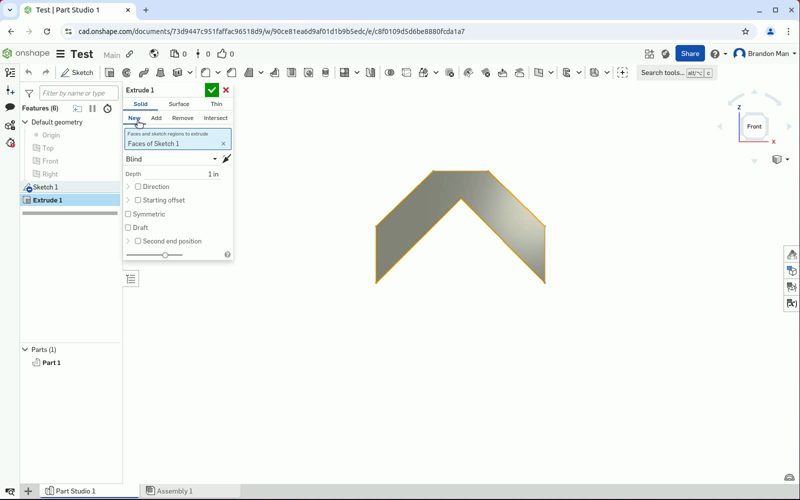
key(tab, 4)
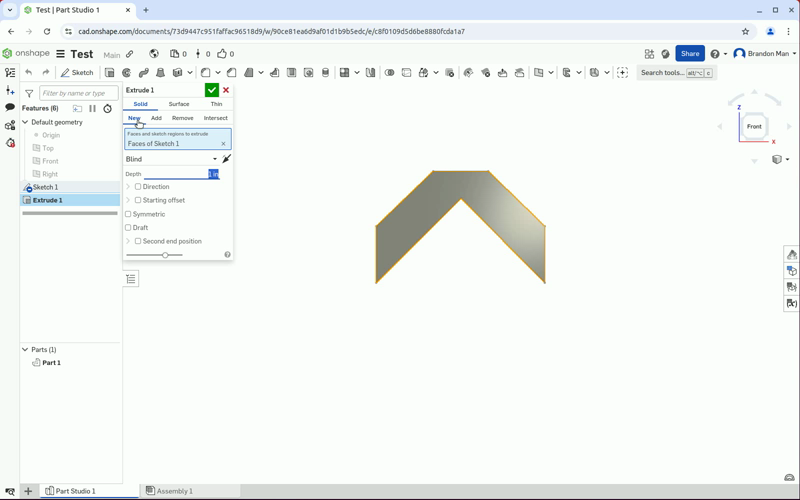
text(5.777)
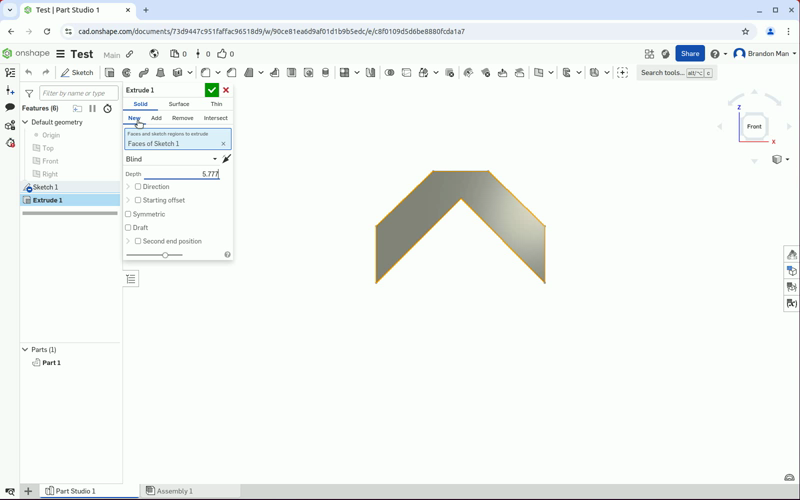
key(enter)
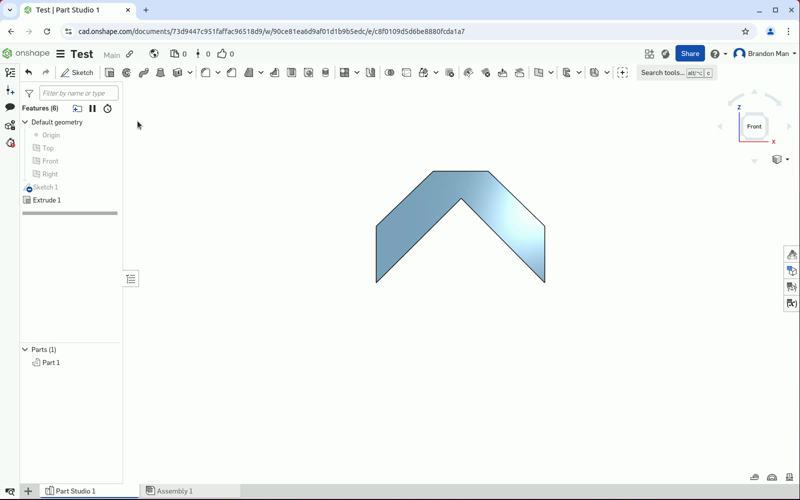
key(shift+h)
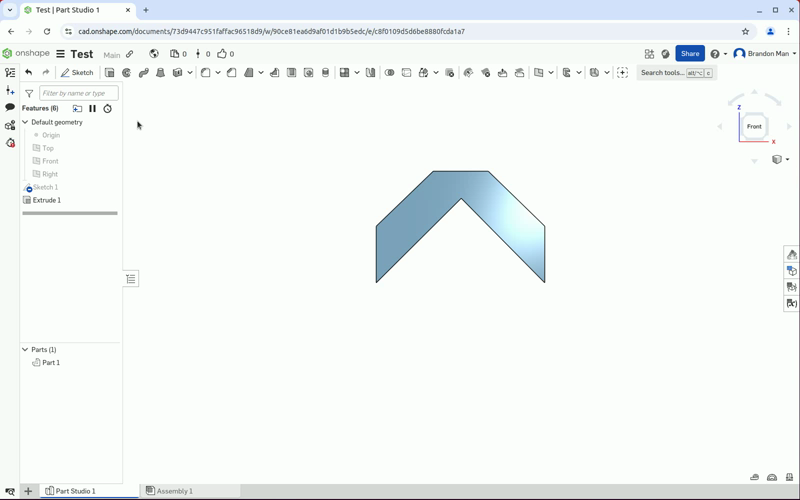
key(shift+h)
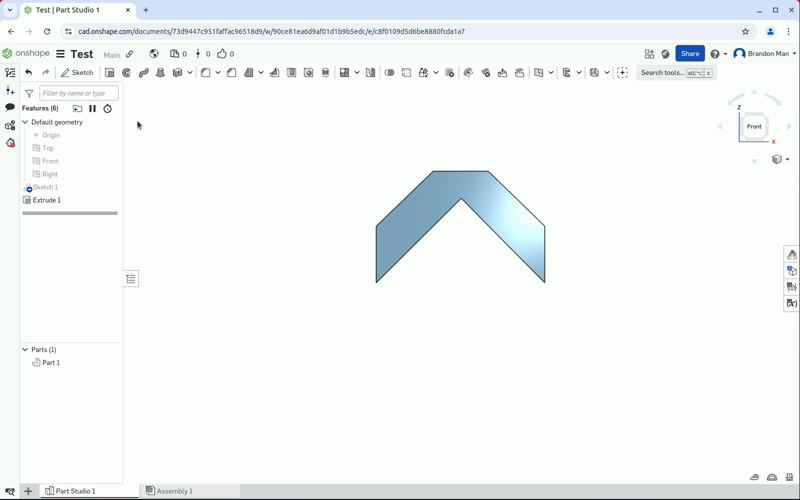
mouse_move(73, 189)
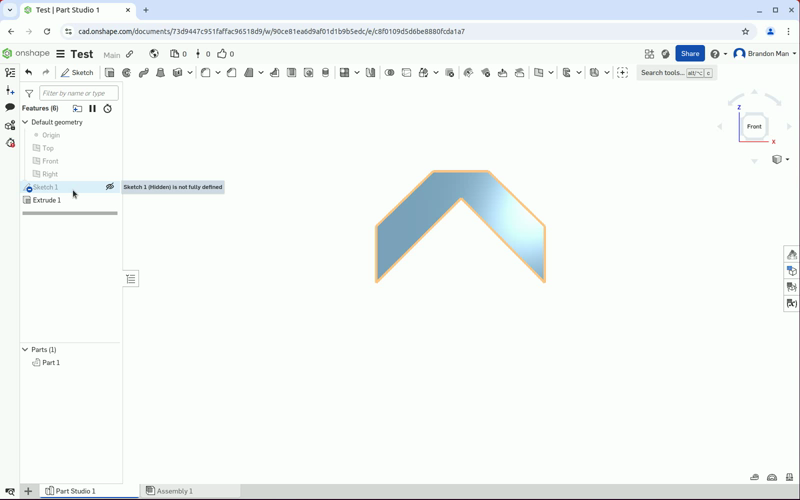
click(73, 189)
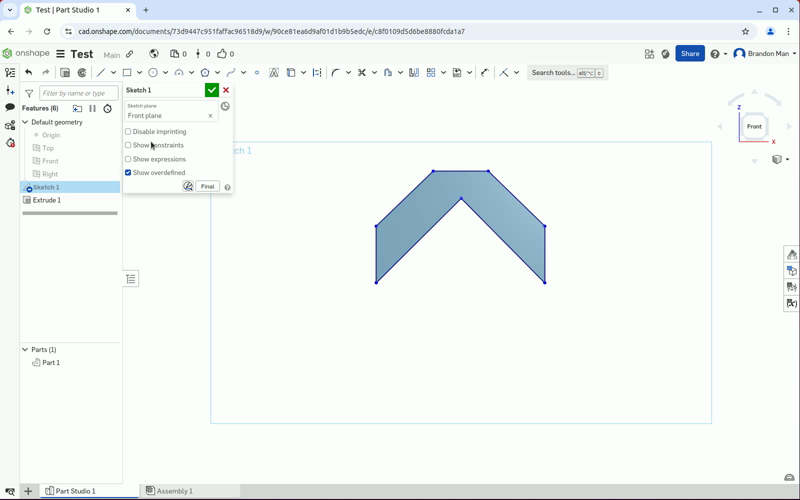
mouse_move(229, 92)
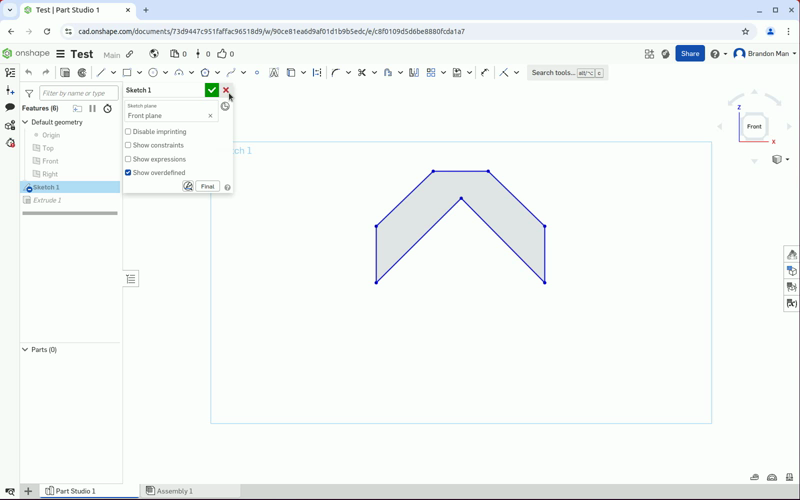
click(229, 92)
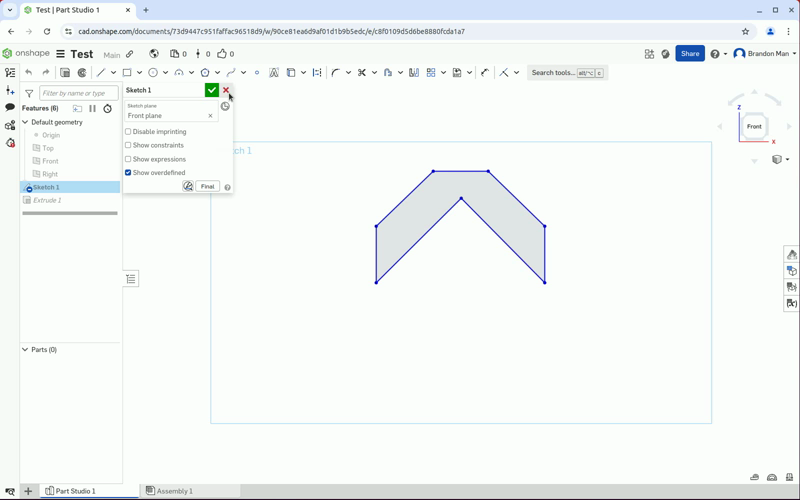
key(shift+s)
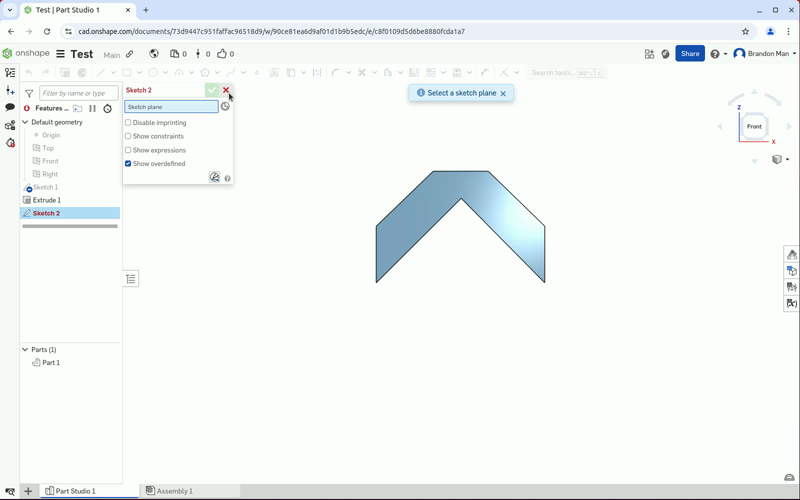
mouse_move(73, 163)
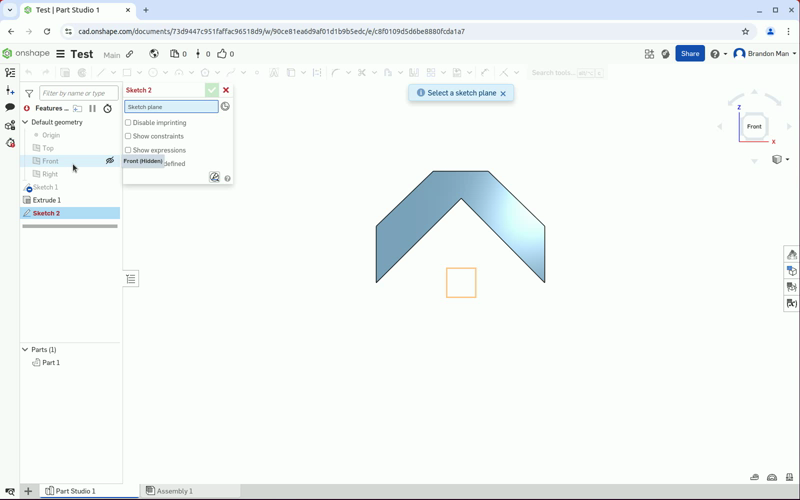
click(73, 163)
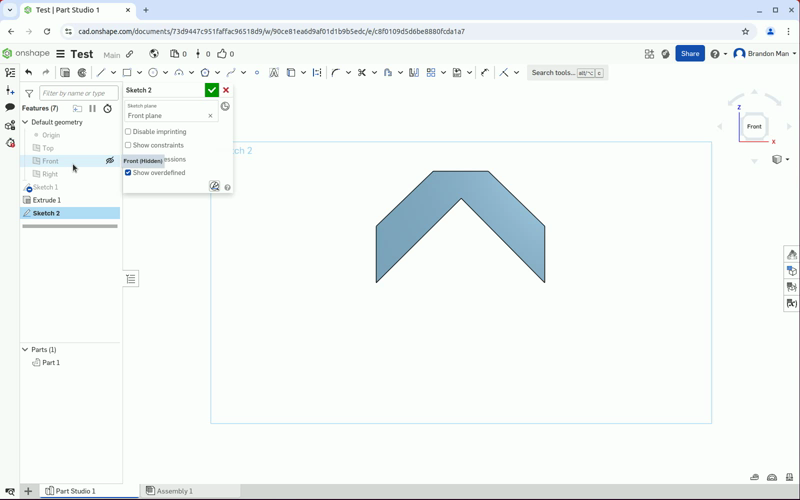
mouse_move(73, 352)
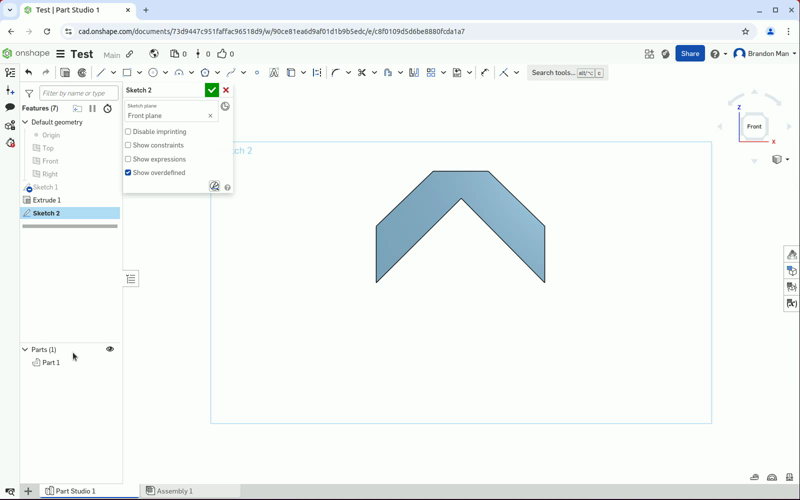
key(y)
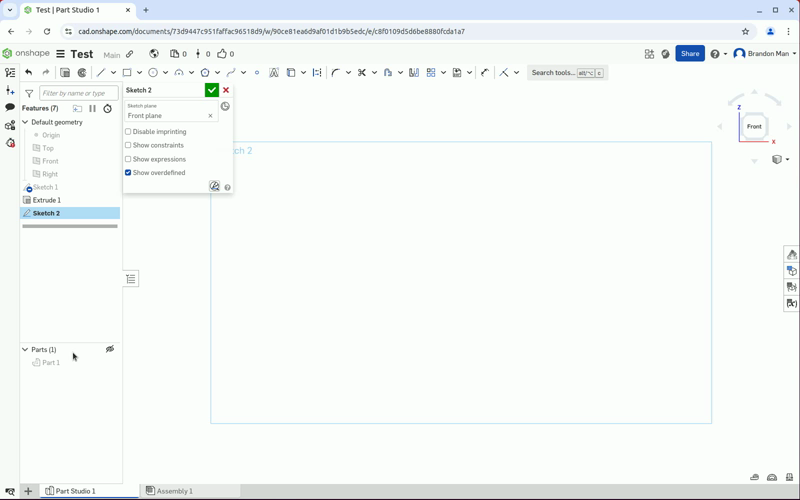
key(l)
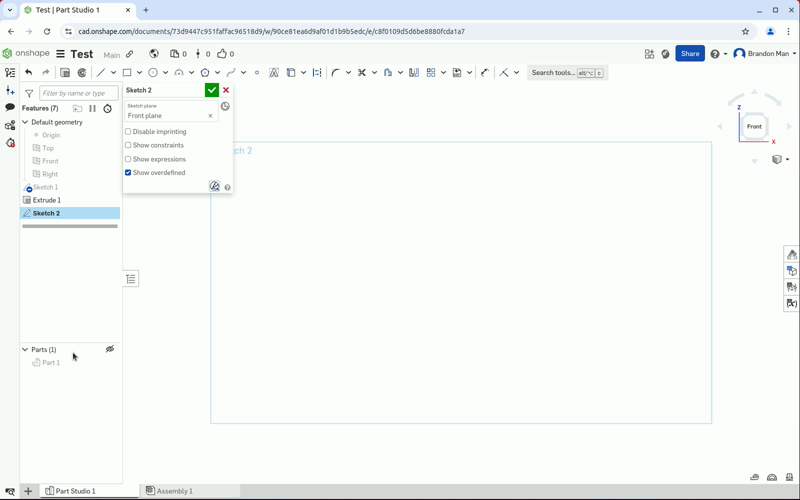
key_down(shift)
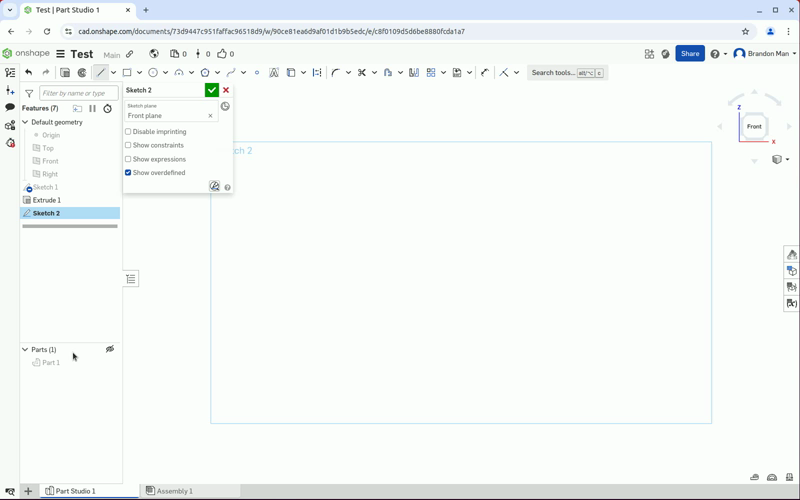
mouse_move(376, 282)
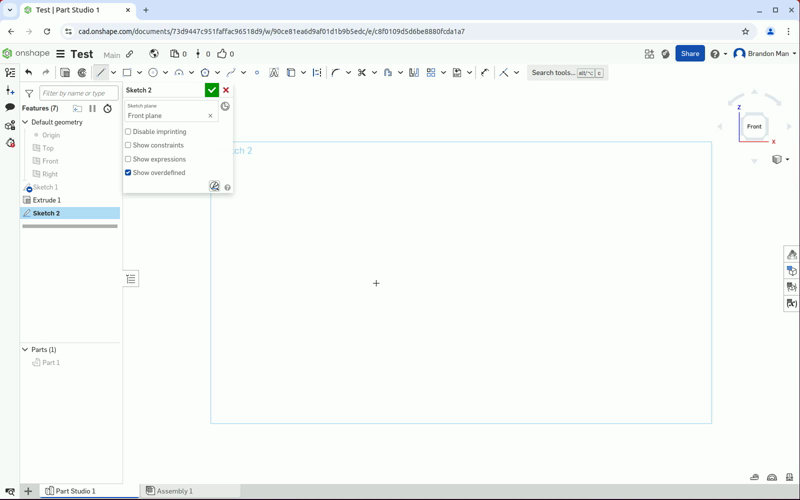
click(376, 282)
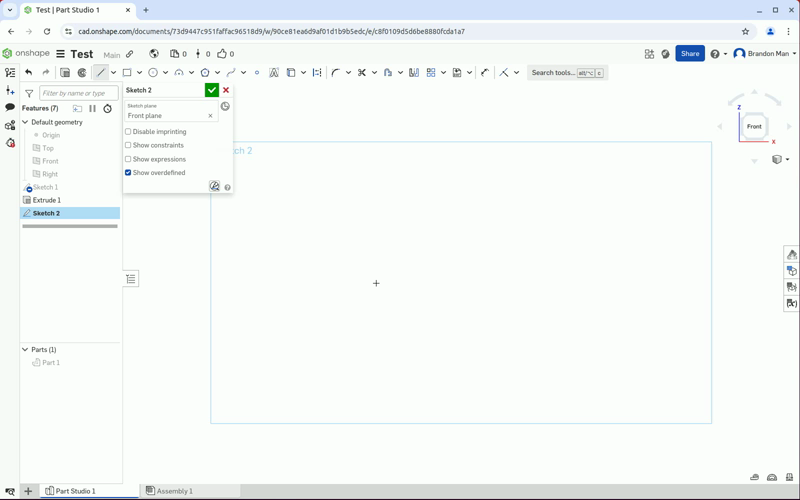
key_up(shift)
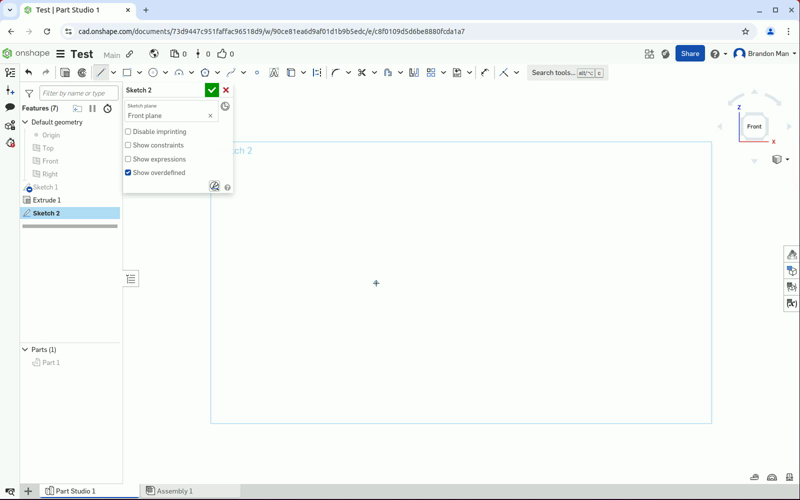
key_down(shift)
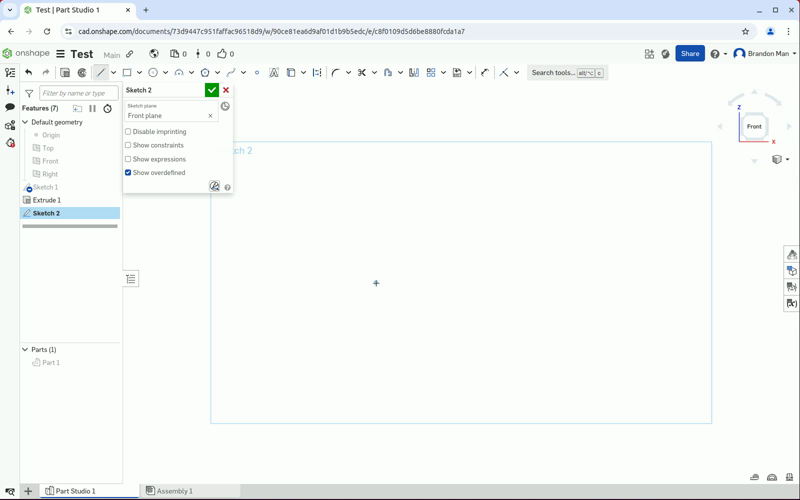
mouse_move(406, 282)
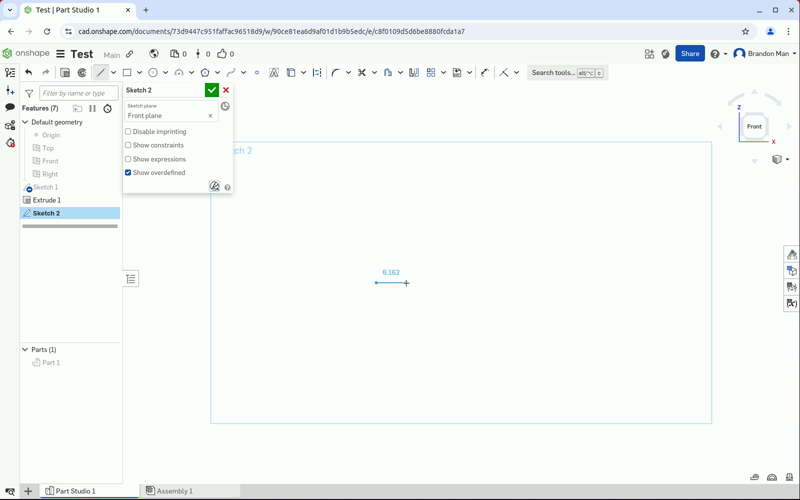
mouse_move(419, 282)
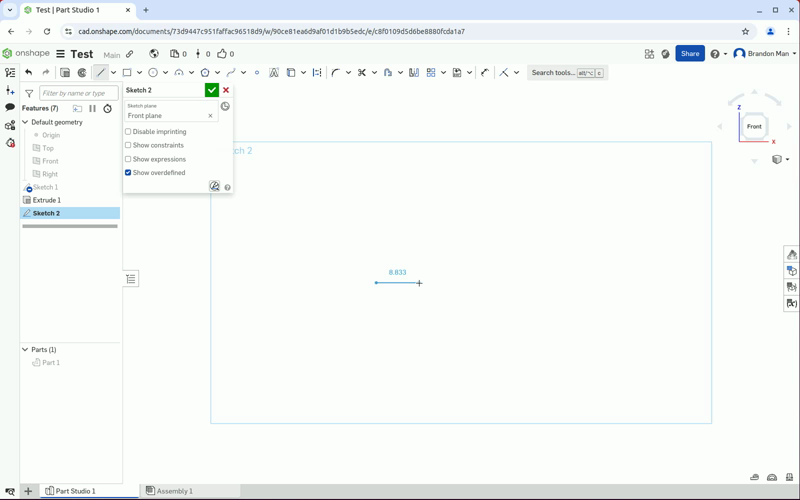
click(419, 282)
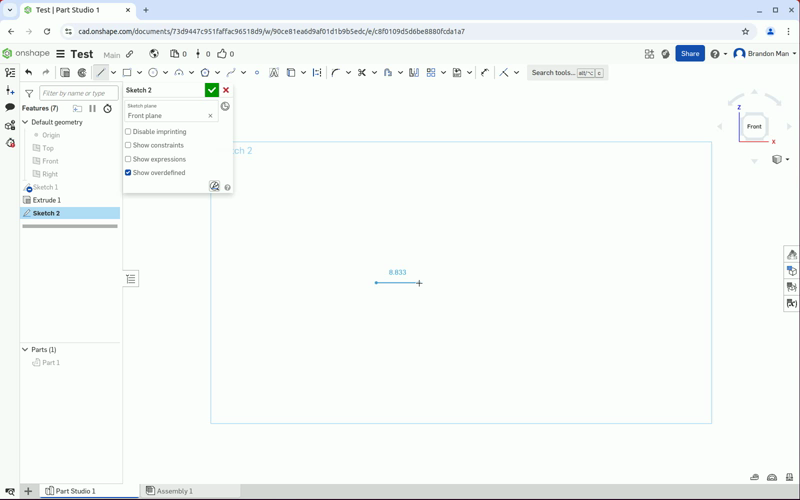
key_up(shift)
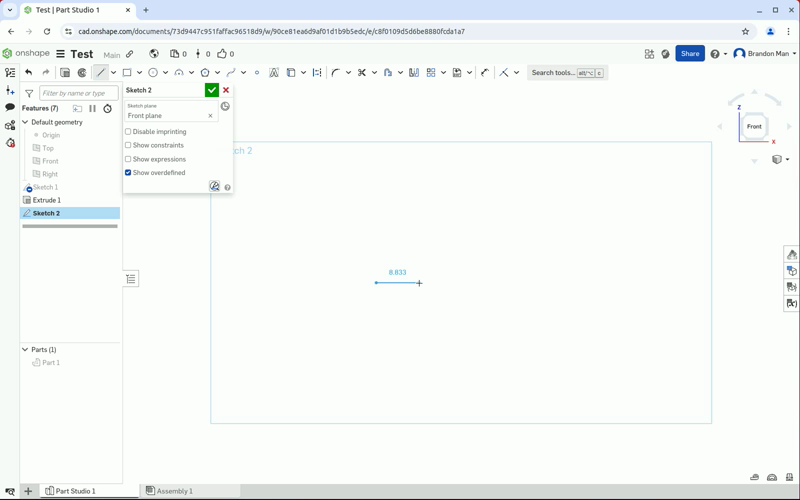
key_down(shift)
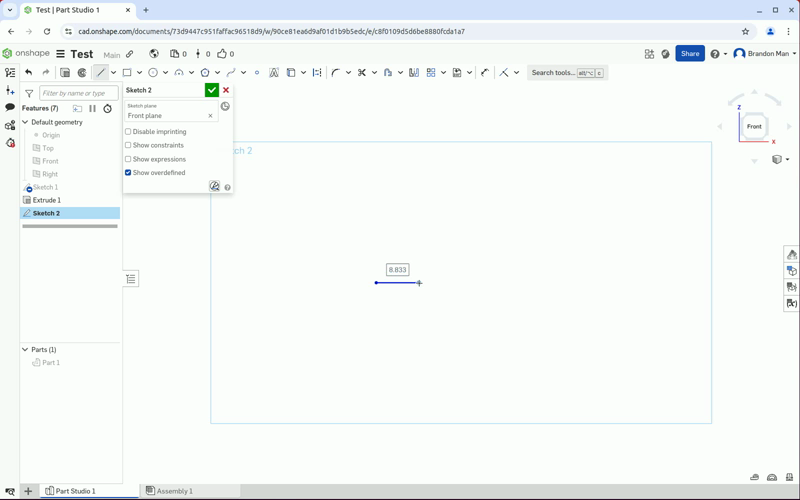
mouse_move(449, 282)
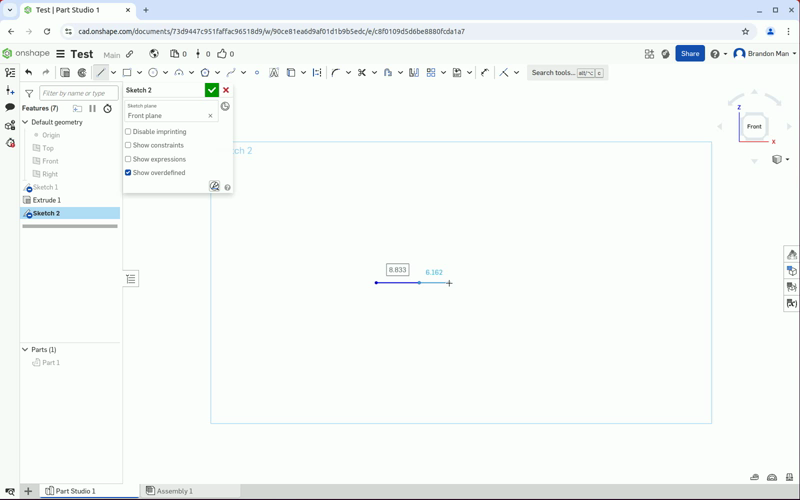
mouse_move(419, 254)
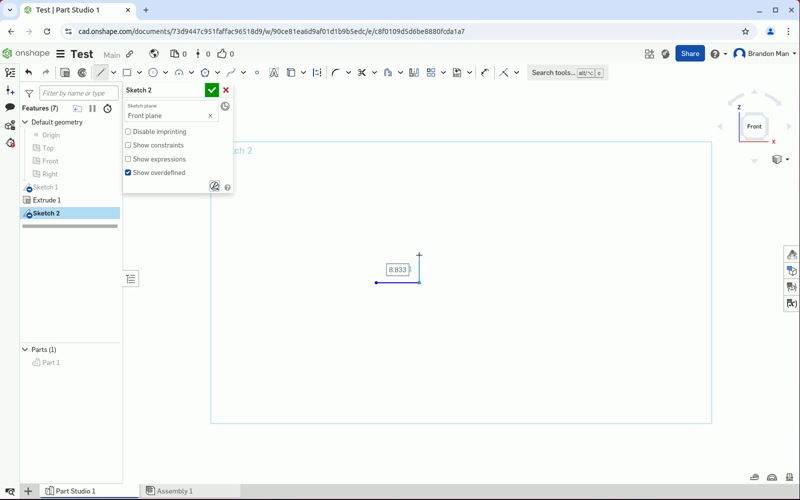
click(419, 254)
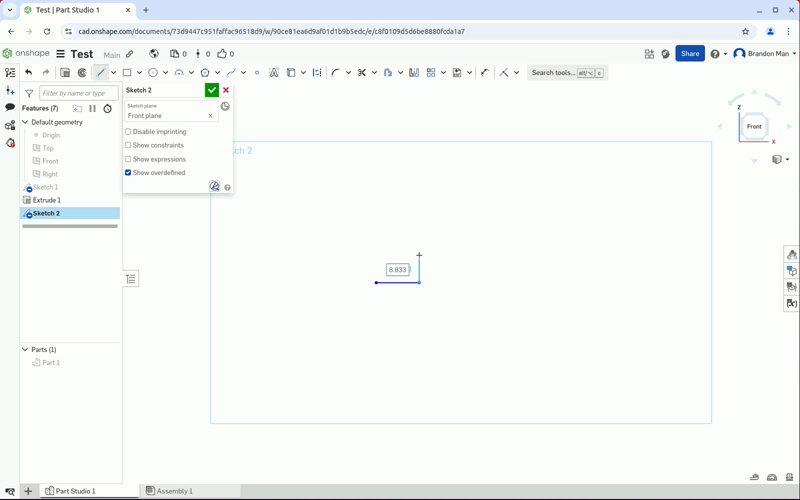
key_up(shift)
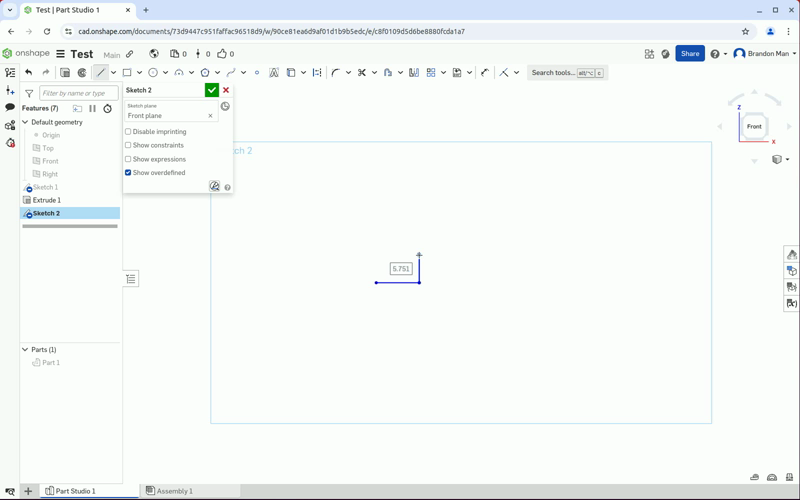
key_down(shift)
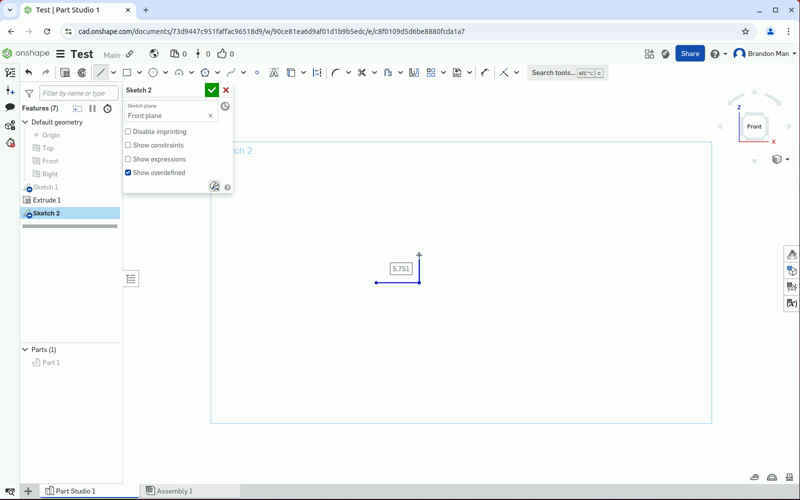
mouse_move(502, 254)
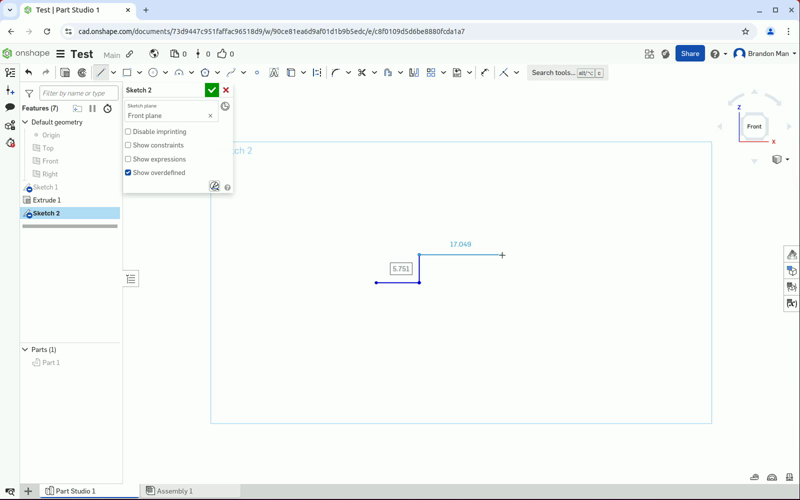
click(502, 254)
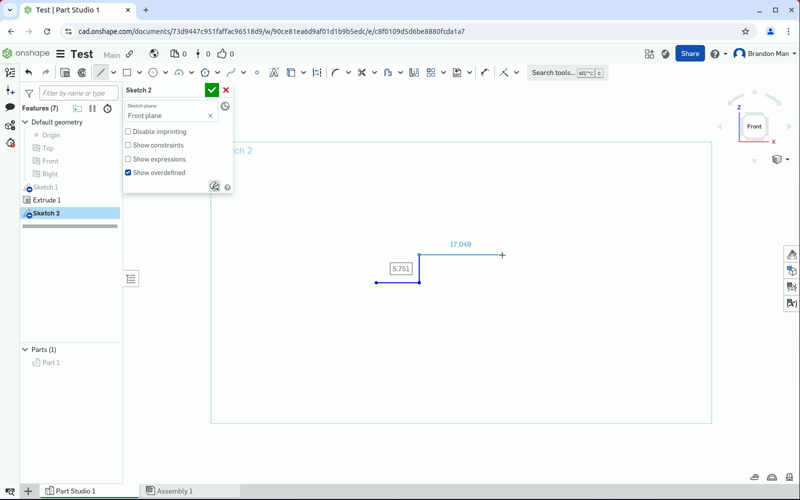
key_up(shift)
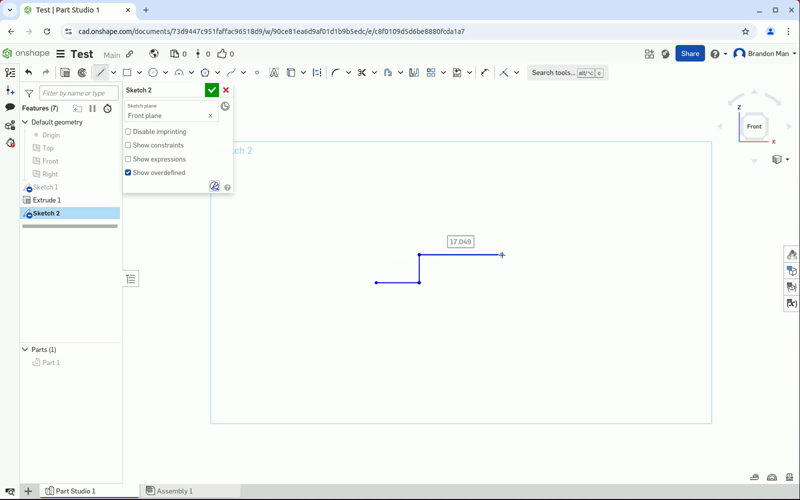
key_down(shift)
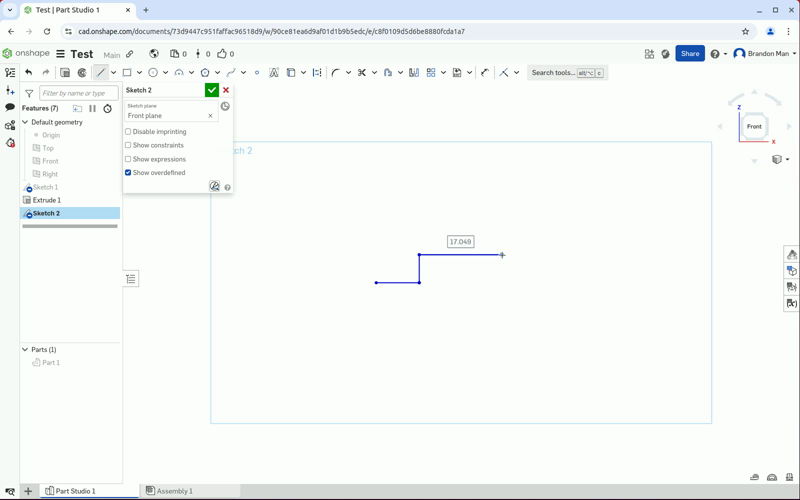
mouse_move(532, 254)
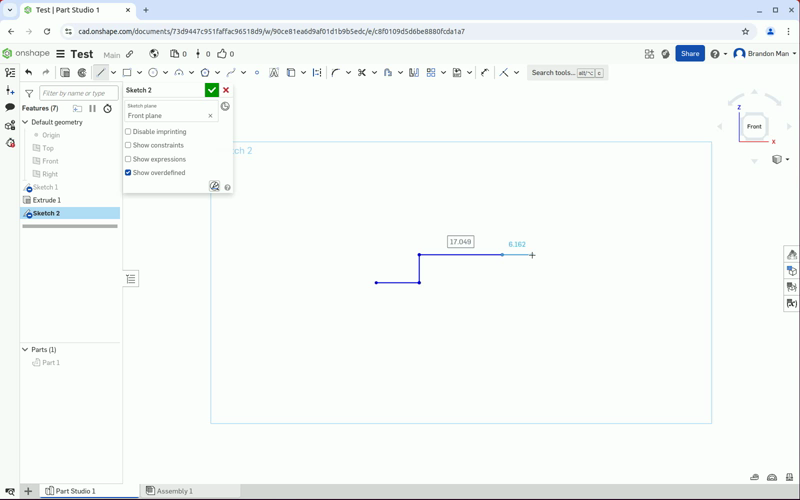
mouse_move(502, 282)
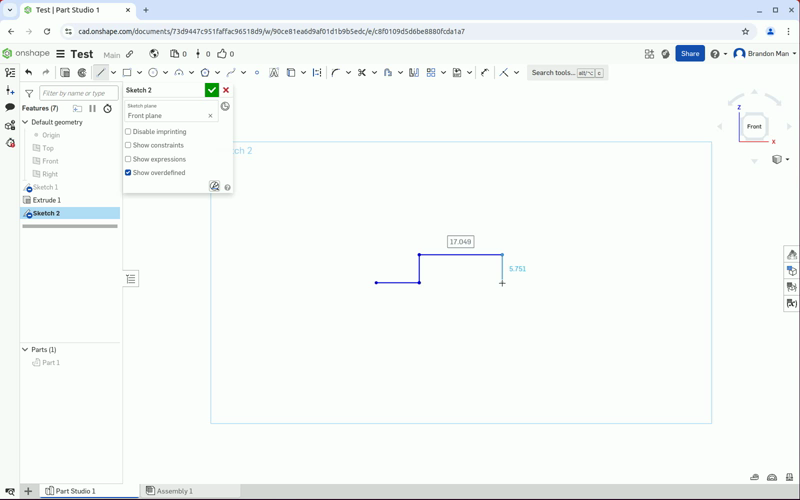
click(502, 282)
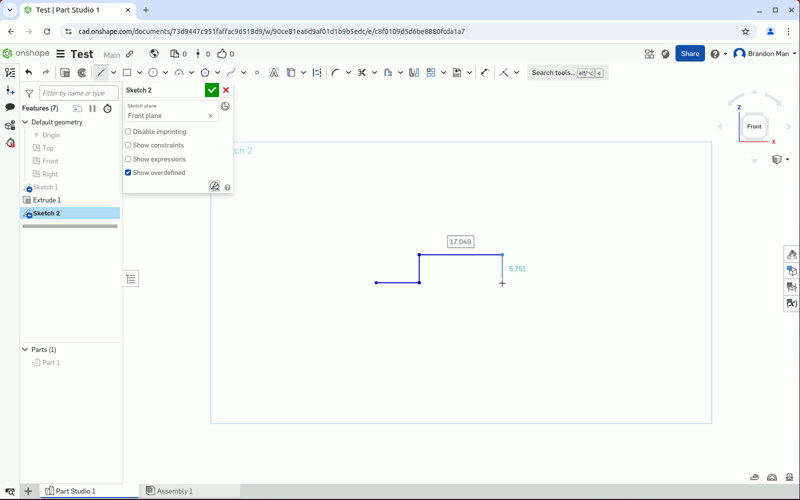
key_up(shift)
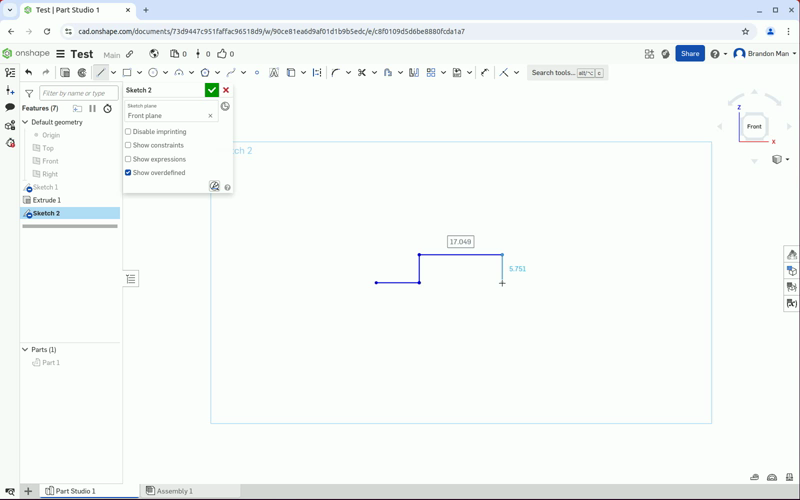
key_down(shift)
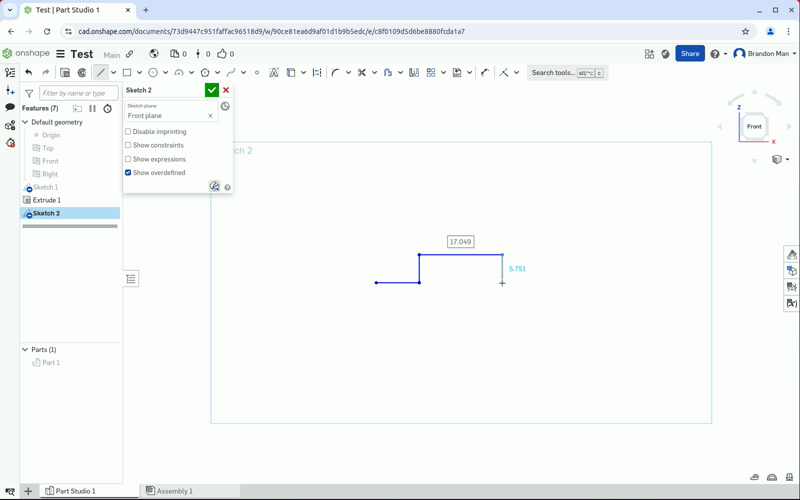
mouse_move(532, 282)
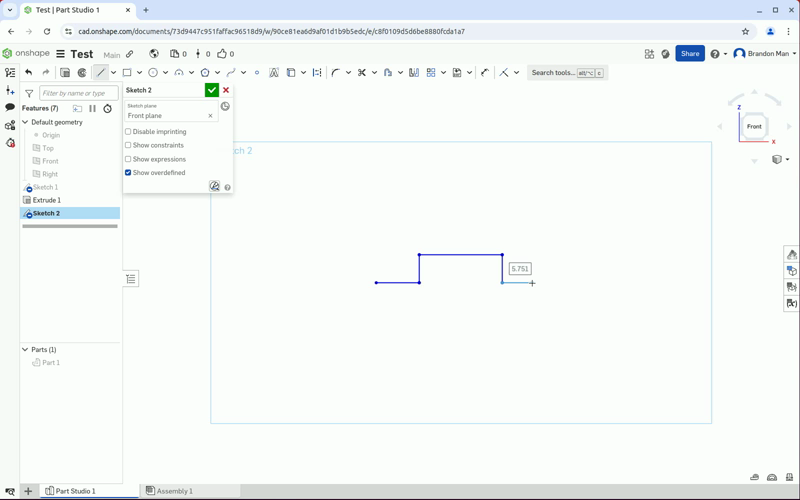
mouse_move(544, 282)
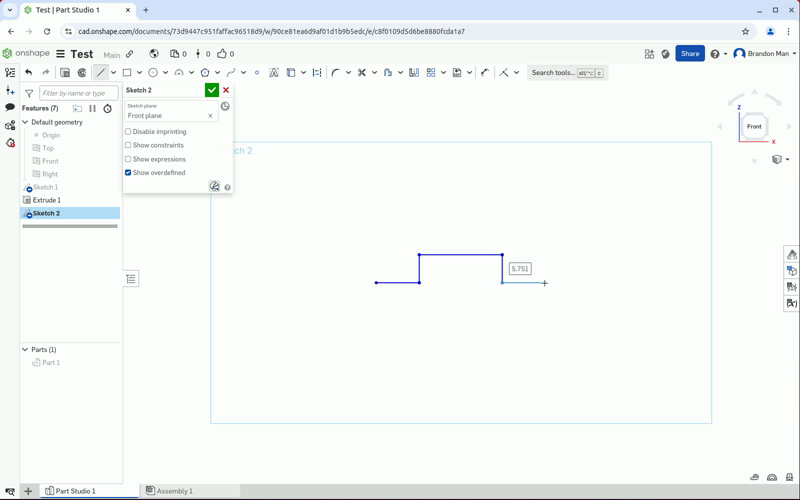
click(544, 282)
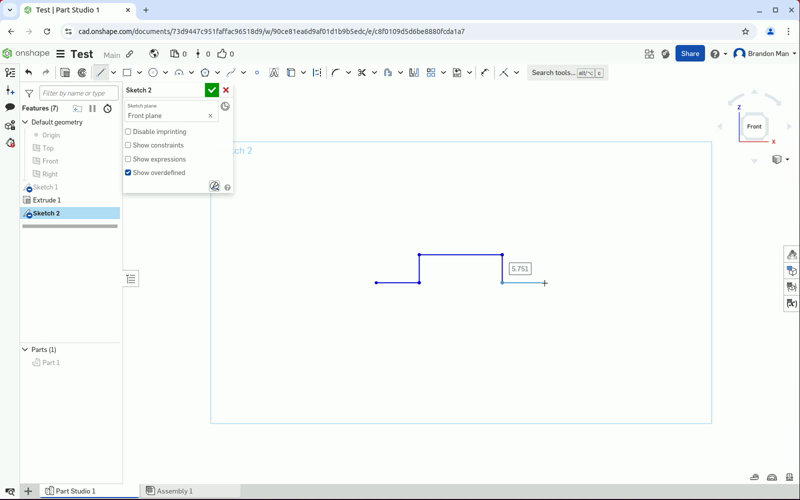
key_up(shift)
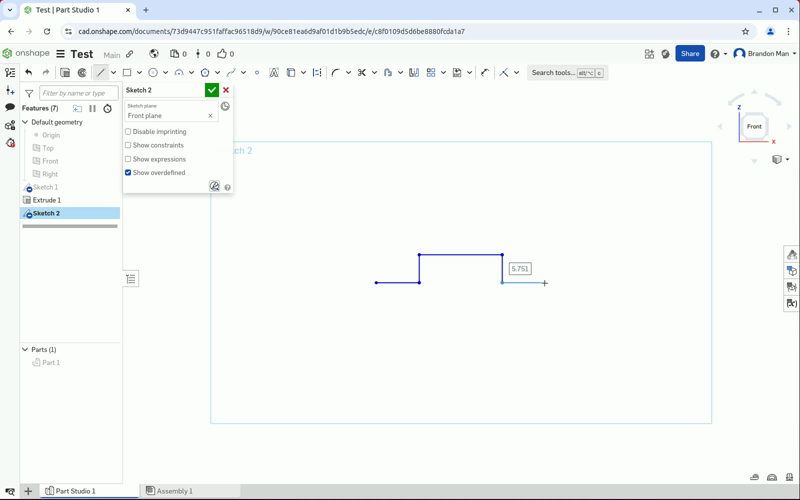
key_down(shift)
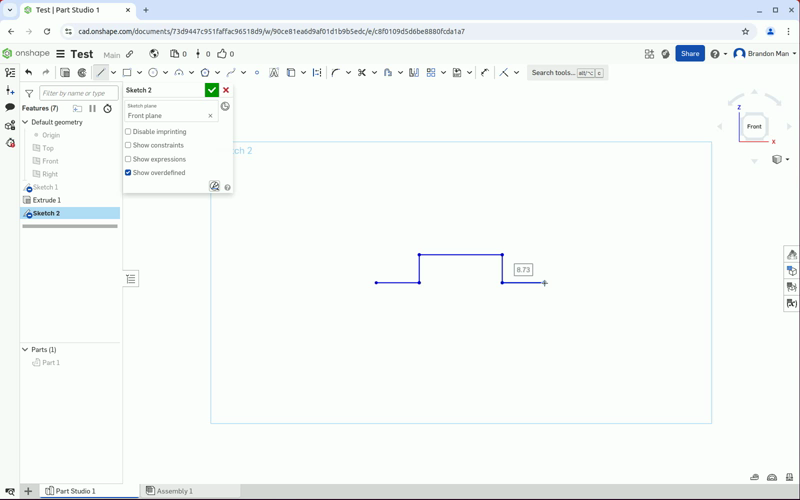
mouse_move(461, 198)
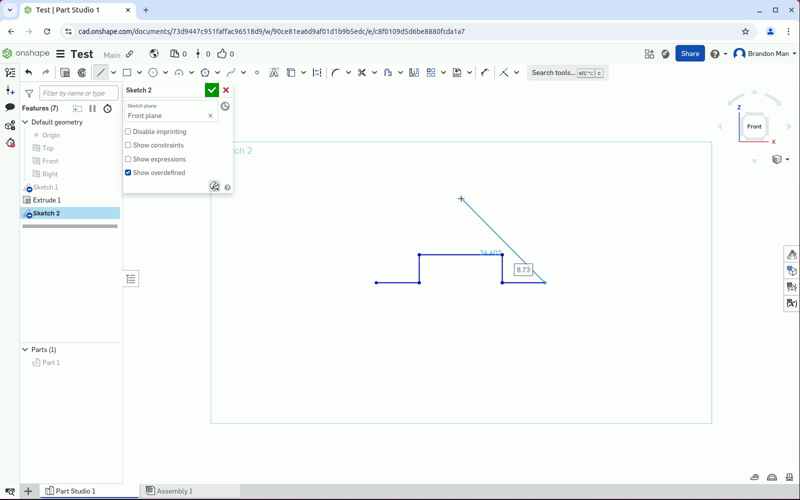
click(461, 198)
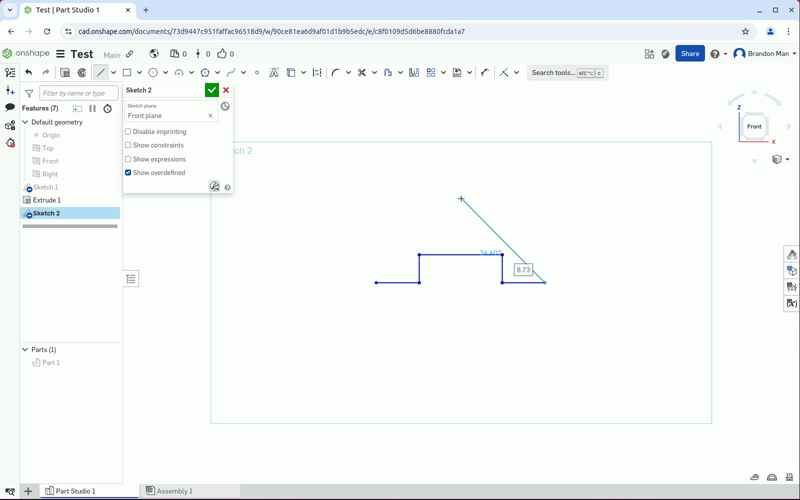
key_up(shift)
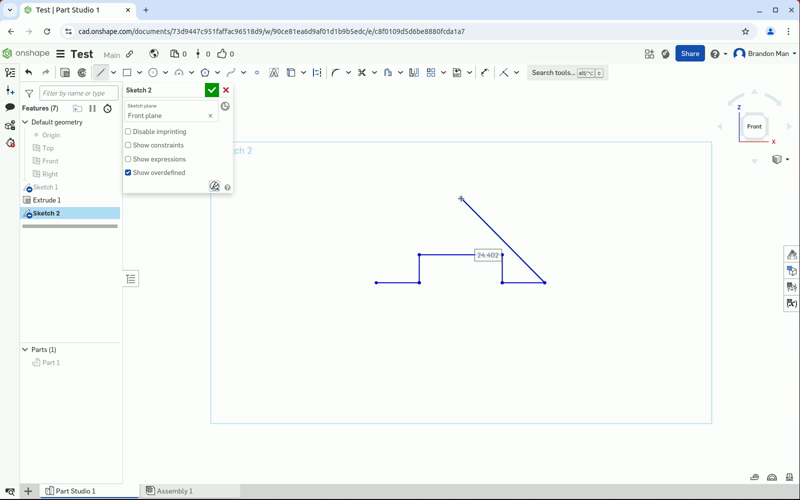
key_down(shift)
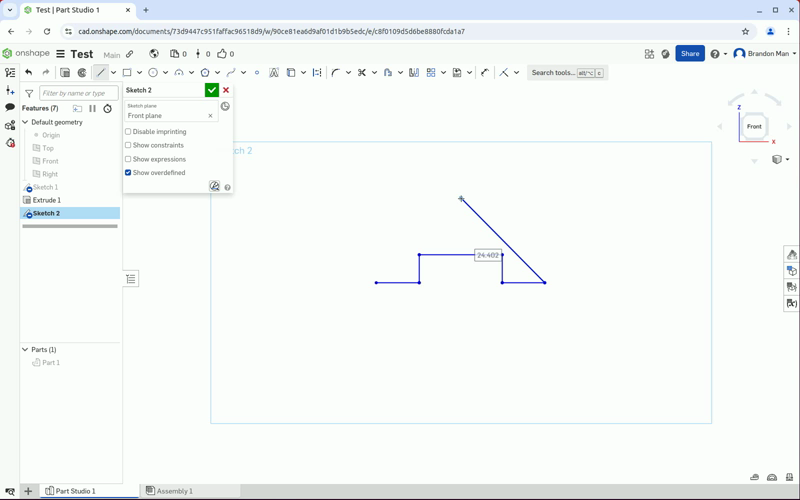
mouse_move(376, 282)
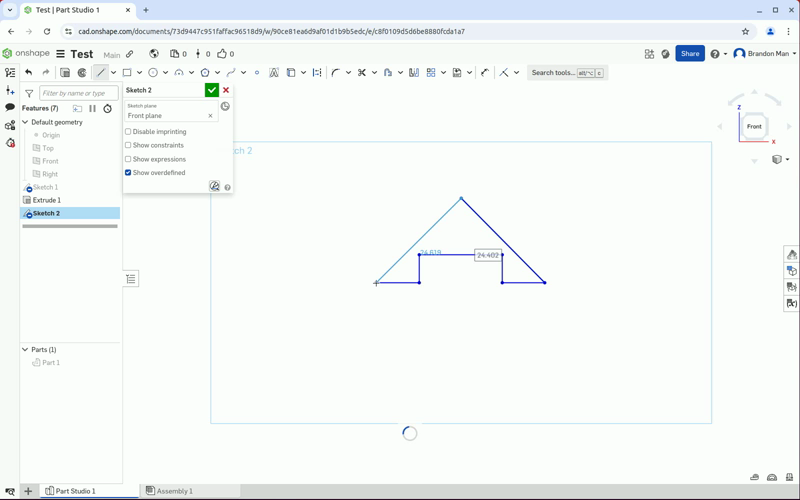
key_up(shift)
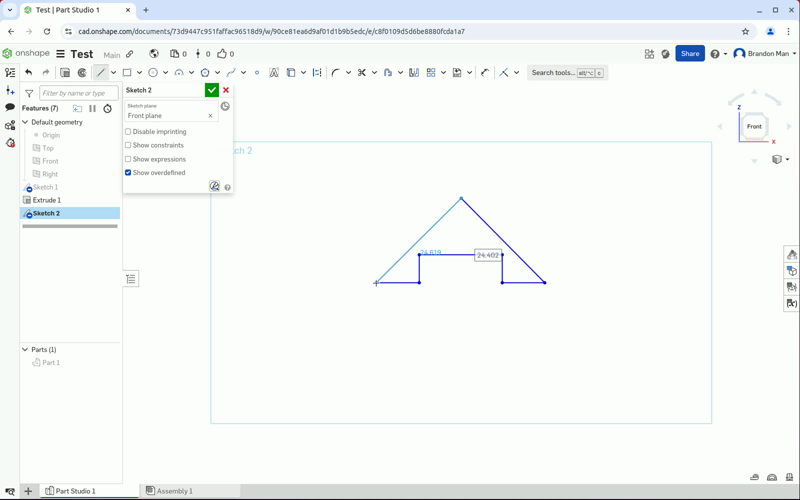
click(376, 282)
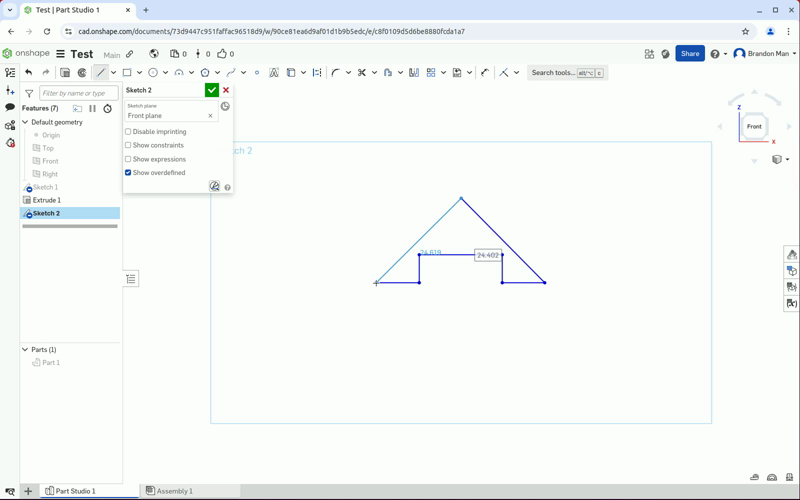
key(esc)
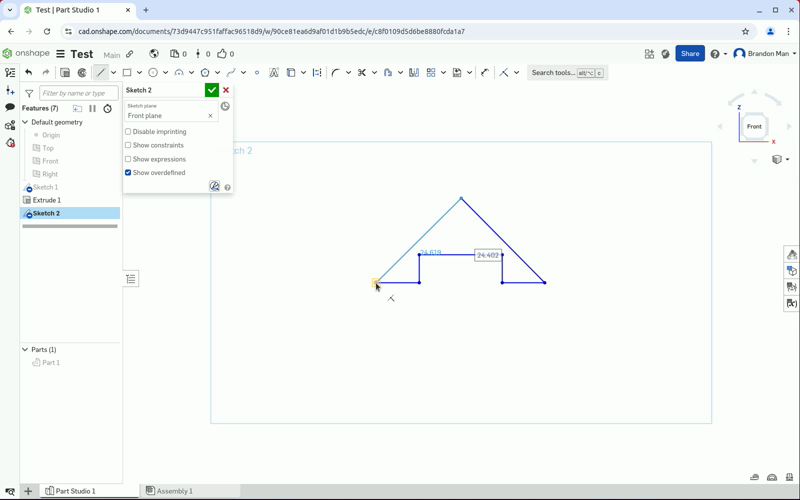
mouse_move(529, 274)
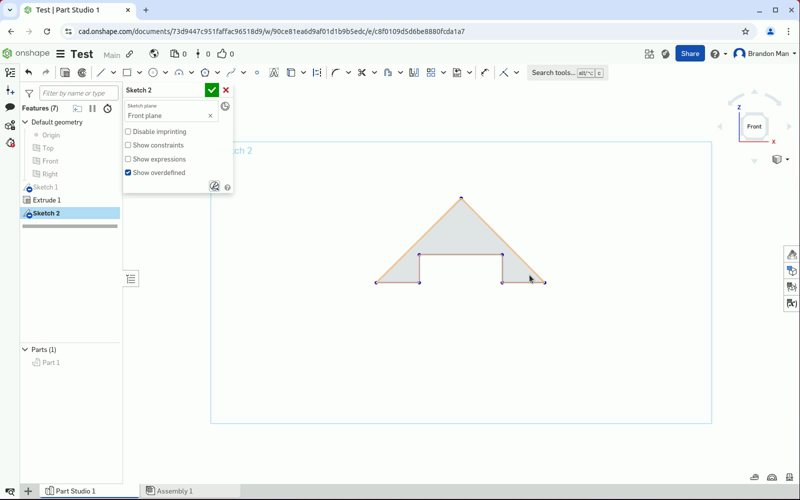
click(529, 274)
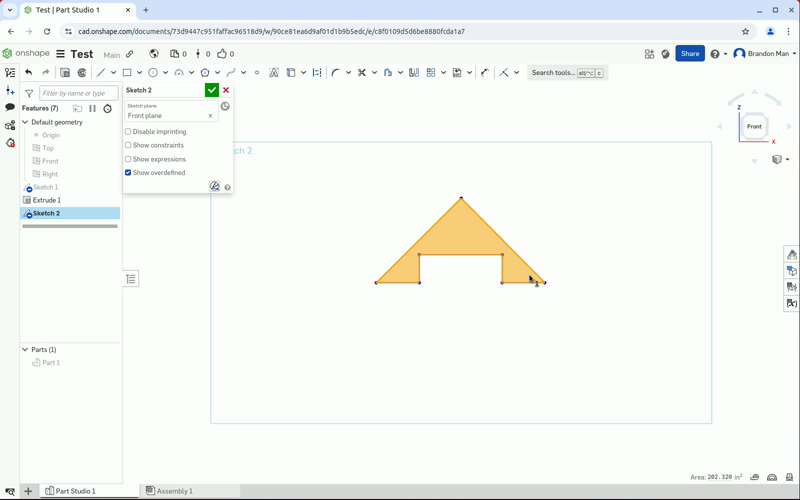
mouse_move(73, 352)
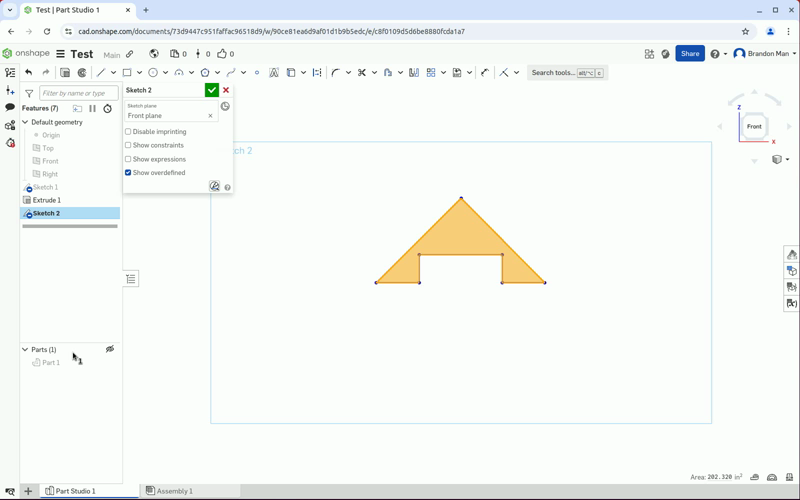
key(shift+y)
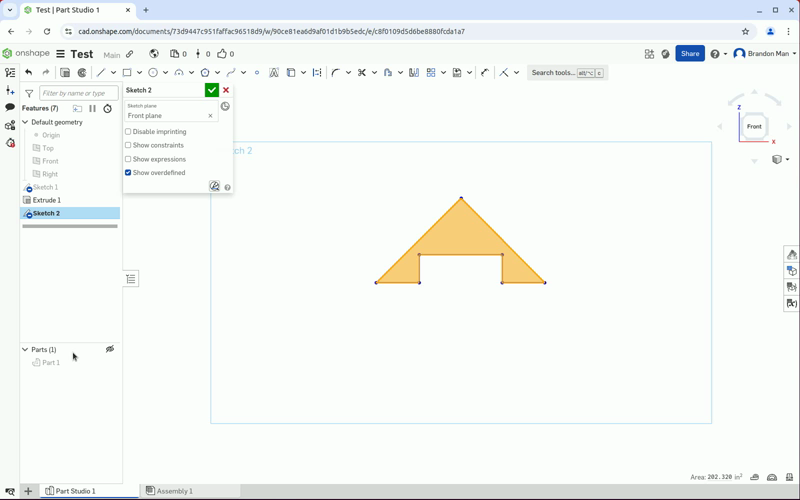
key(shift+e)
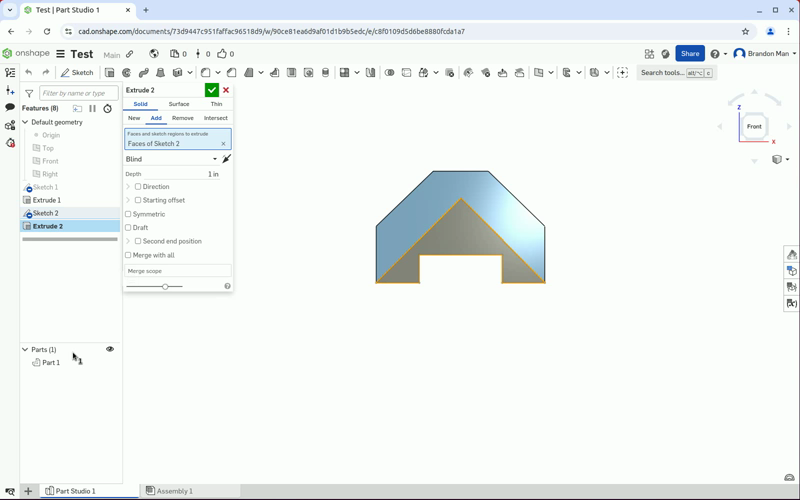
mouse_move(143, 106)
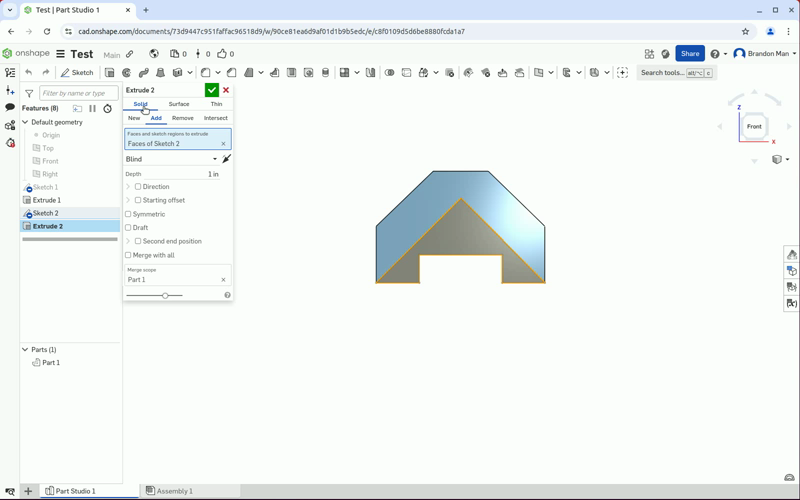
click(143, 106)
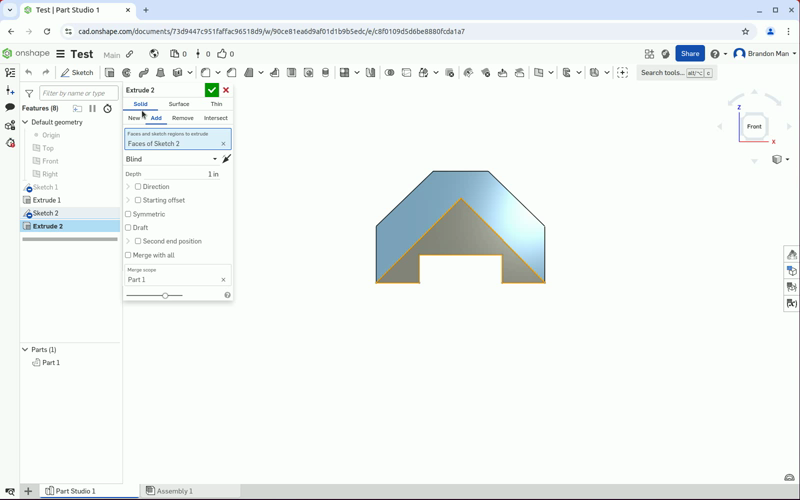
mouse_move(137, 120)
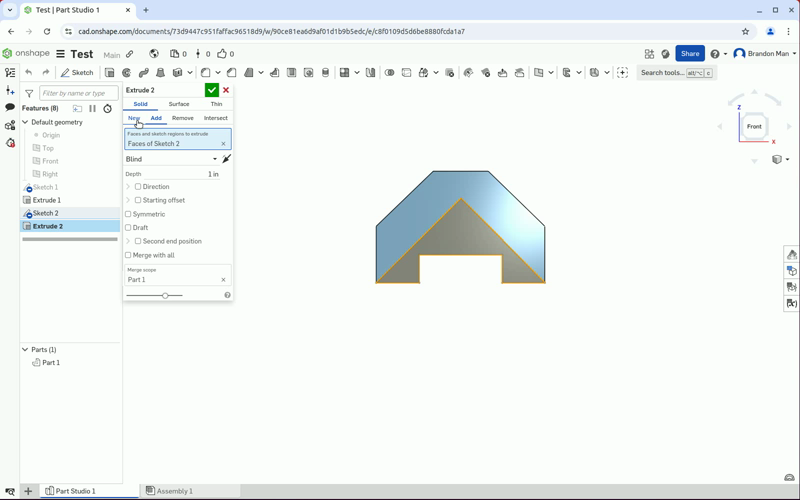
click(137, 120)
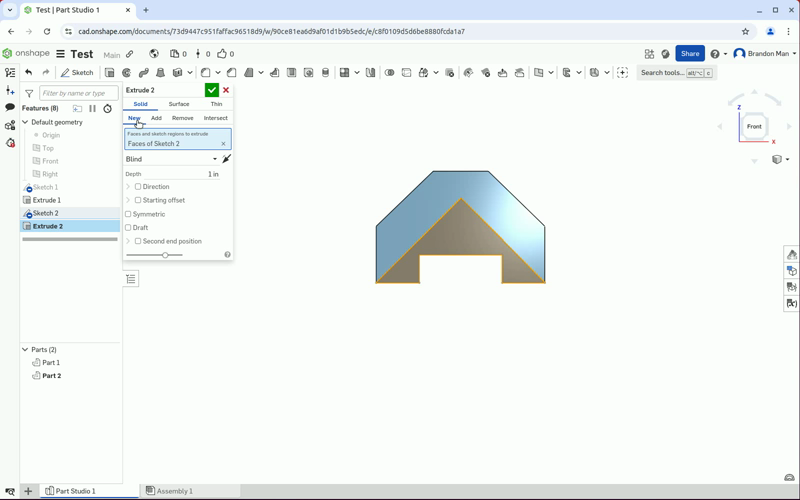
key(tab, 4)
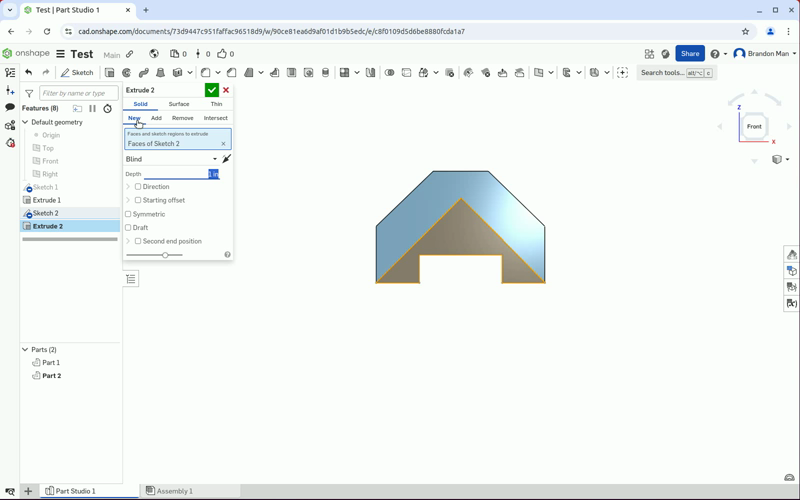
text(23.108)
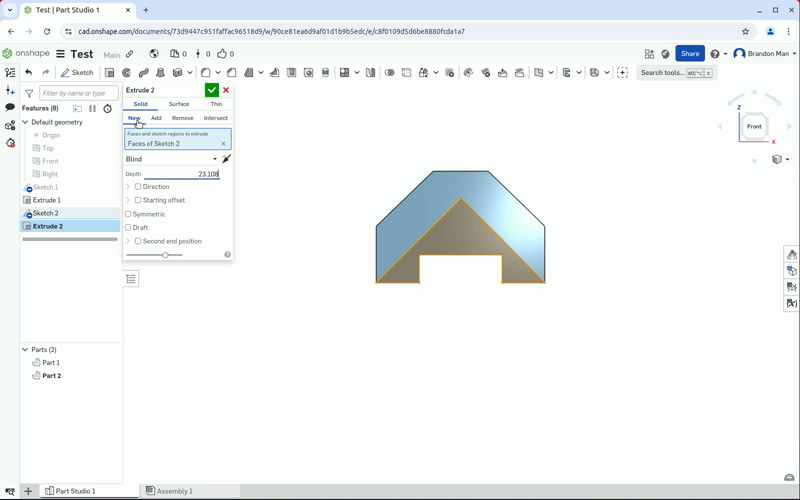
key(enter)
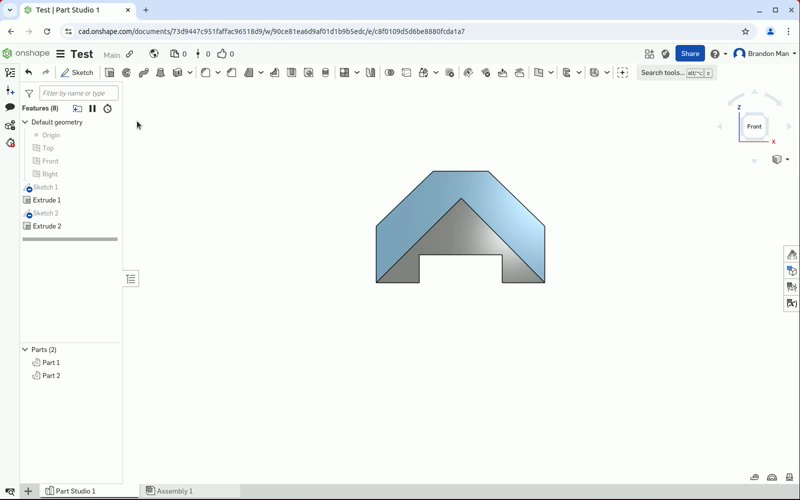
key(shift+h)
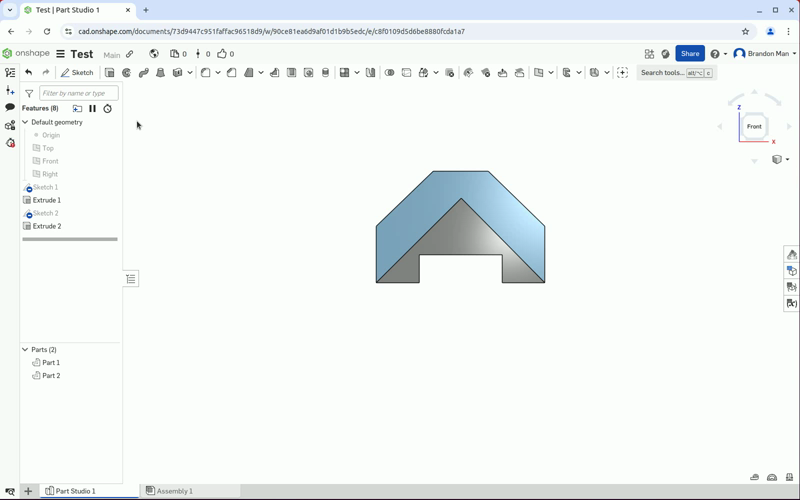
key(shift+h)
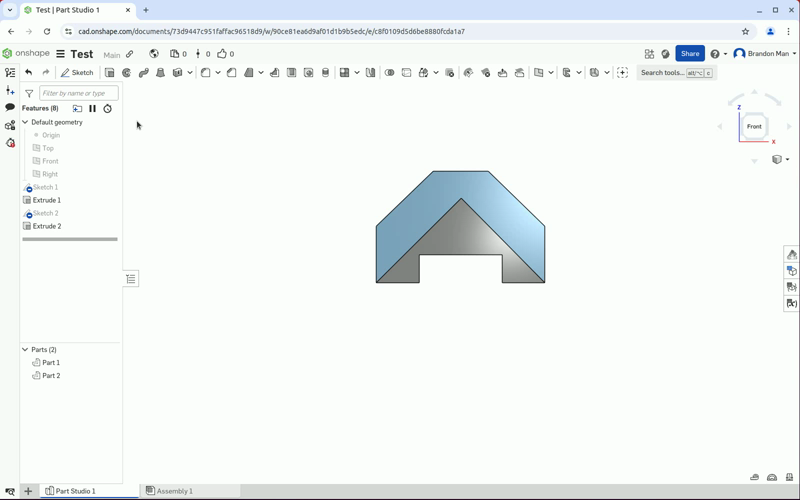
mouse_move(73, 189)
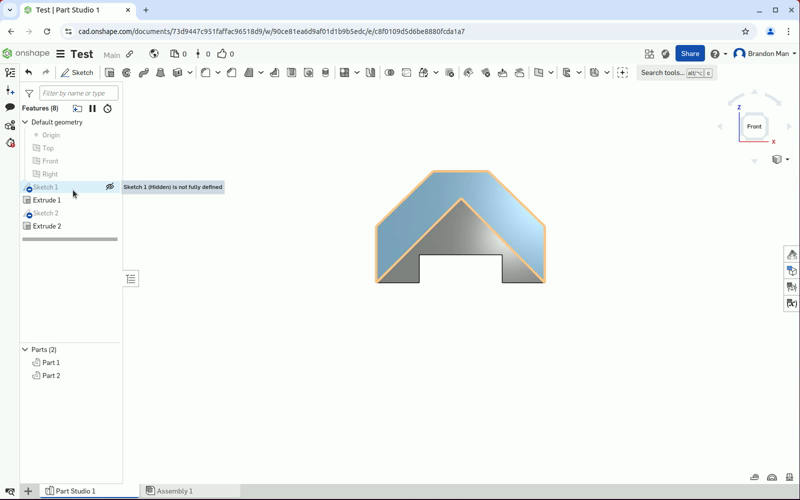
click(73, 189)
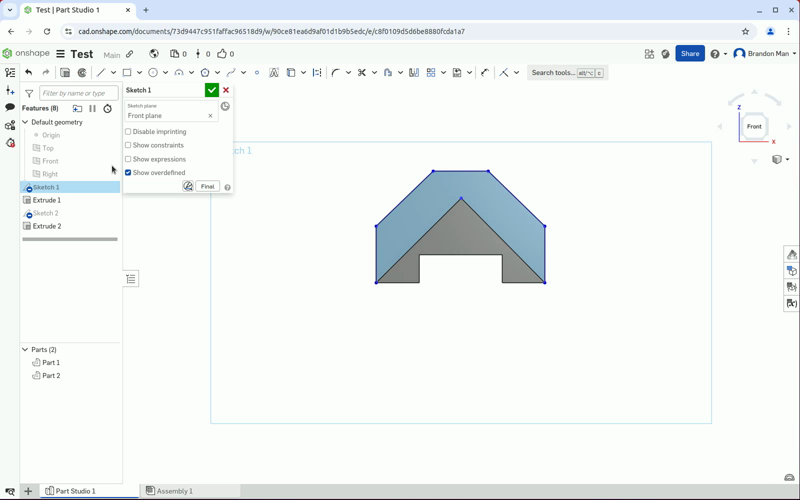
mouse_move(229, 92)
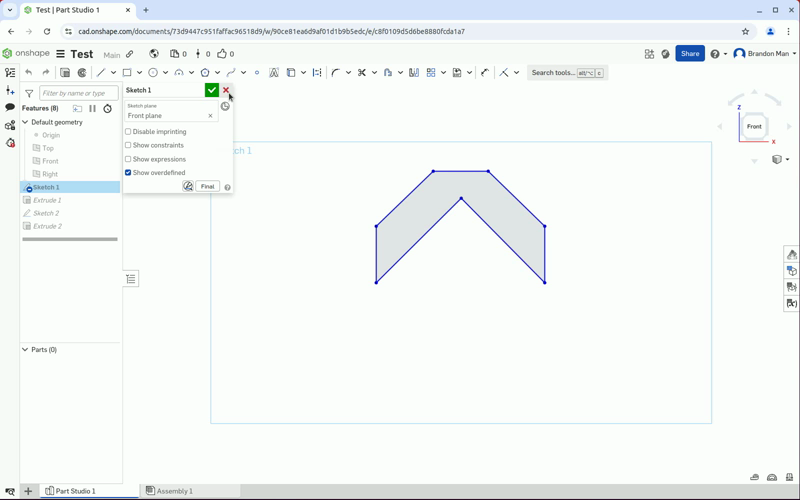
click(229, 92)
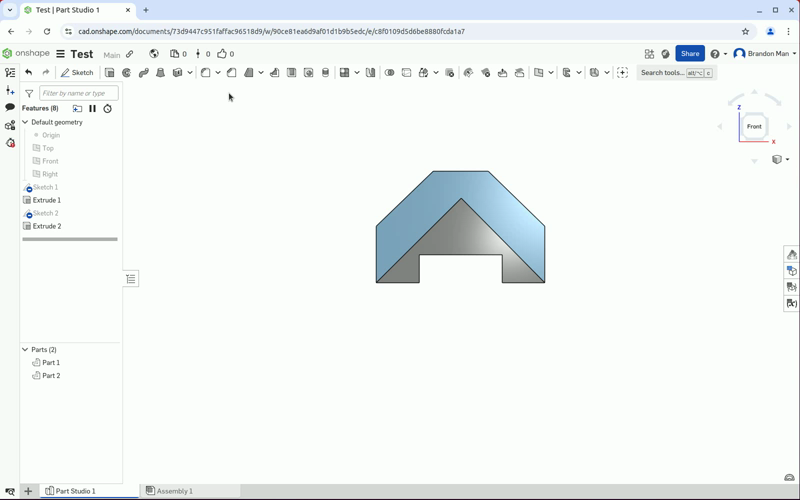
mouse_move(73, 352)
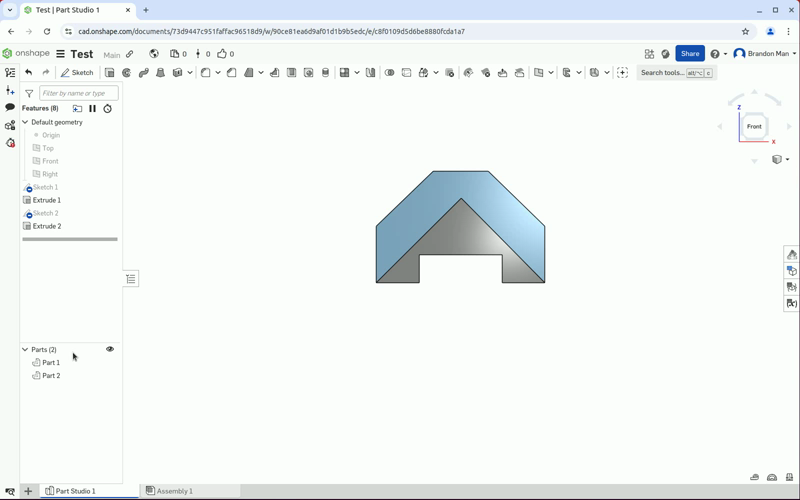
key(y)
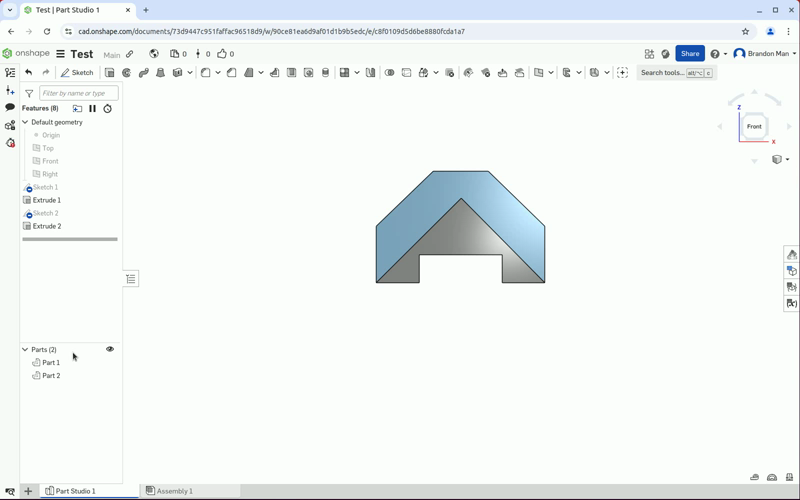
key(shift+p)
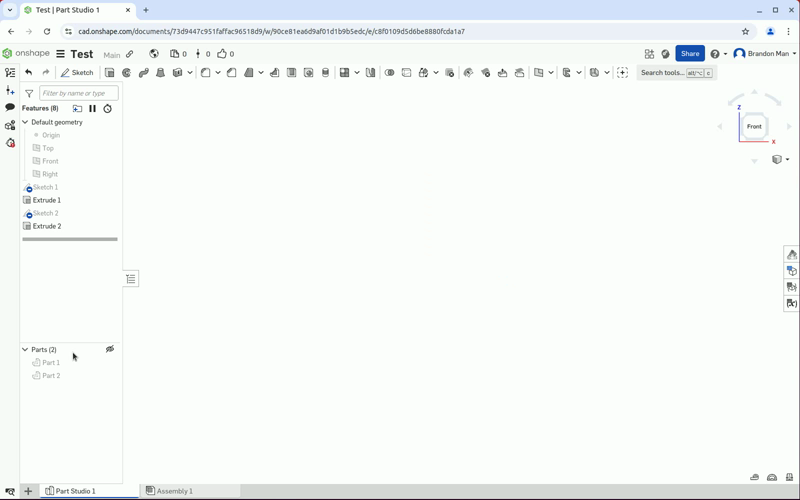
key(space)
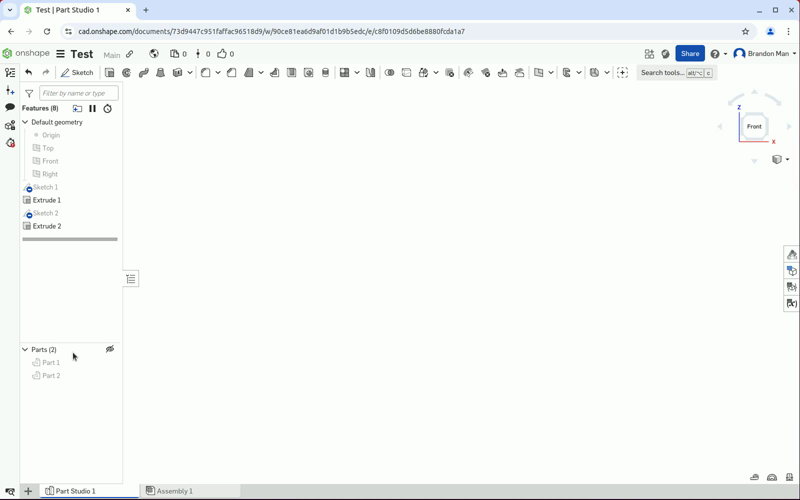
key_down(shift)
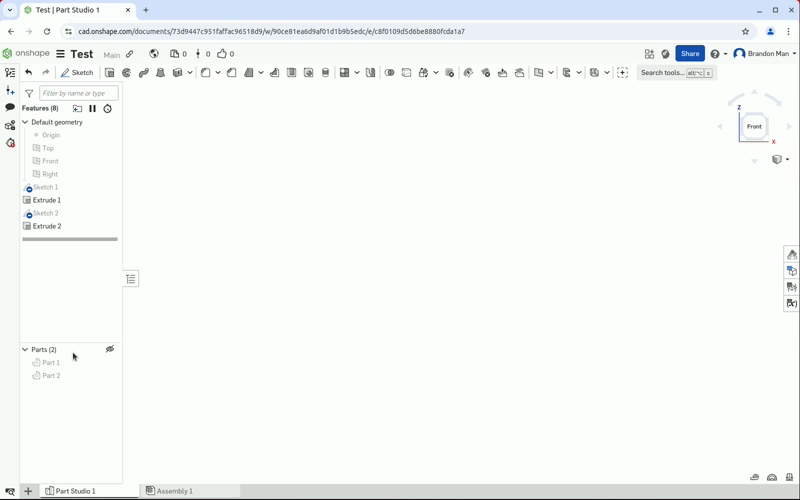
key(left)
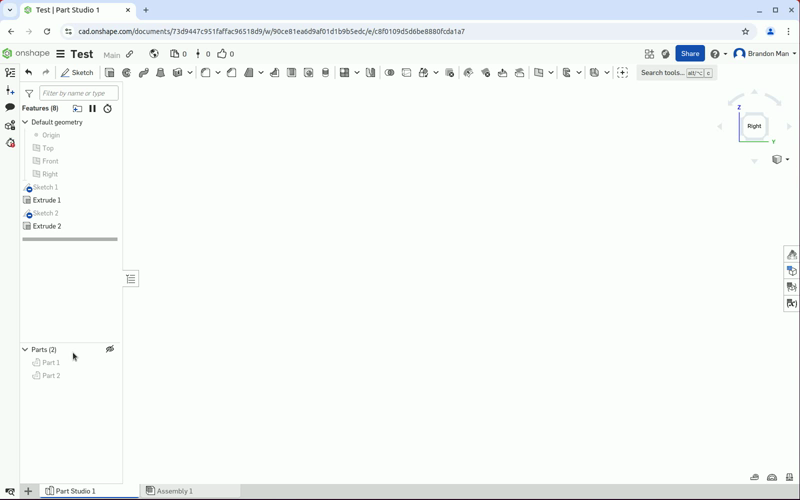
key_up(shift)
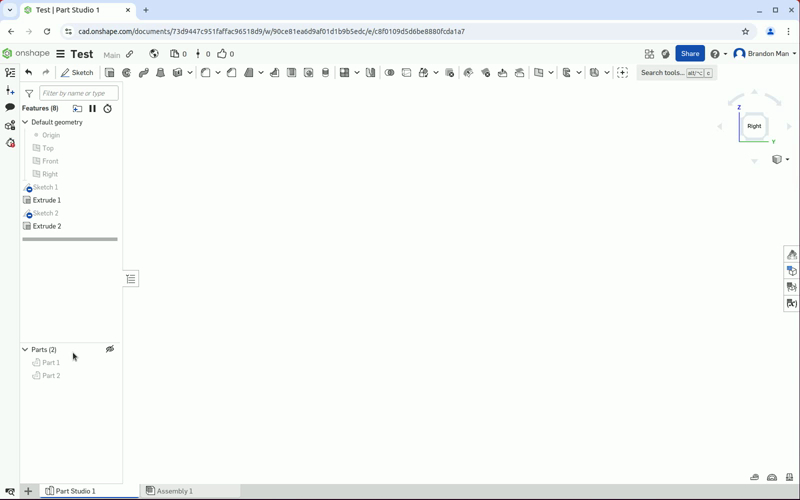
mouse_move(73, 352)
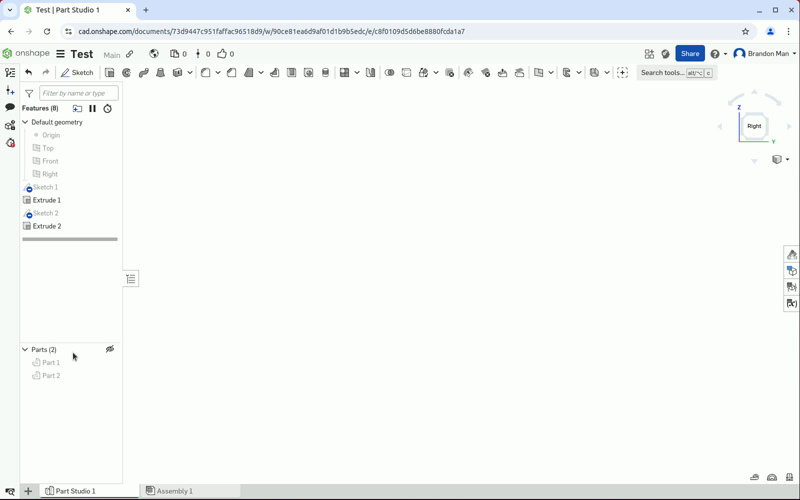
key(shift+y)
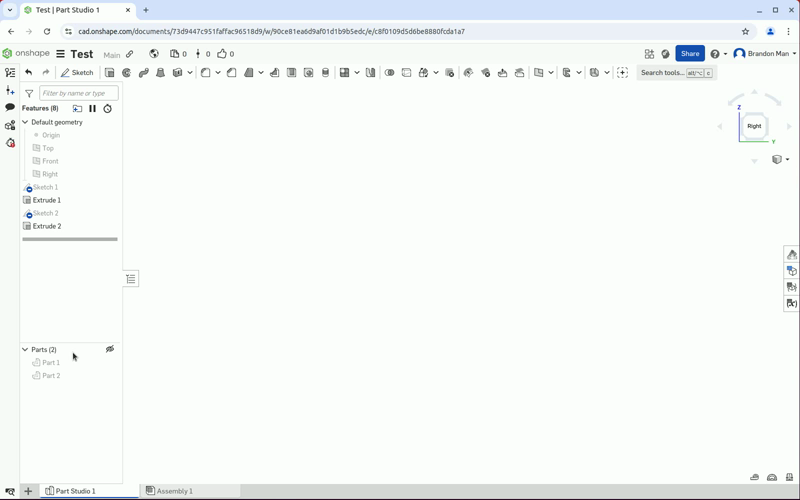
key(shift+s)
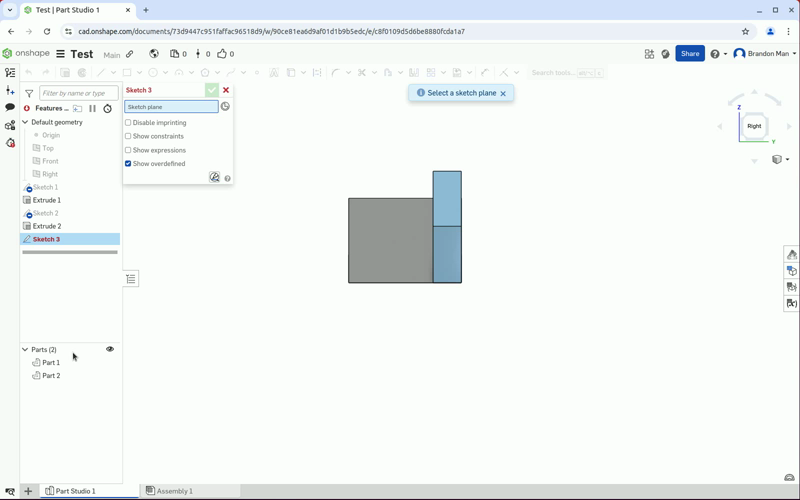
mouse_move(73, 176)
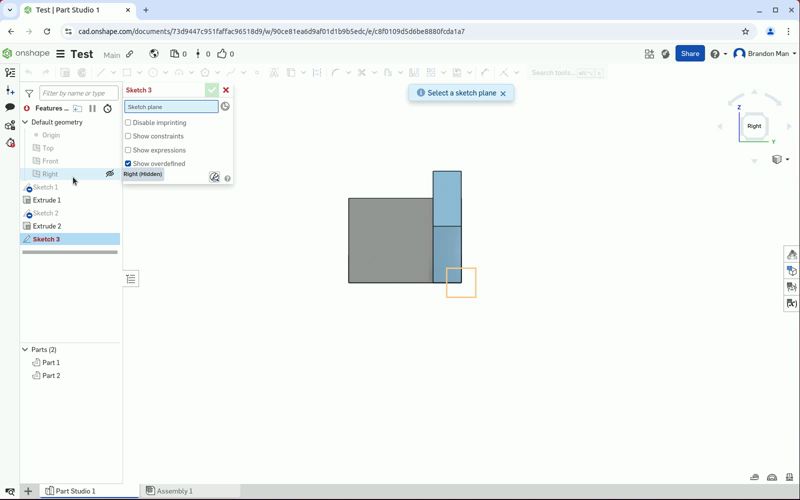
click(73, 176)
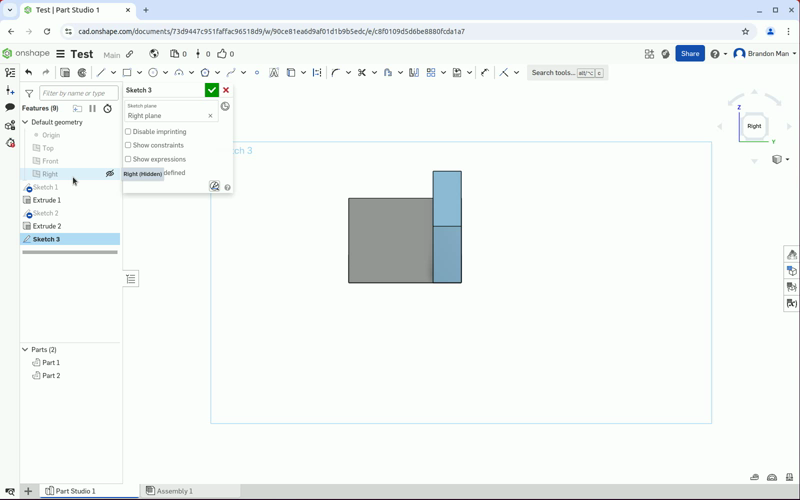
mouse_move(73, 352)
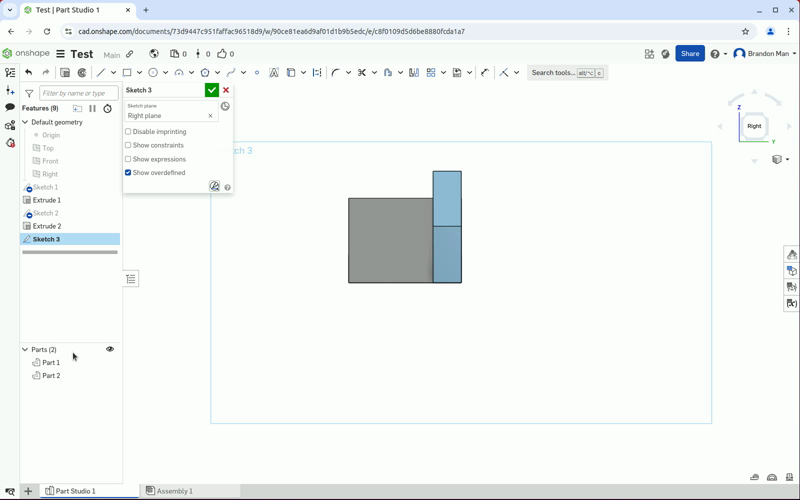
key(y)
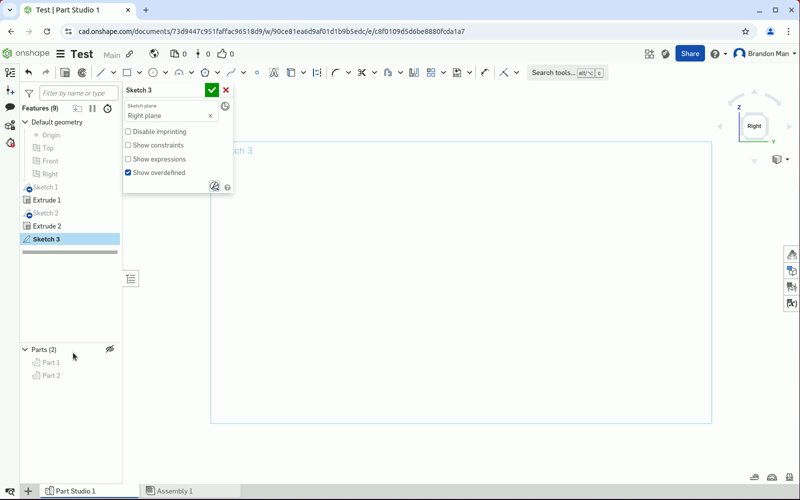
key(l)
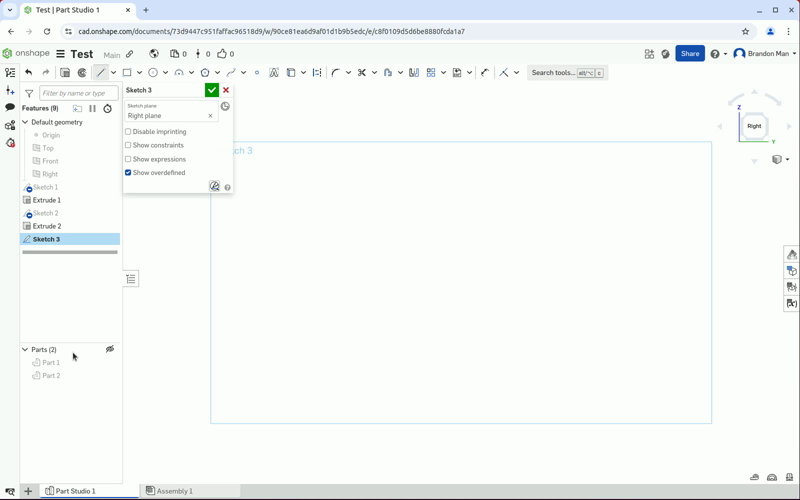
key_down(shift)
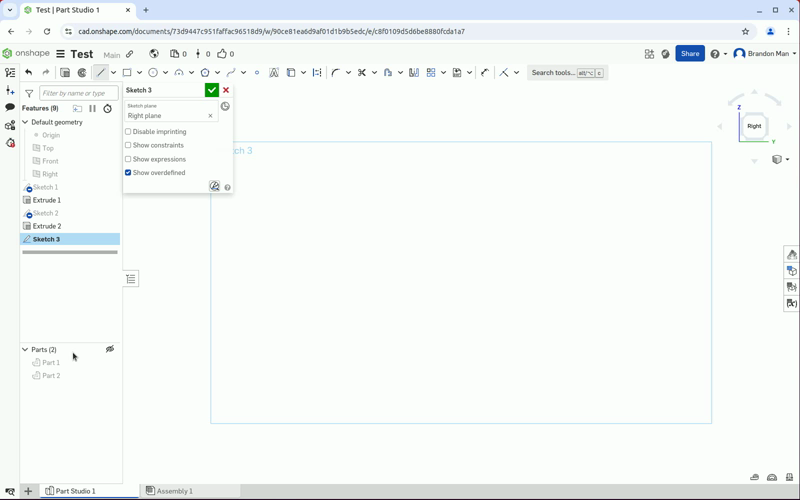
mouse_move(348, 282)
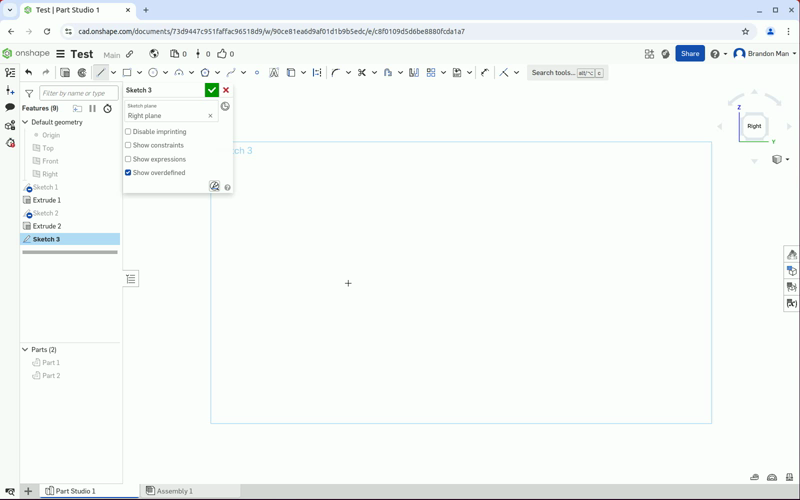
click(348, 282)
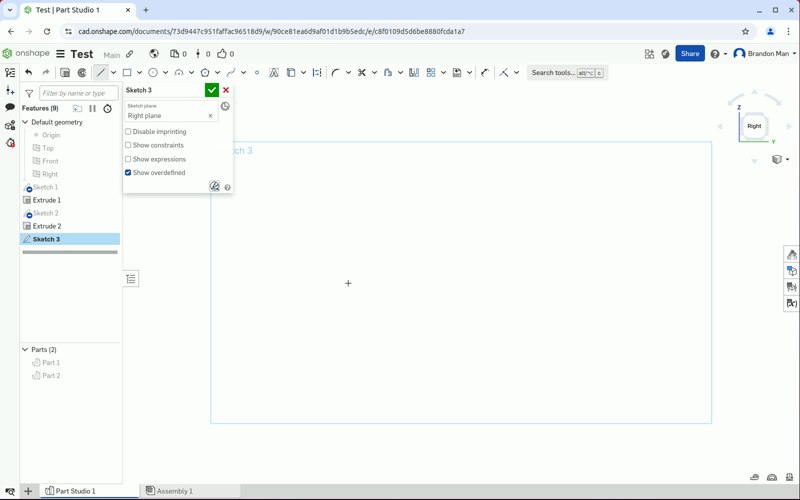
key_up(shift)
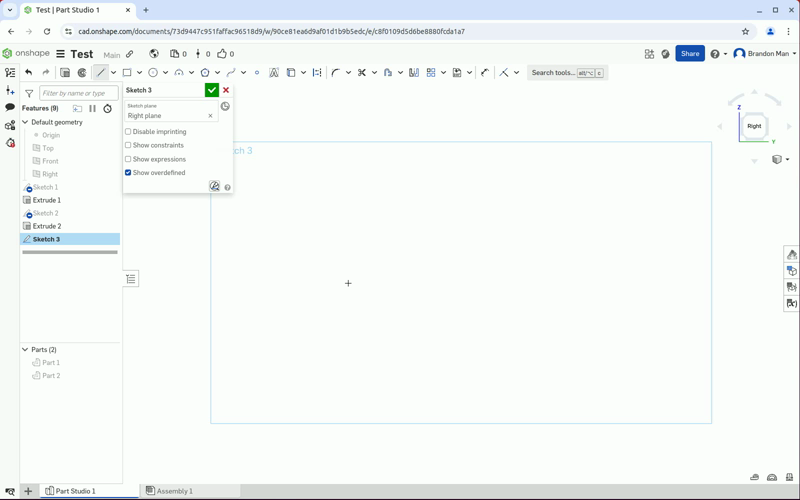
key_down(shift)
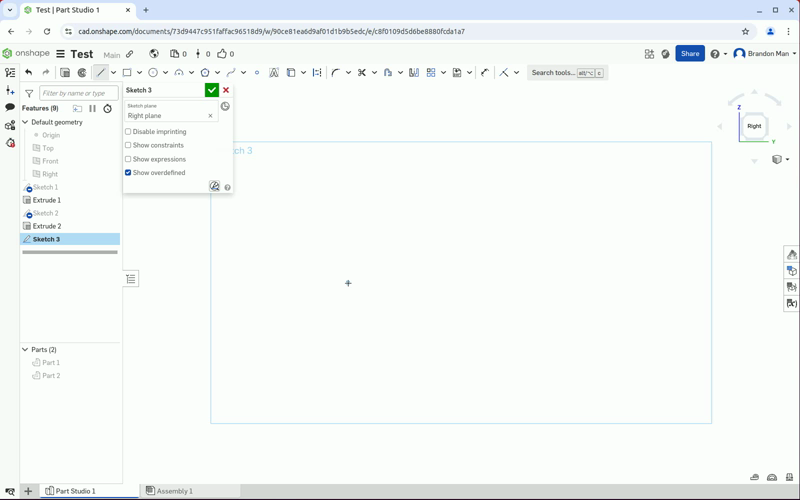
mouse_move(432, 198)
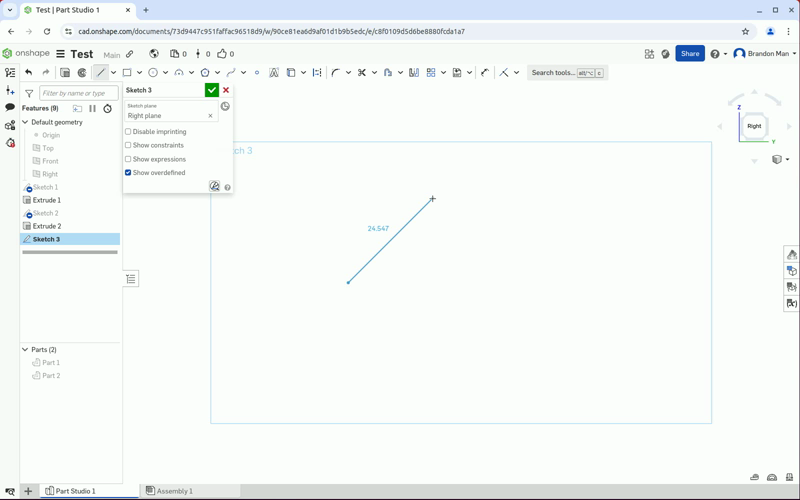
click(432, 198)
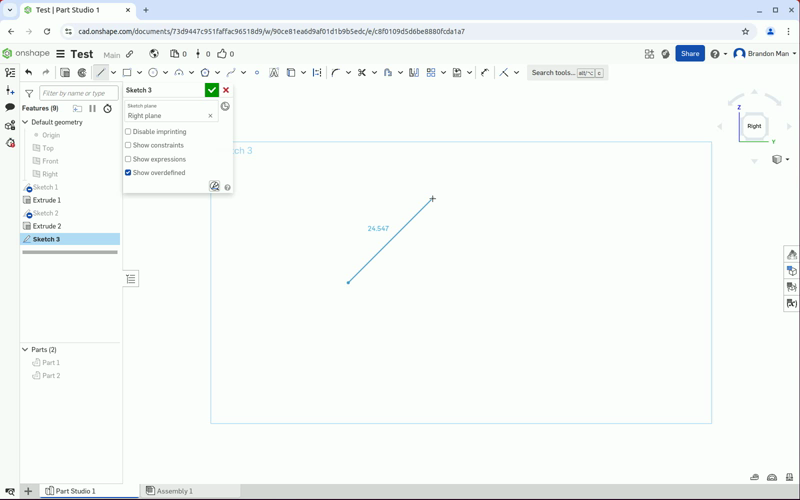
key_up(shift)
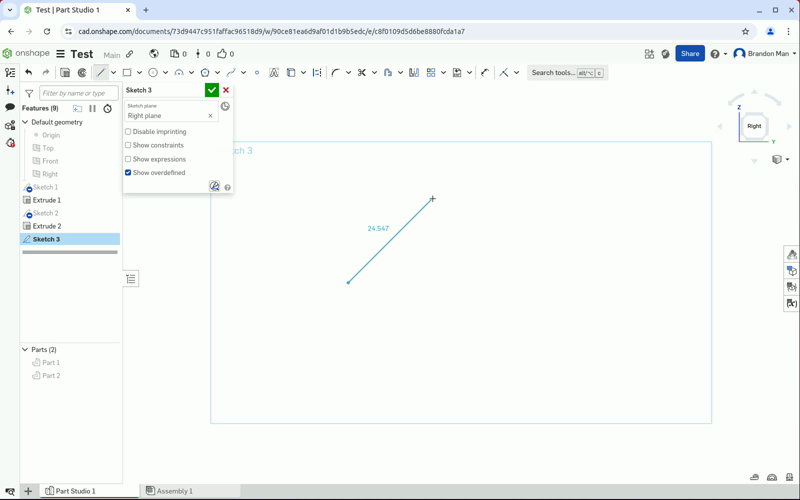
key_down(shift)
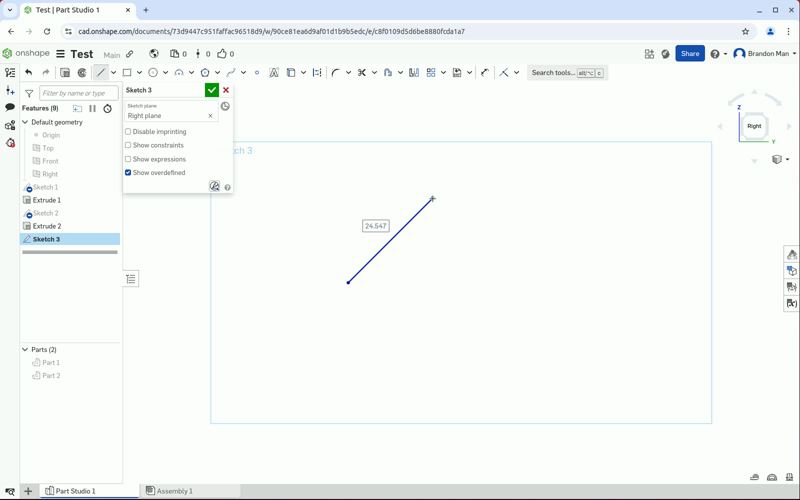
mouse_move(348, 198)
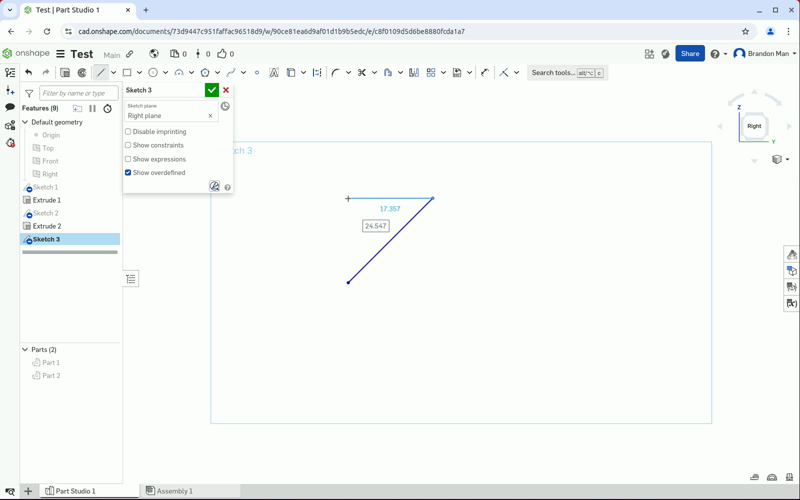
click(348, 198)
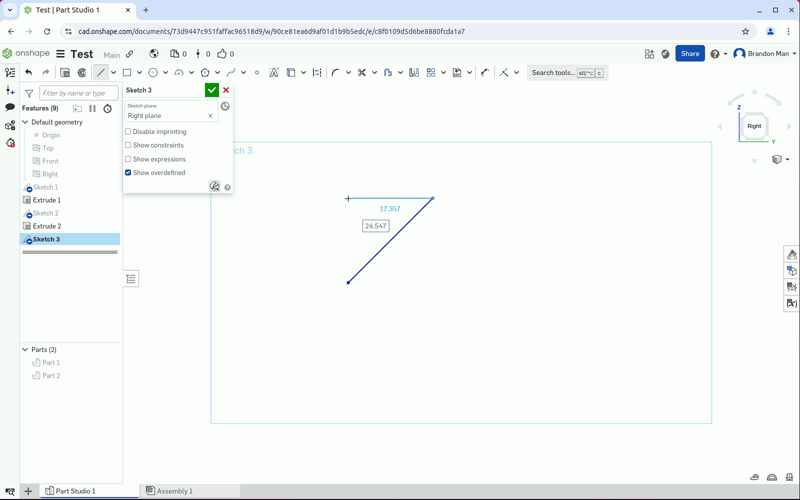
key_up(shift)
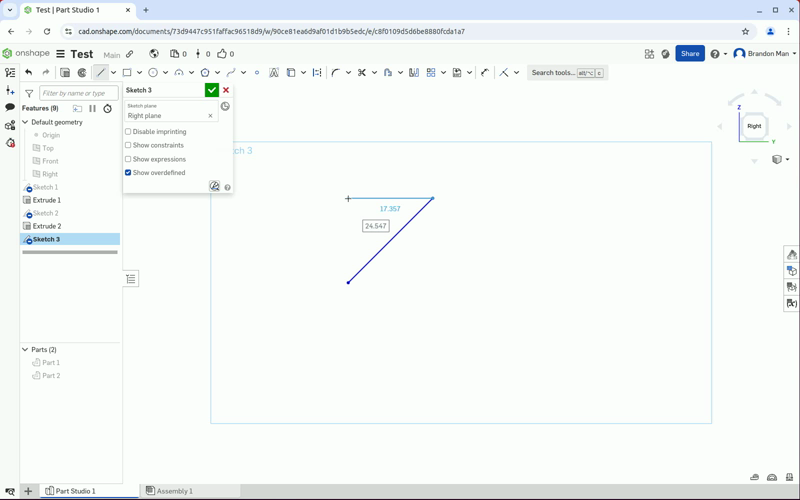
key_down(shift)
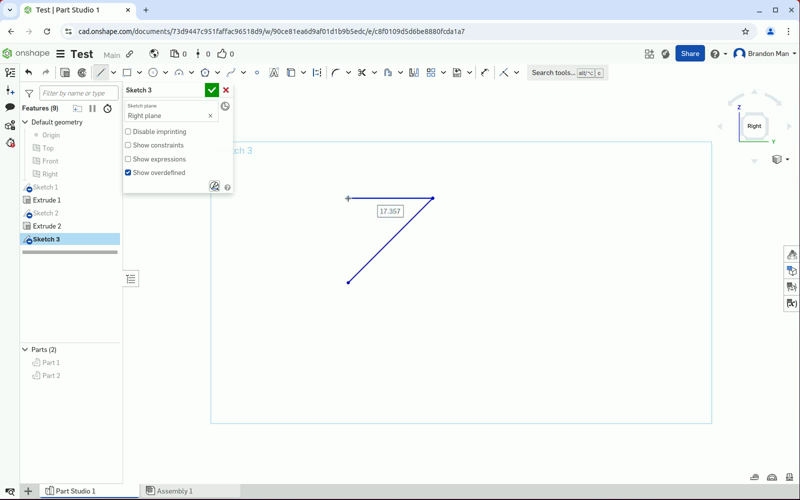
mouse_move(348, 282)
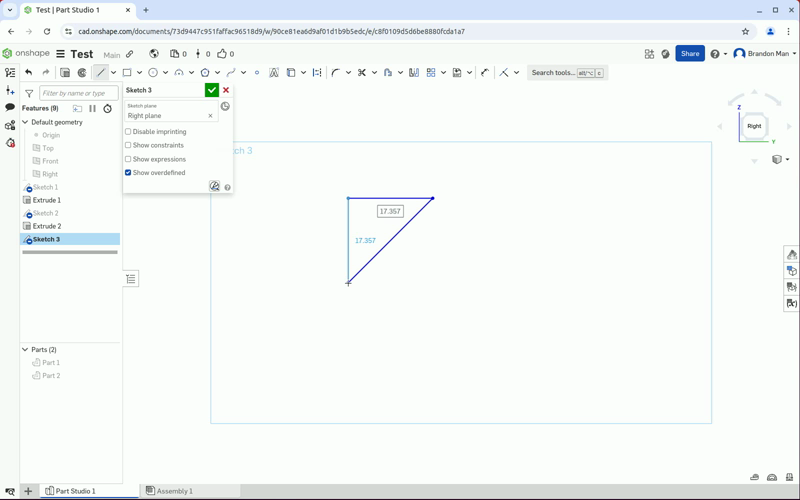
key_up(shift)
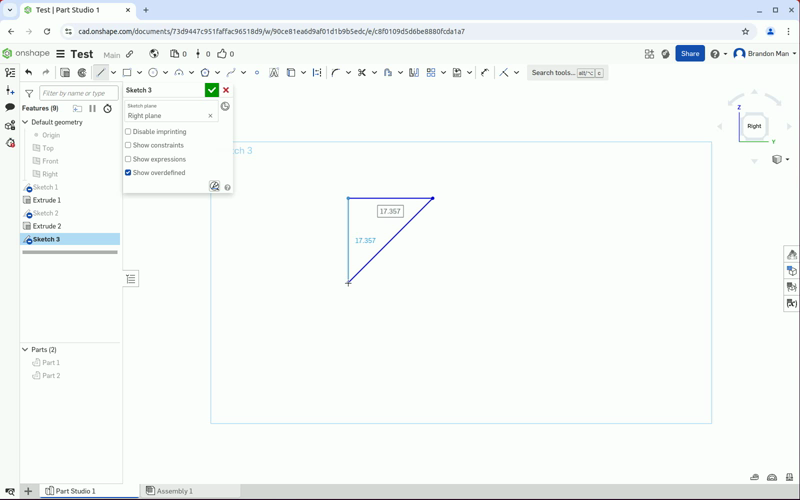
click(348, 282)
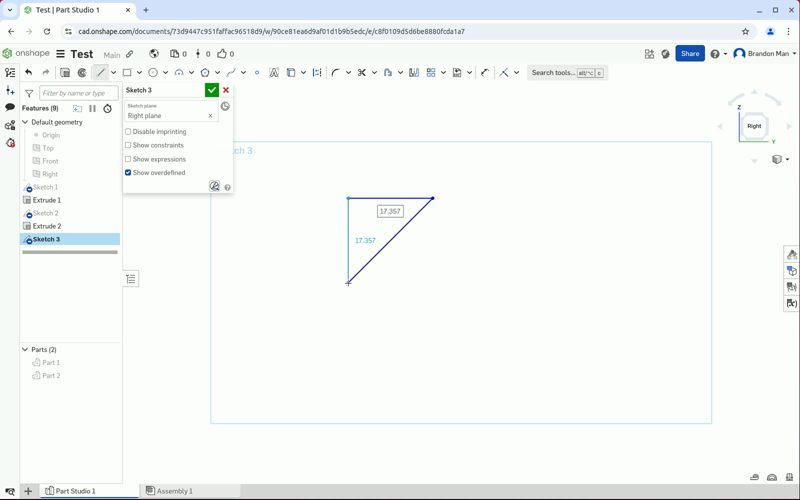
key(esc)
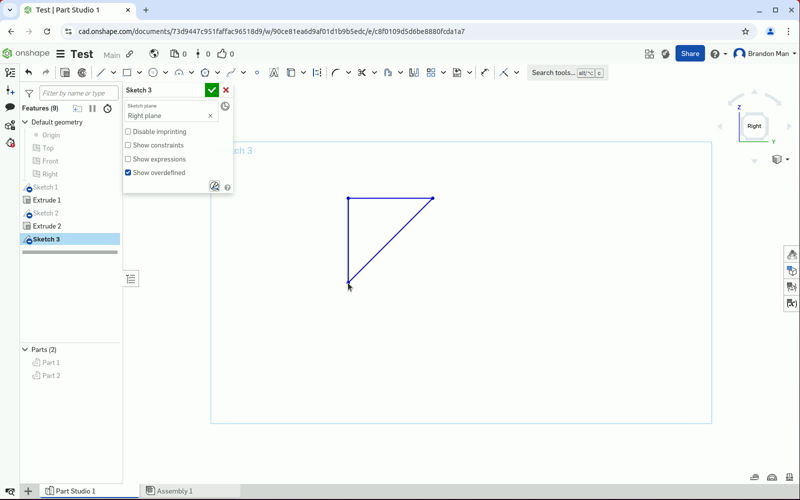
mouse_move(375, 248)
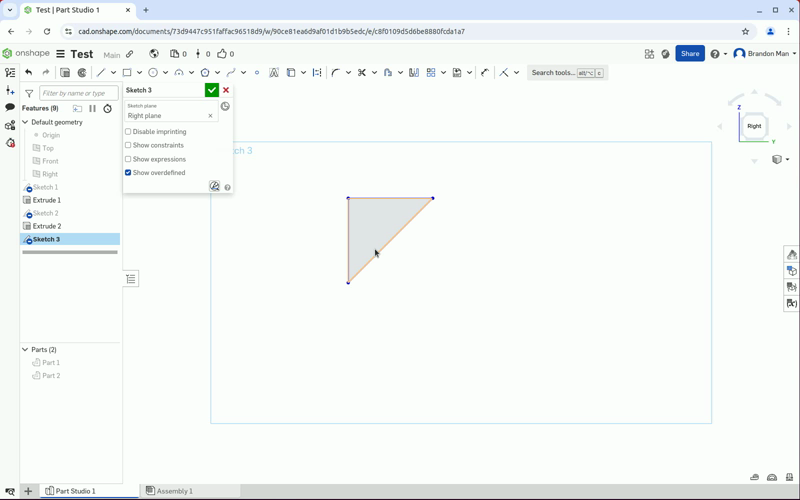
click(375, 248)
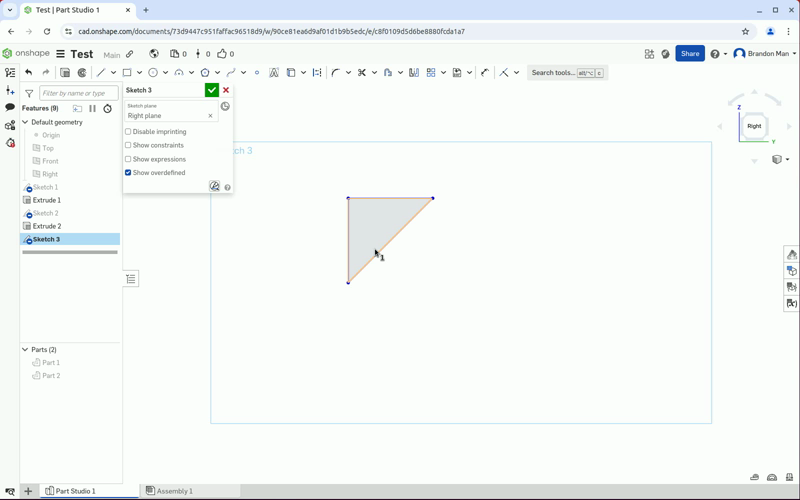
mouse_move(73, 352)
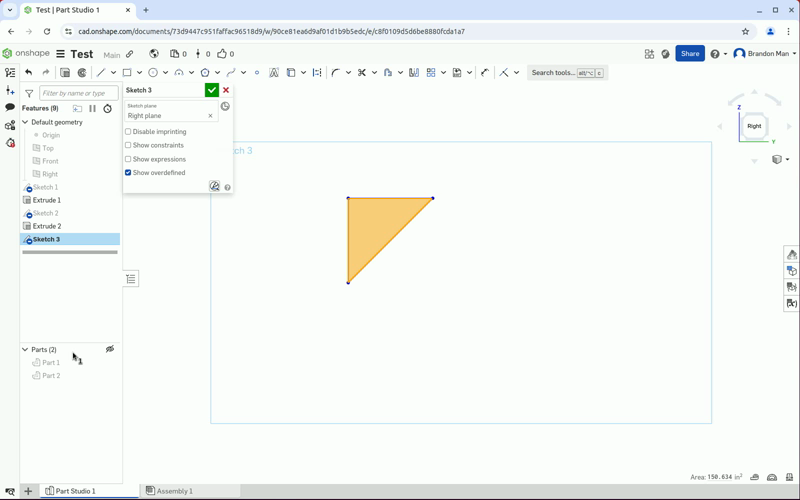
key(shift+y)
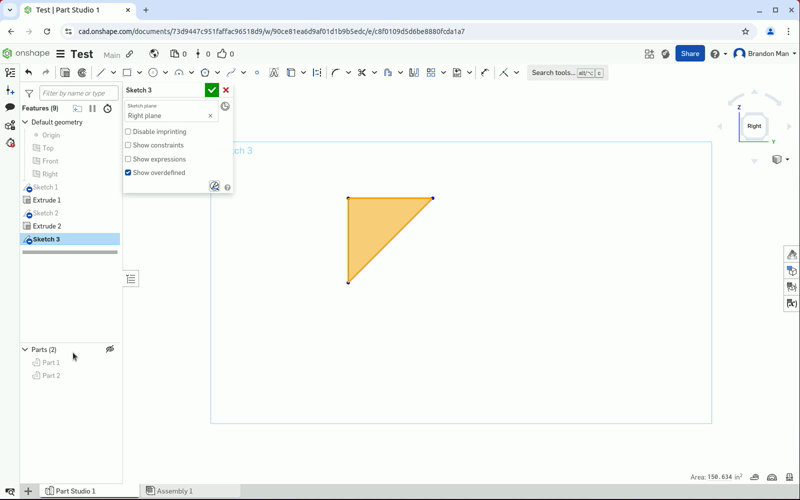
key(shift+e)
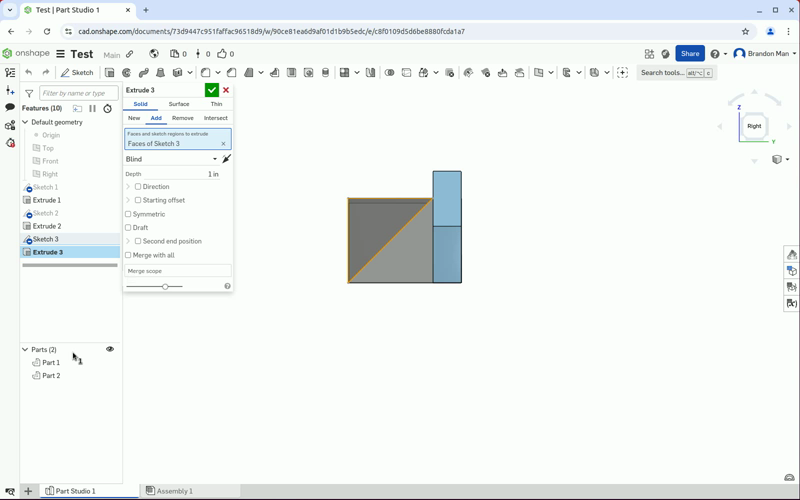
mouse_move(143, 106)
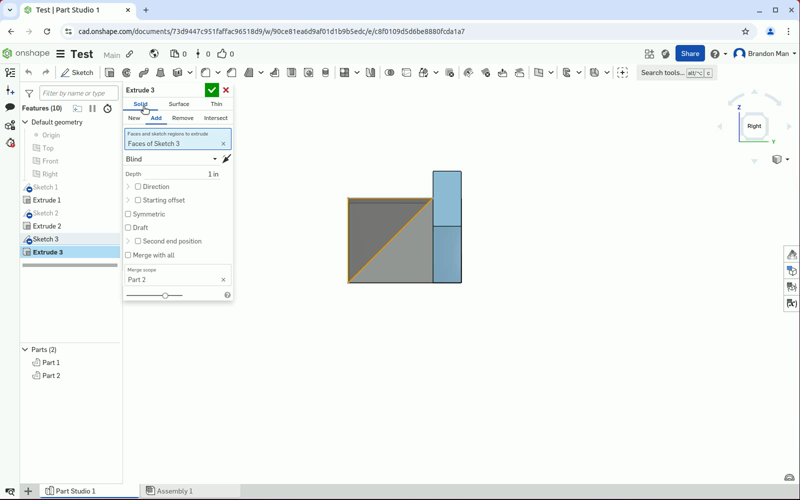
click(143, 106)
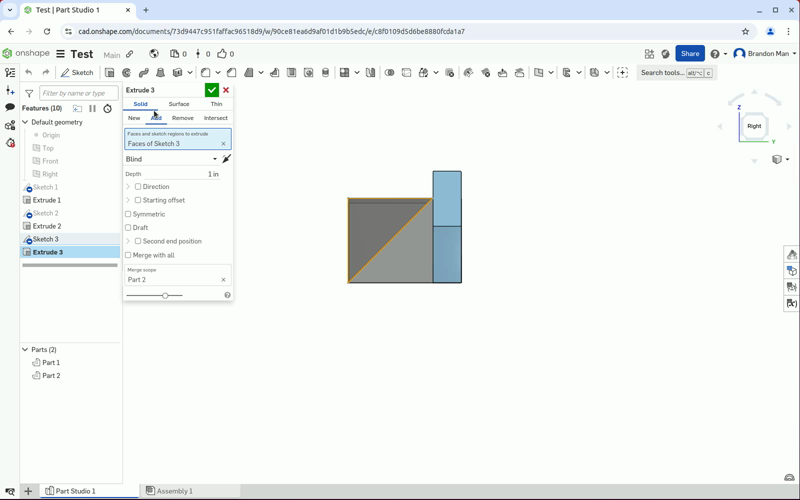
mouse_move(186, 120)
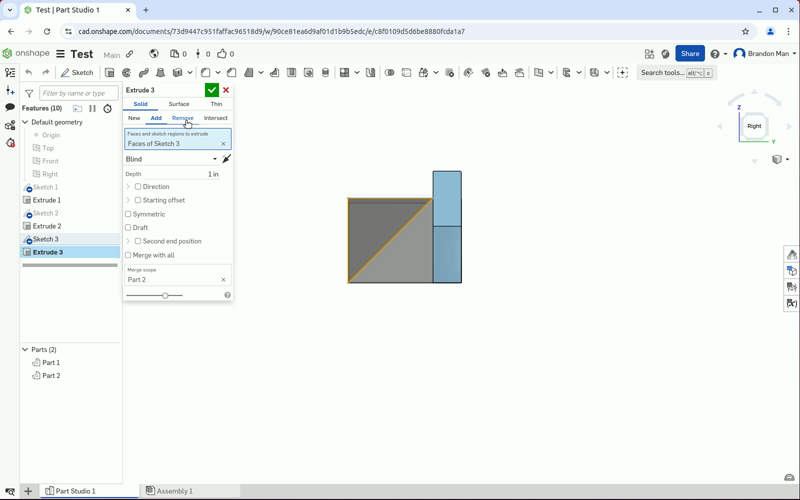
click(186, 120)
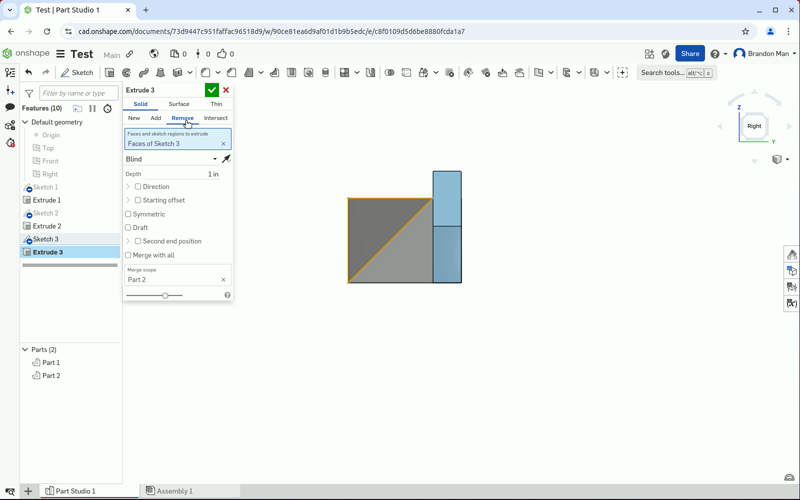
key(tab, 4)
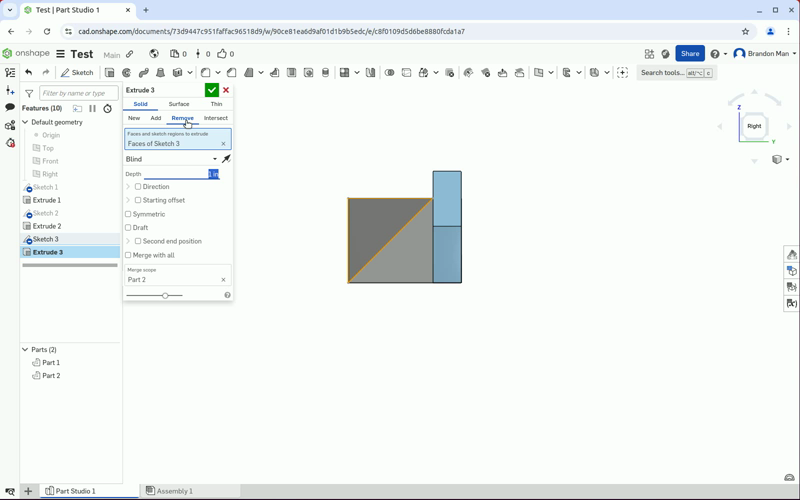
text(23.108)
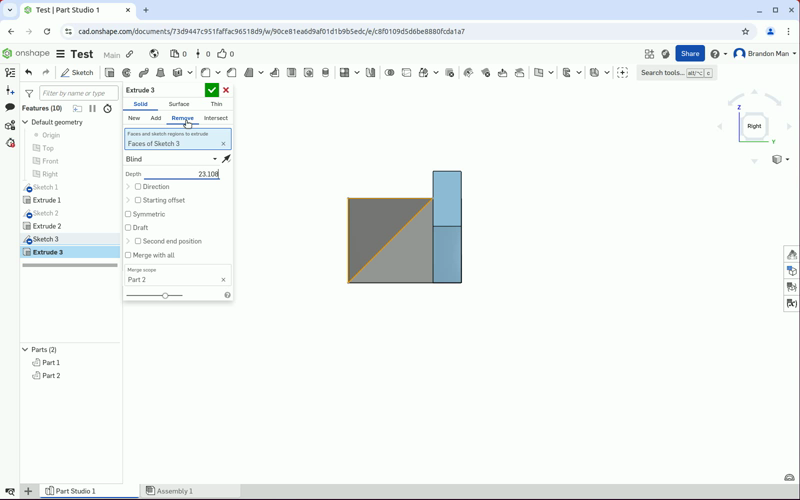
key(tab, 3)
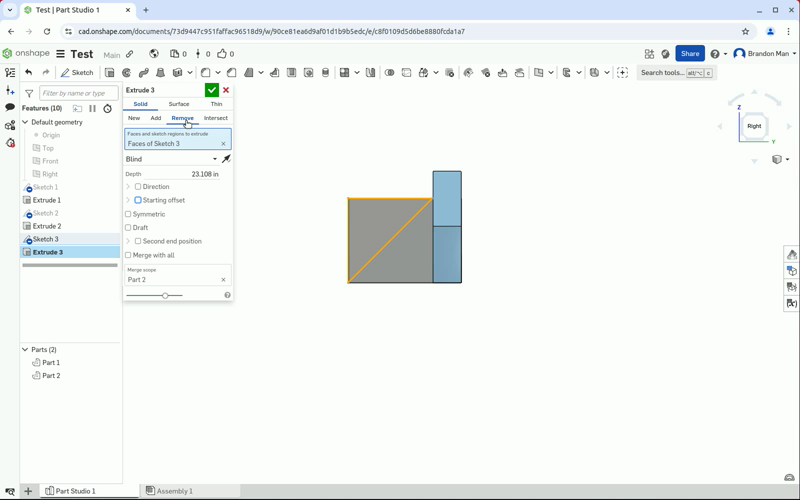
key(tab, 2)
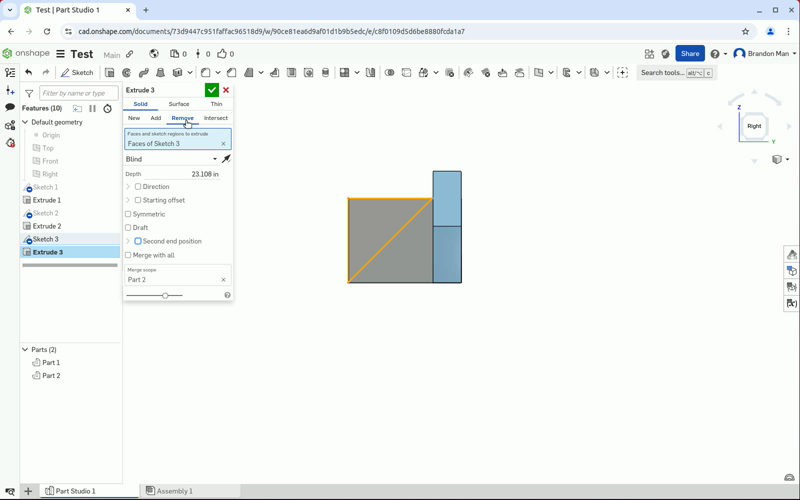
key(space)
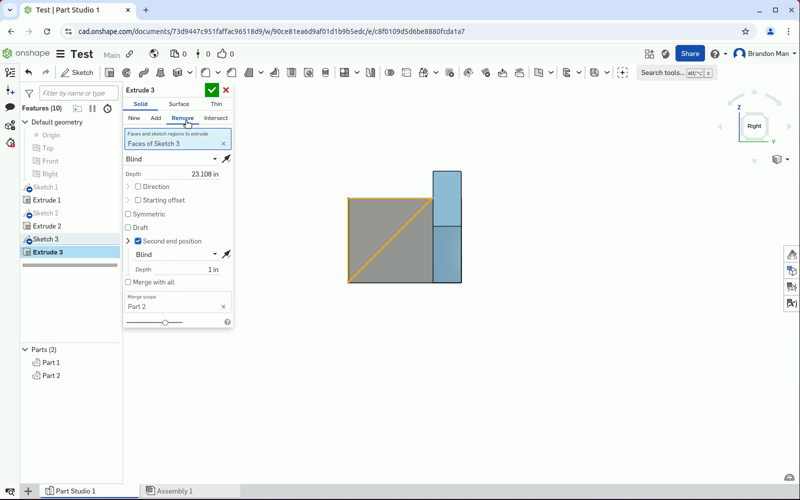
key(tab, 3)
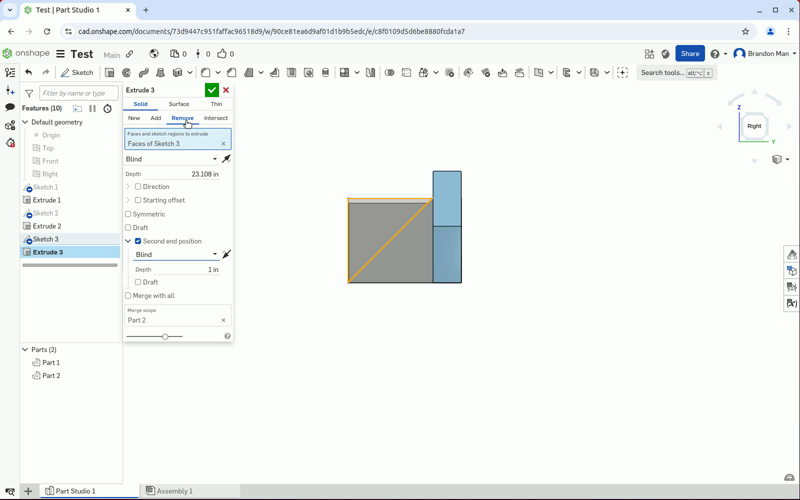
text(23.108)
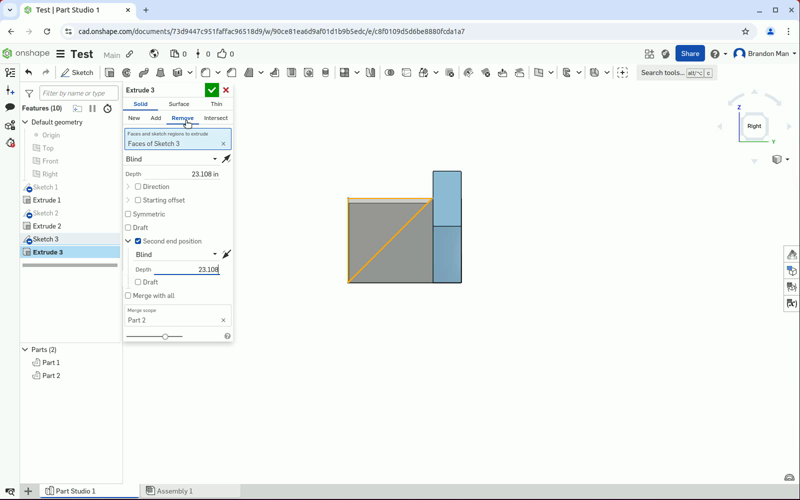
key(tab, 2)
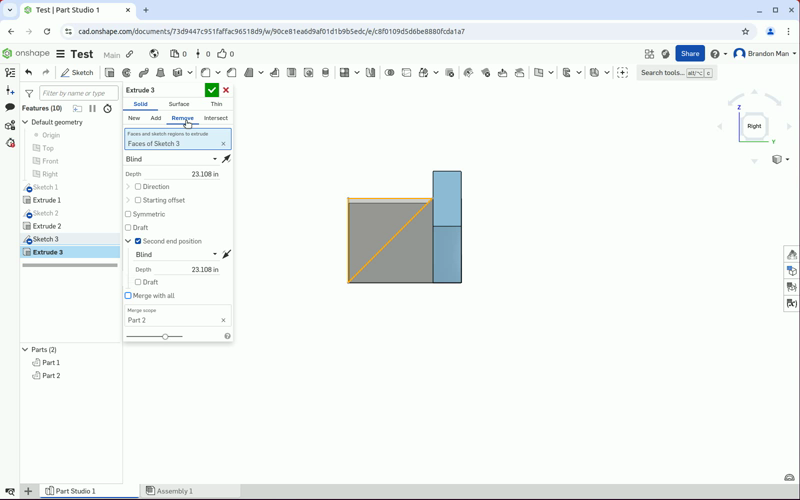
key(space)
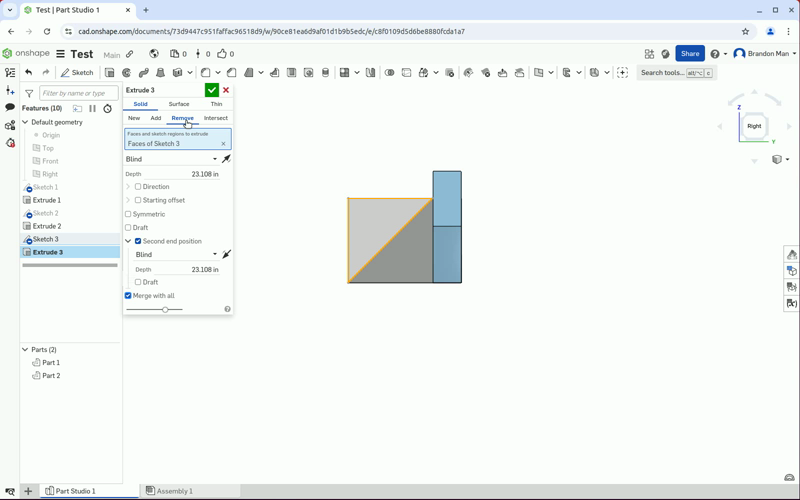
key(enter)
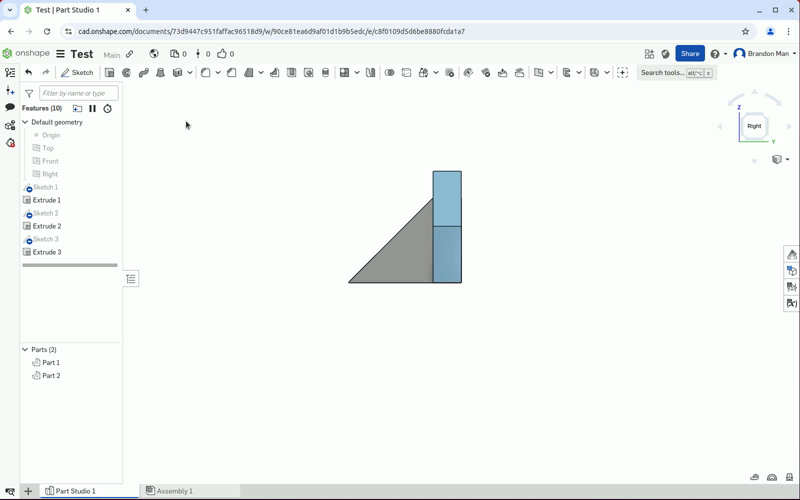
key(shift+h)
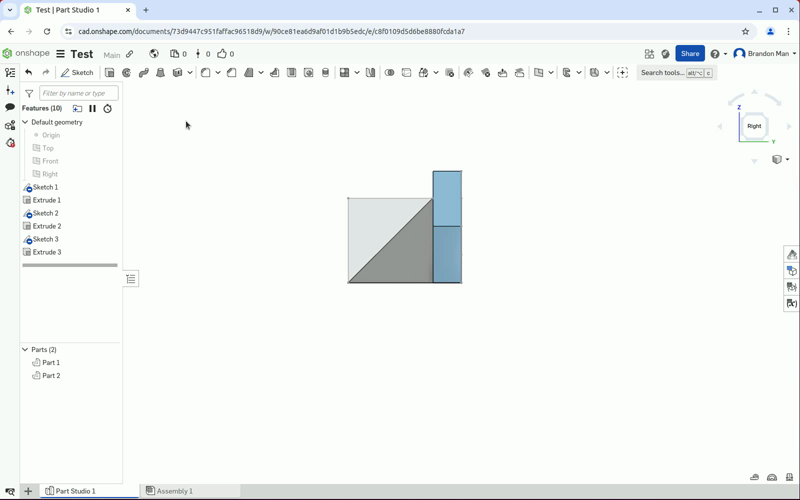
key(shift+h)
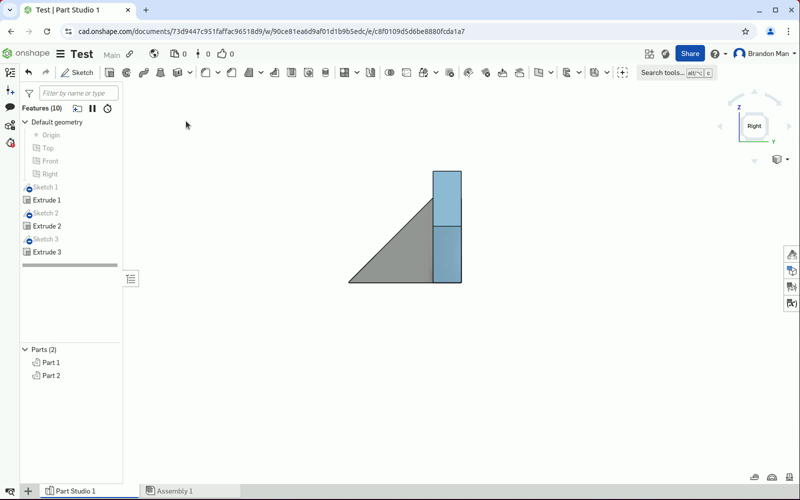
mouse_move(73, 189)
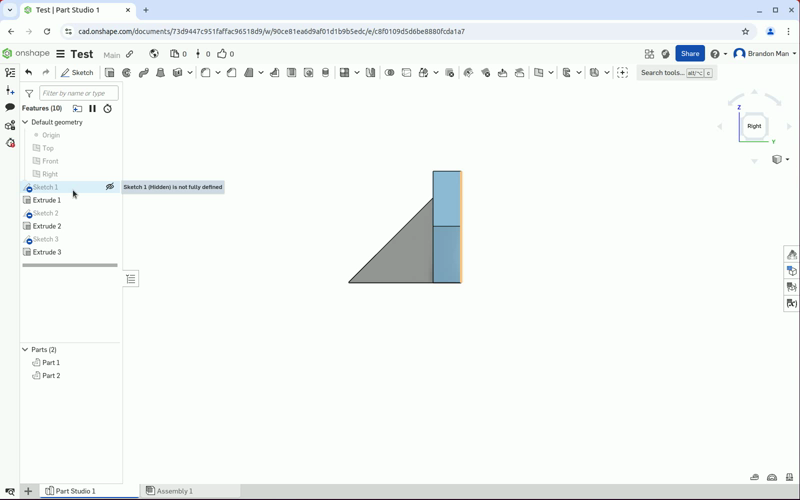
click(73, 189)
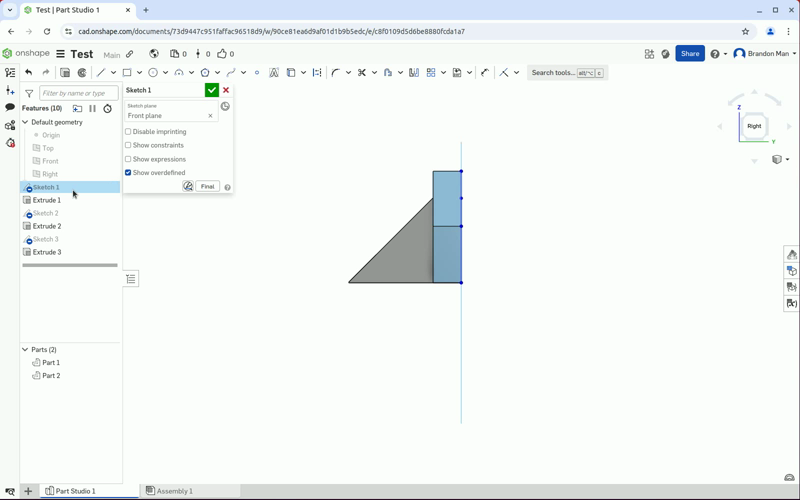
mouse_move(229, 92)
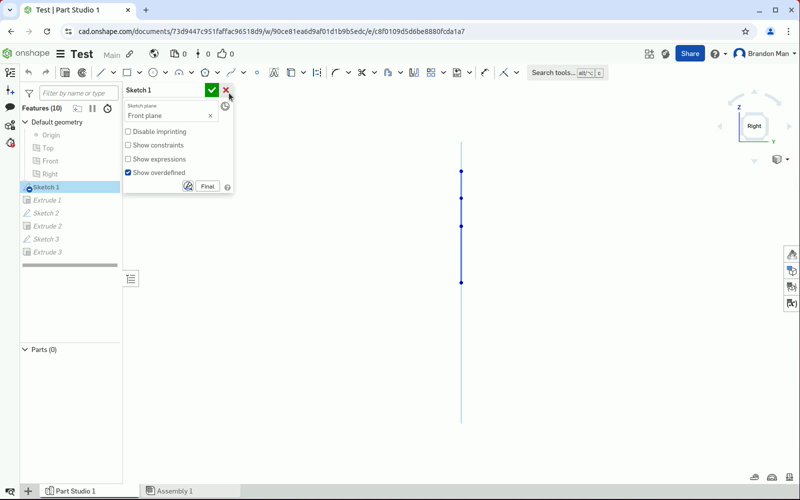
click(229, 92)
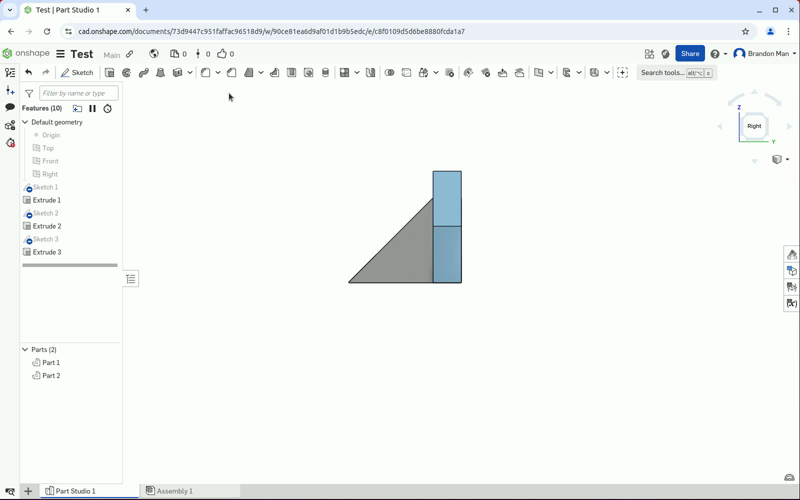
mouse_move(73, 352)
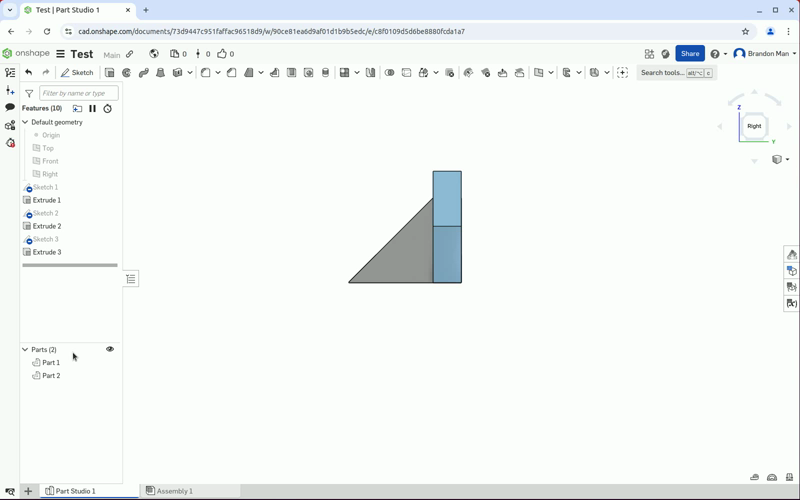
key(y)
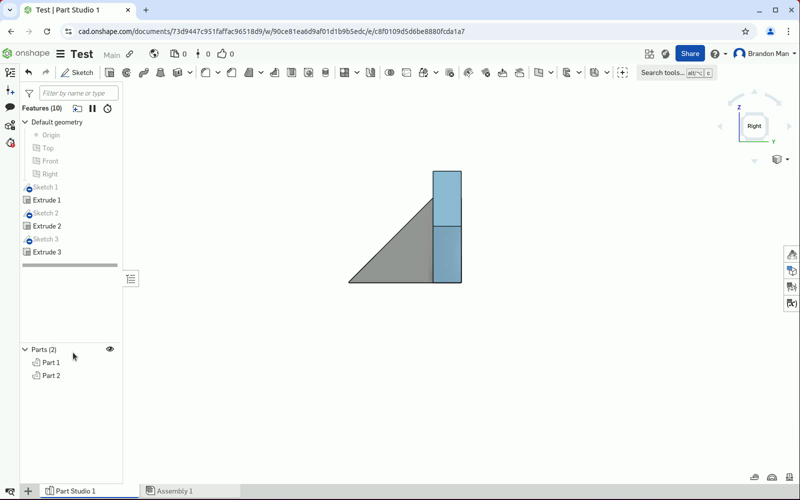
key(shift+p)
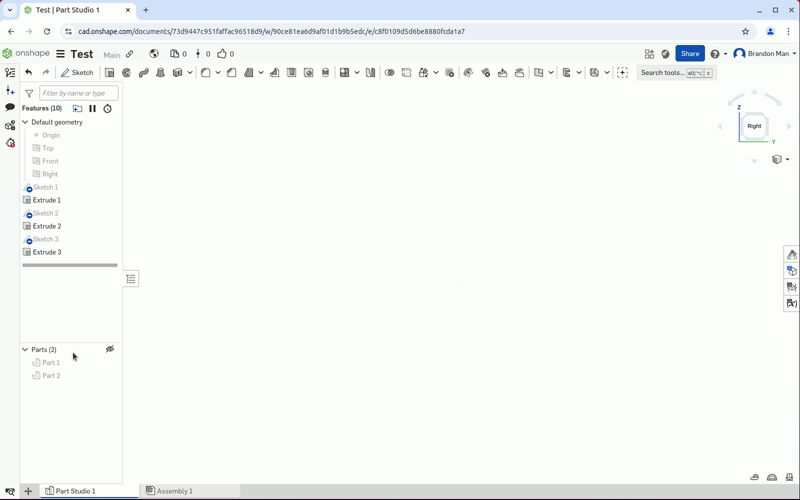
key(space)
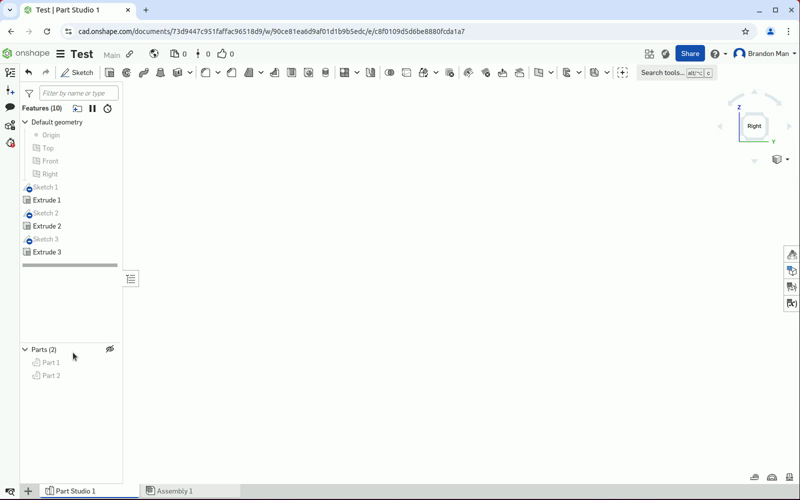
key_down(shift)
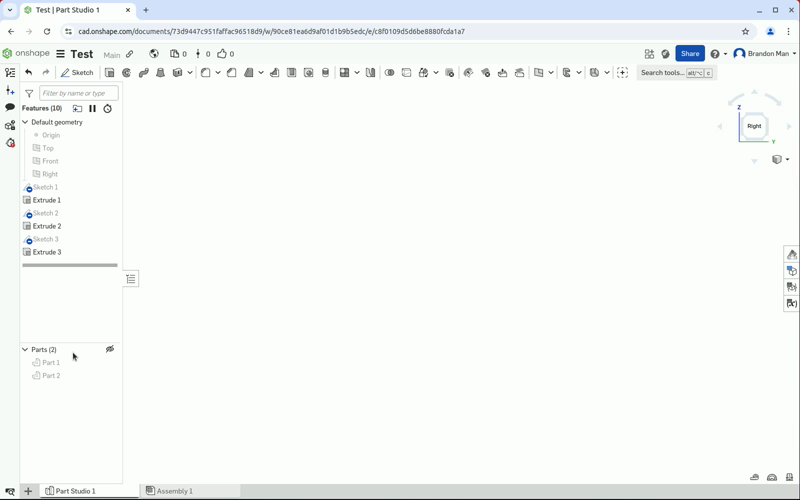
key(right)
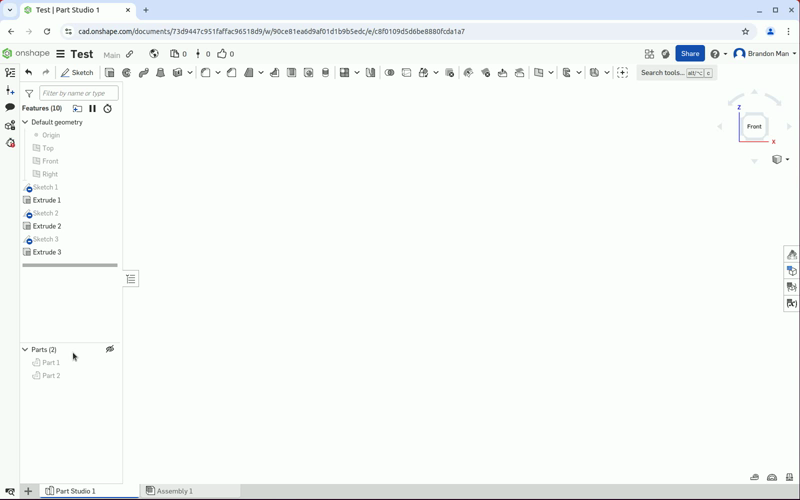
key_up(shift)
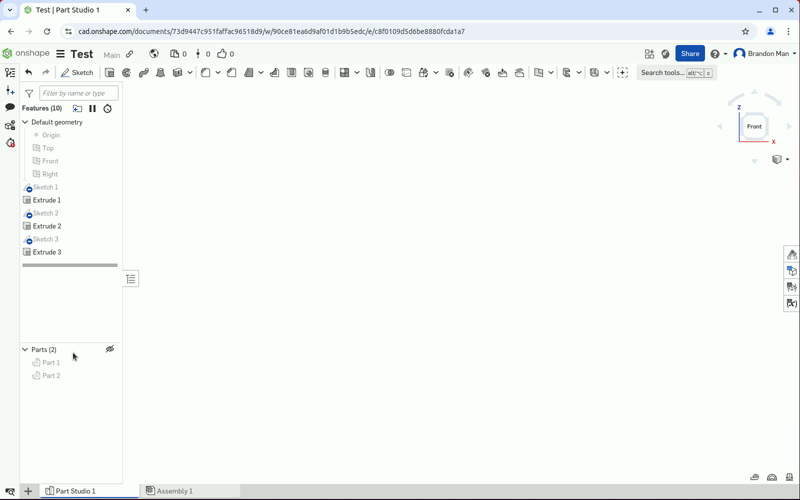
mouse_move(73, 352)
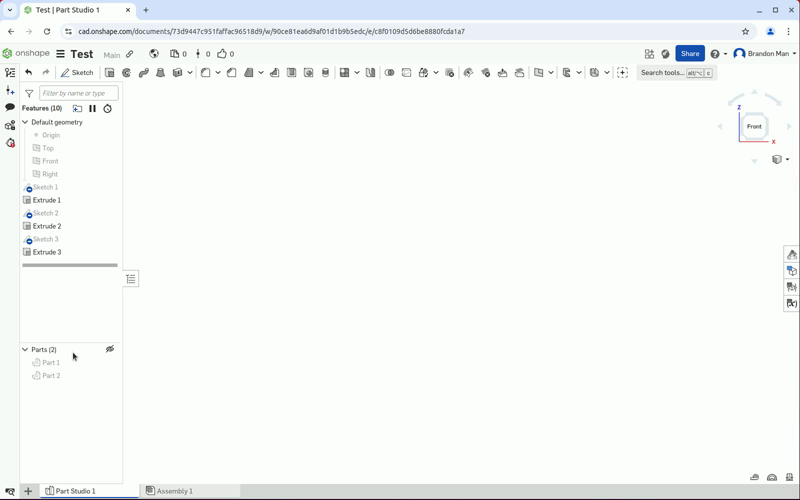
key(shift+y)
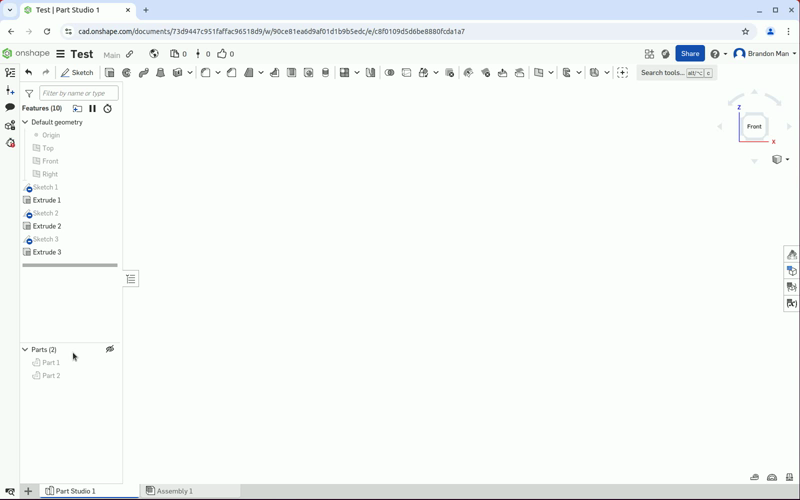
key(shift+s)
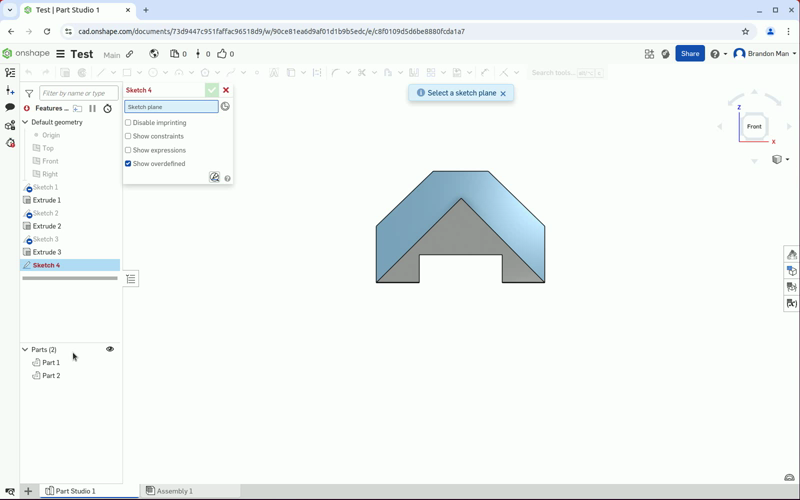
mouse_move(73, 163)
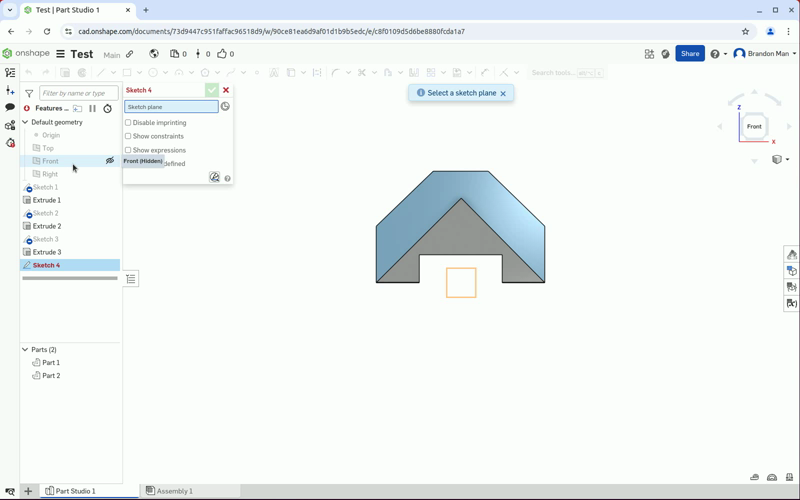
click(73, 163)
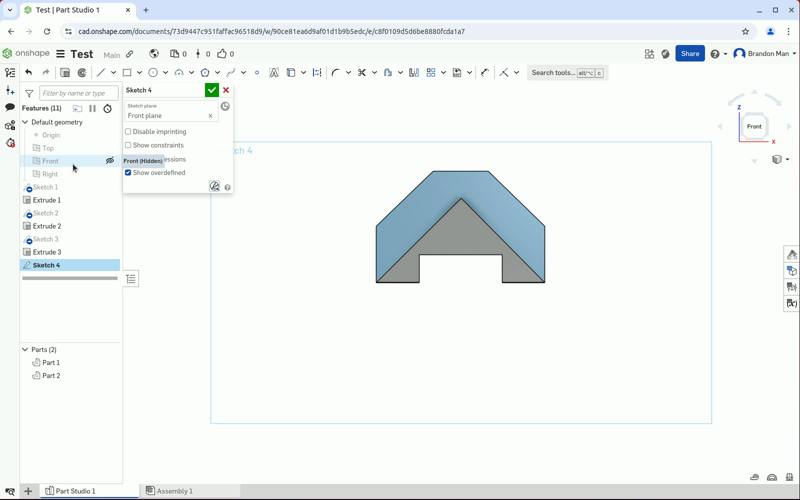
mouse_move(73, 352)
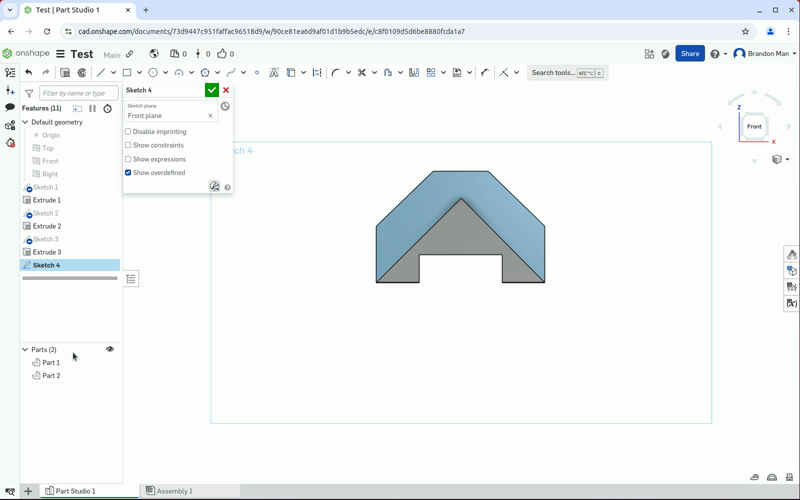
key(y)
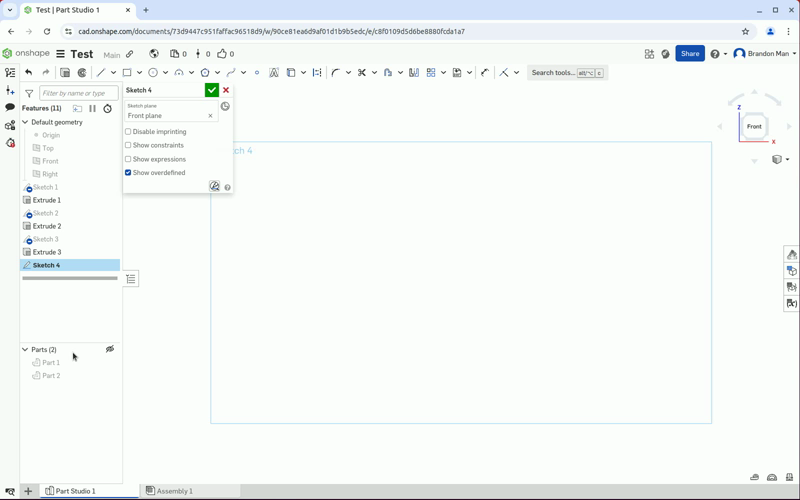
key(l)
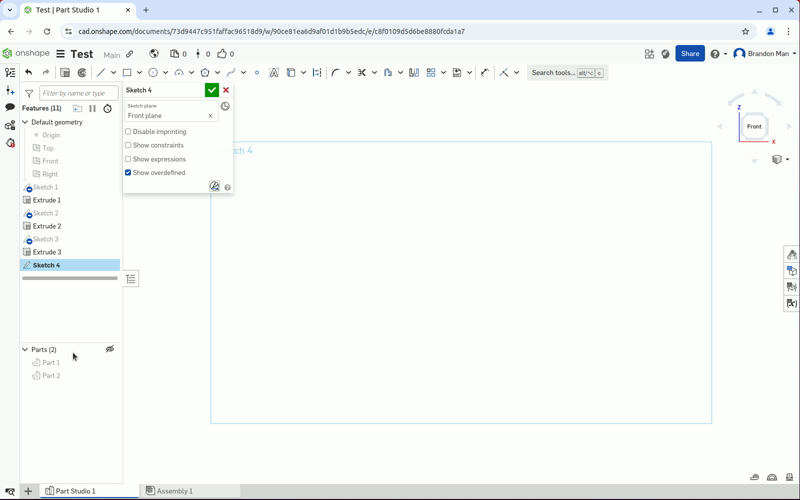
key_down(shift)
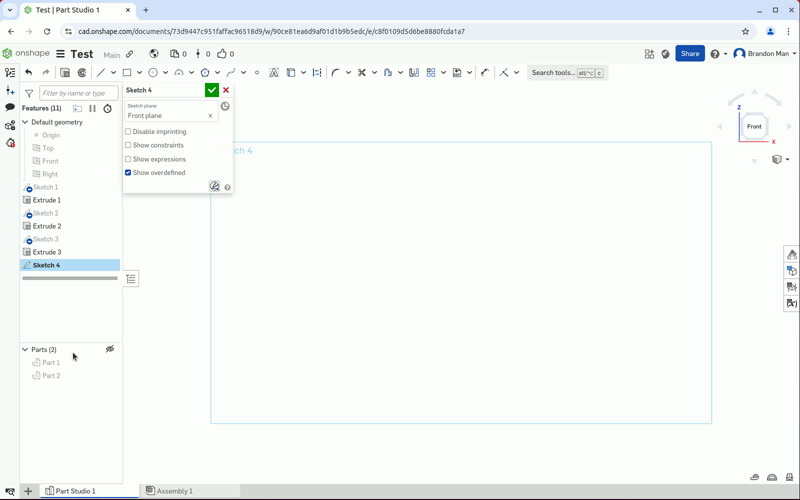
mouse_move(418, 282)
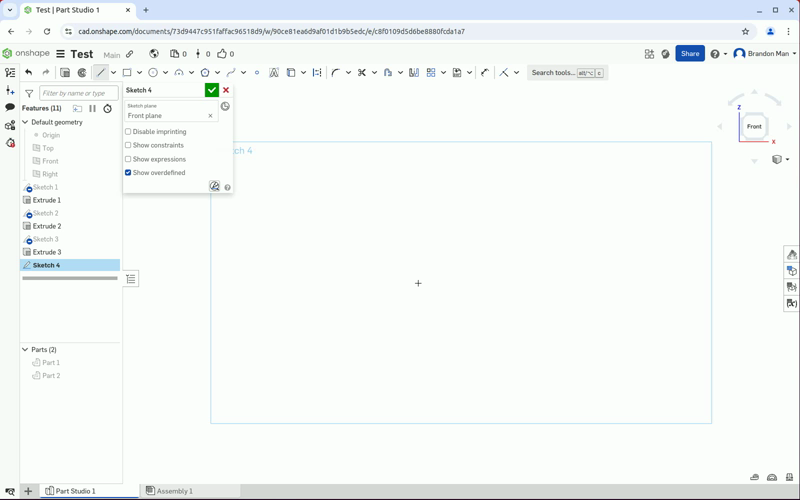
click(418, 282)
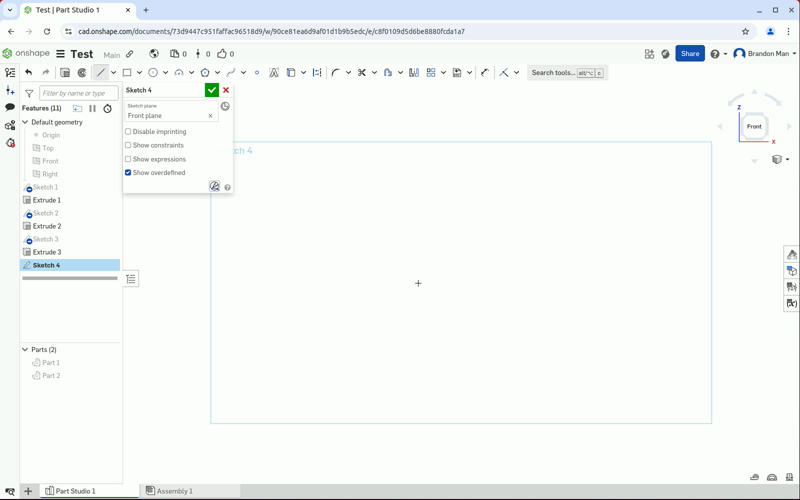
key_up(shift)
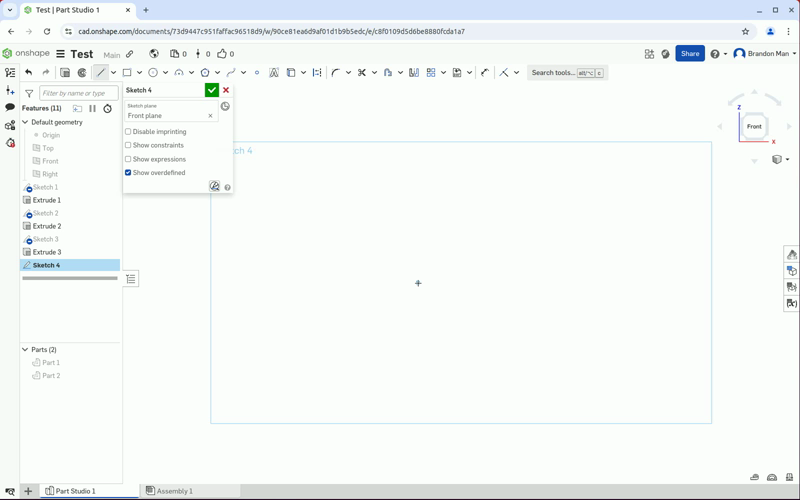
key_down(shift)
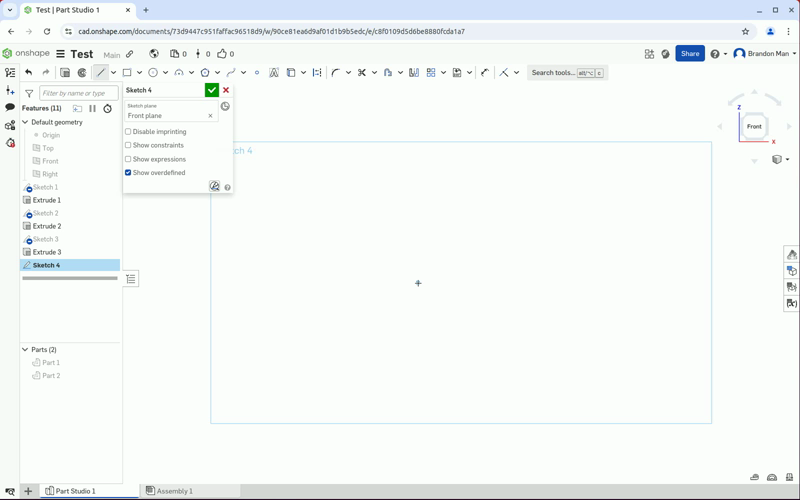
mouse_move(448, 282)
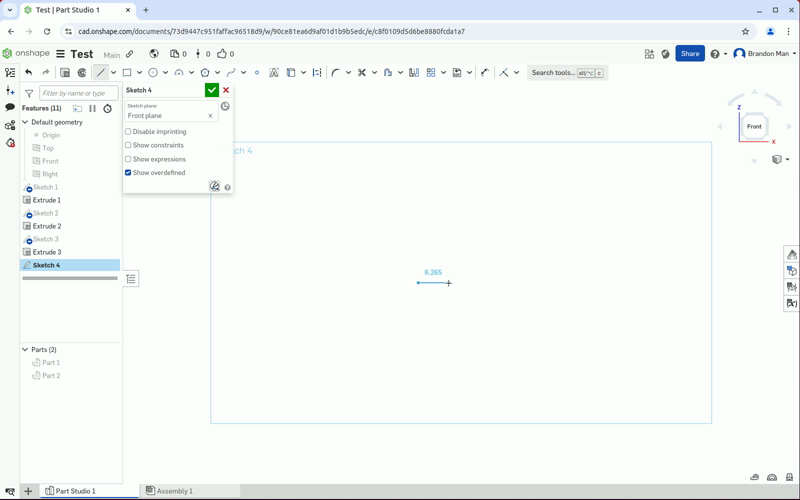
mouse_move(461, 282)
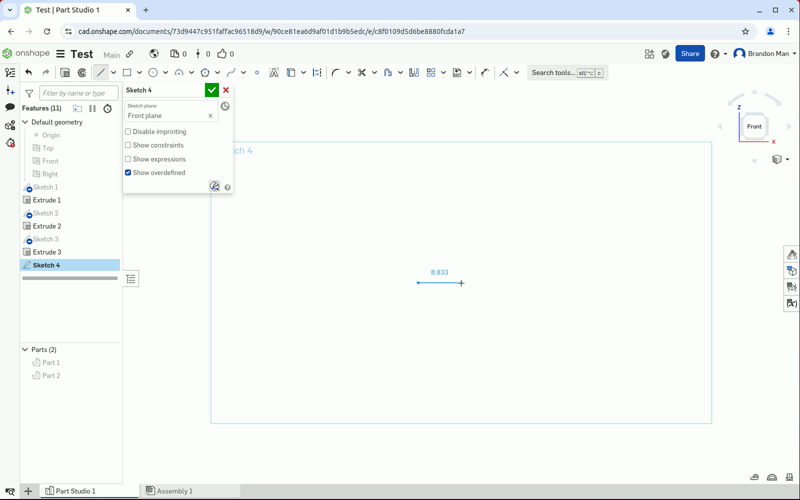
click(461, 282)
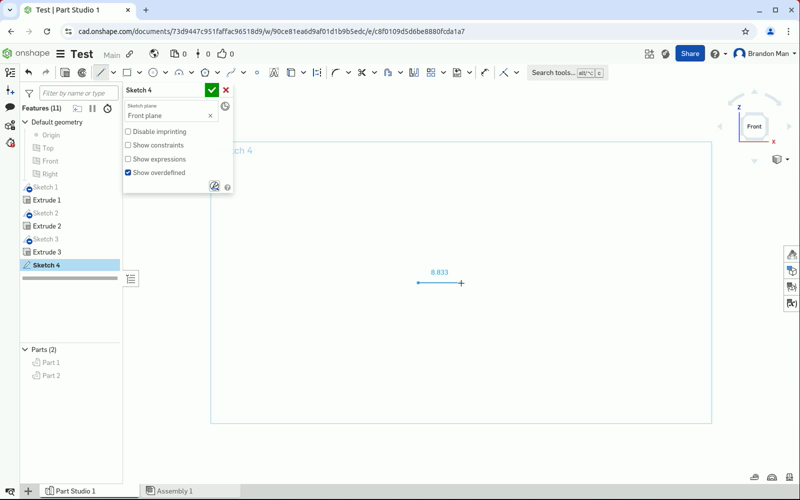
key_up(shift)
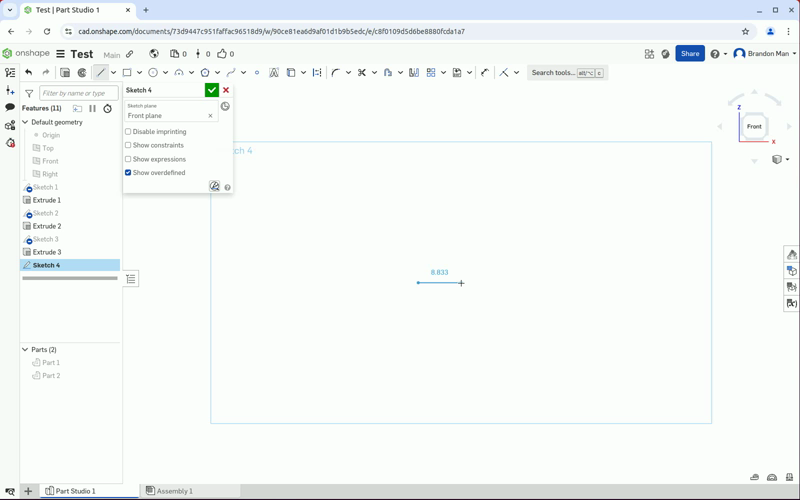
key_down(shift)
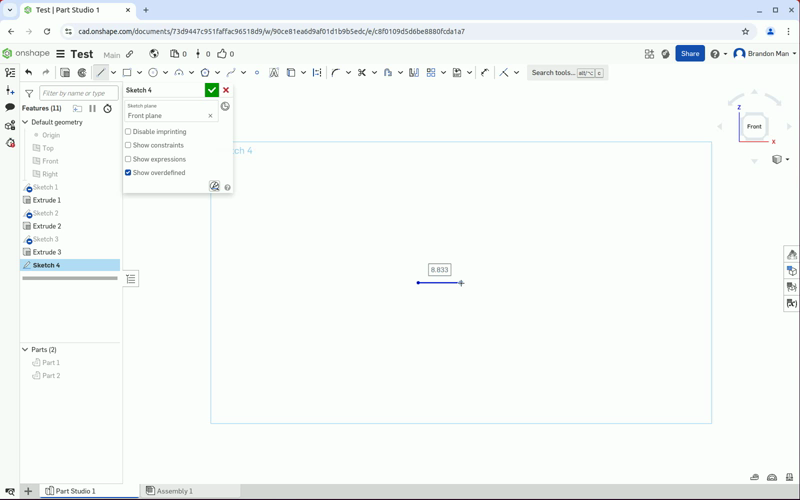
mouse_move(491, 282)
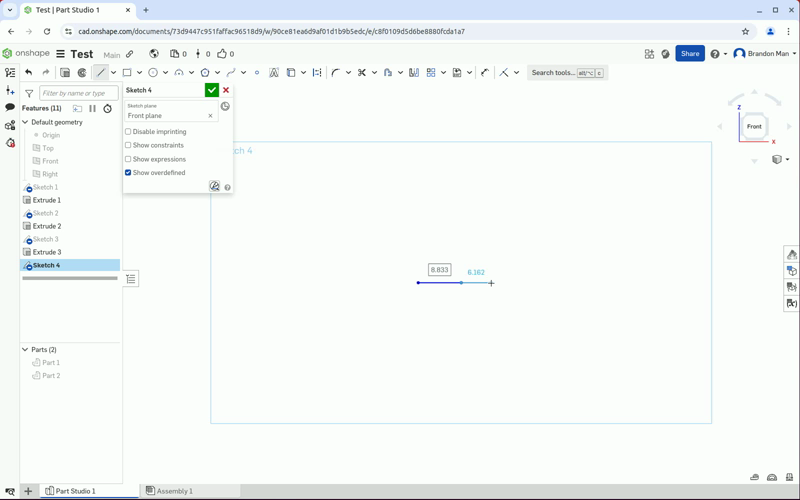
mouse_move(503, 282)
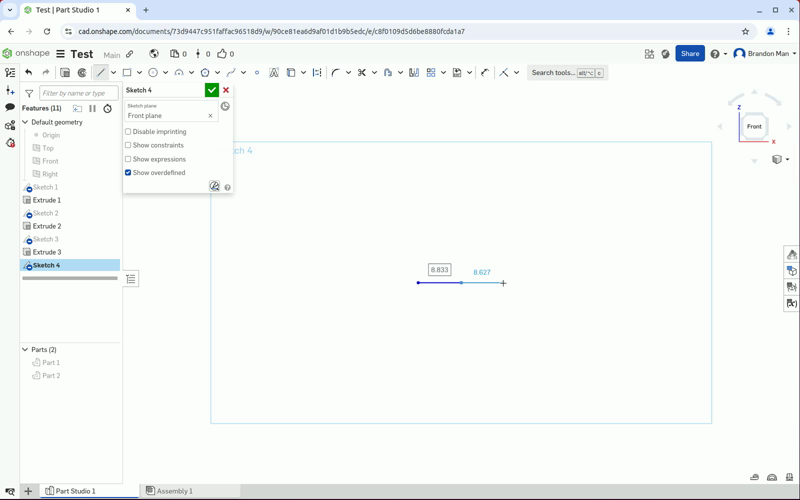
click(503, 282)
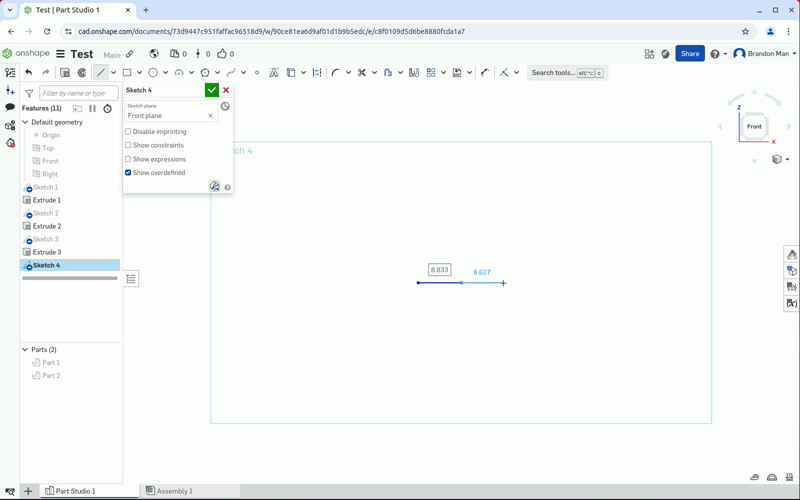
key_up(shift)
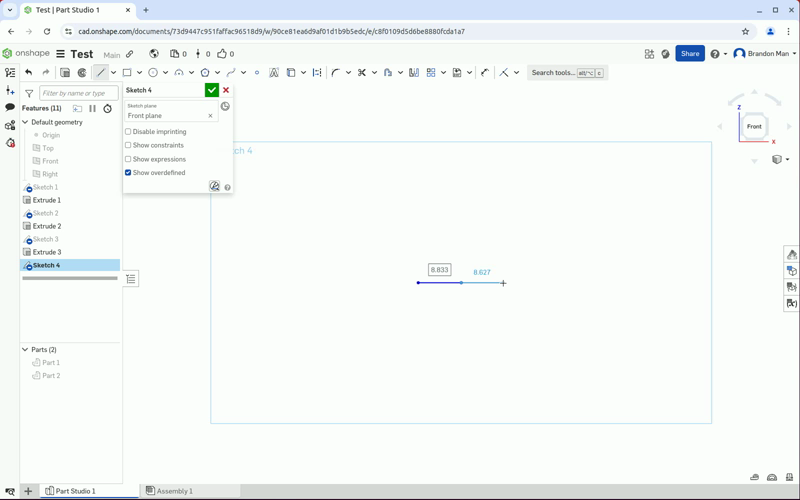
key_down(shift)
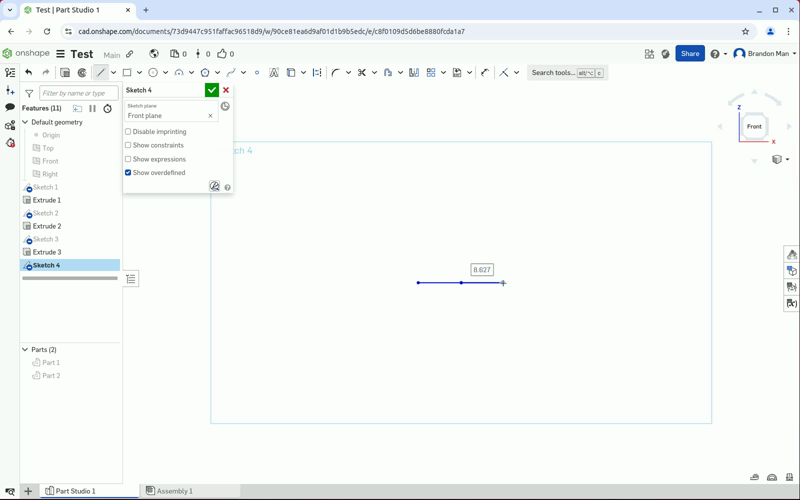
mouse_move(533, 282)
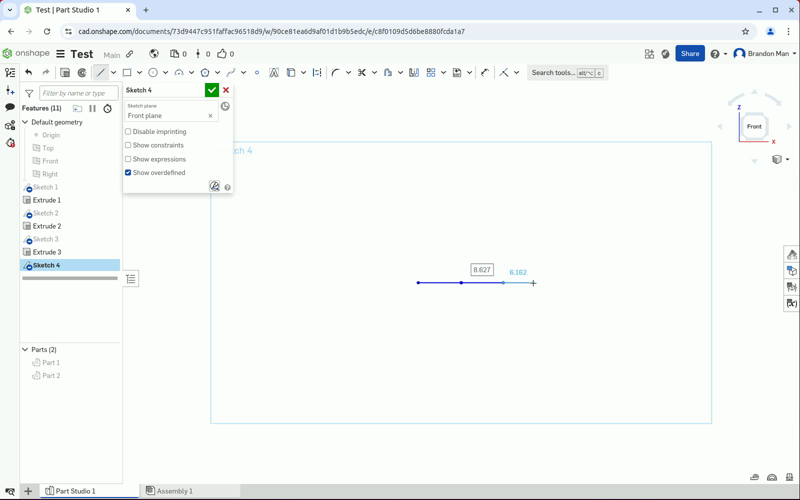
mouse_move(503, 254)
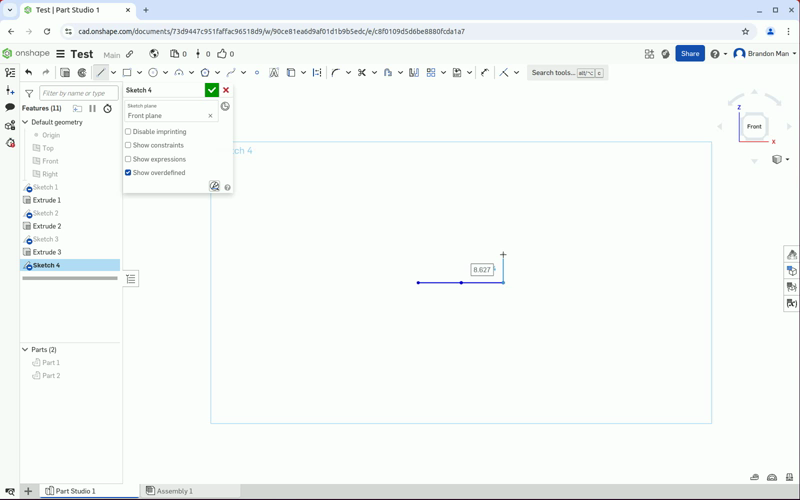
click(503, 254)
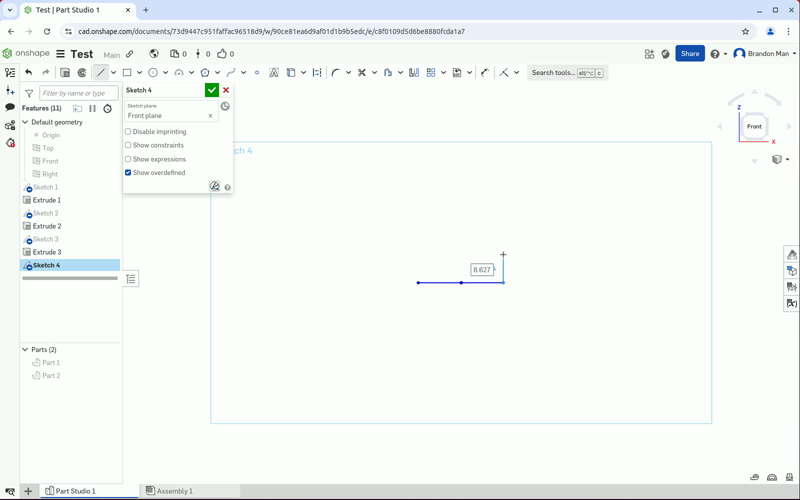
key_up(shift)
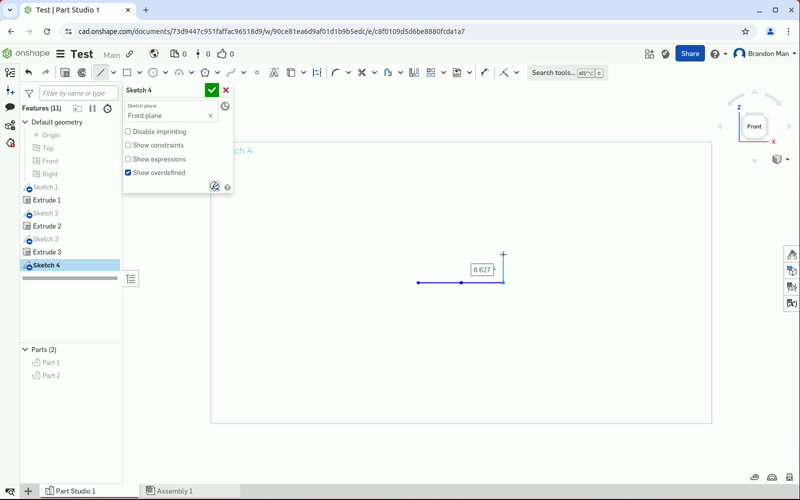
key_down(shift)
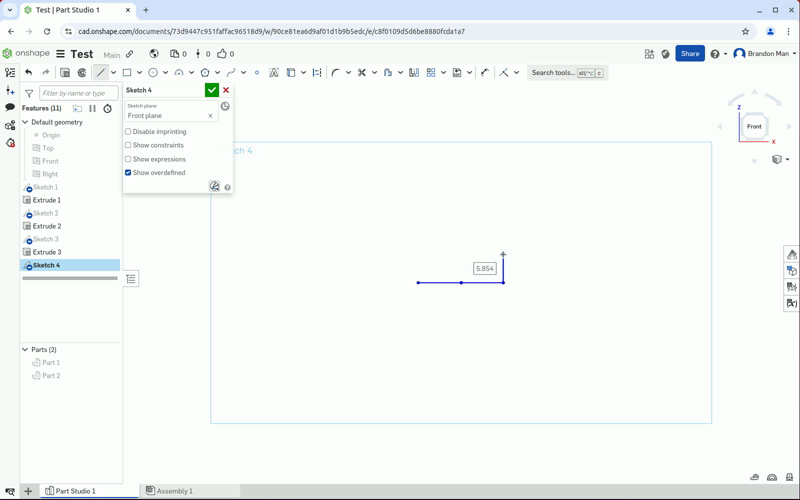
mouse_move(418, 254)
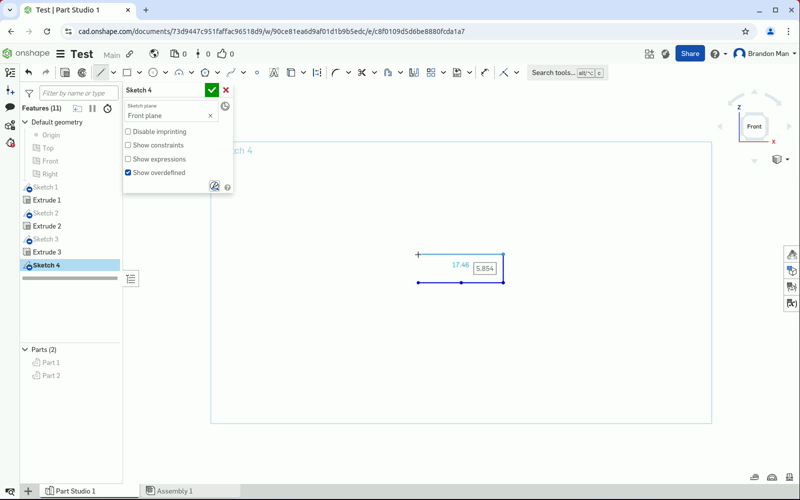
click(418, 254)
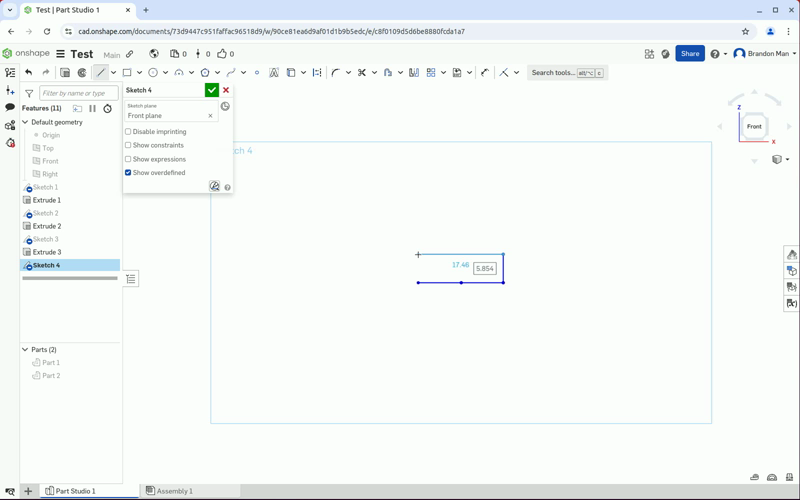
key_up(shift)
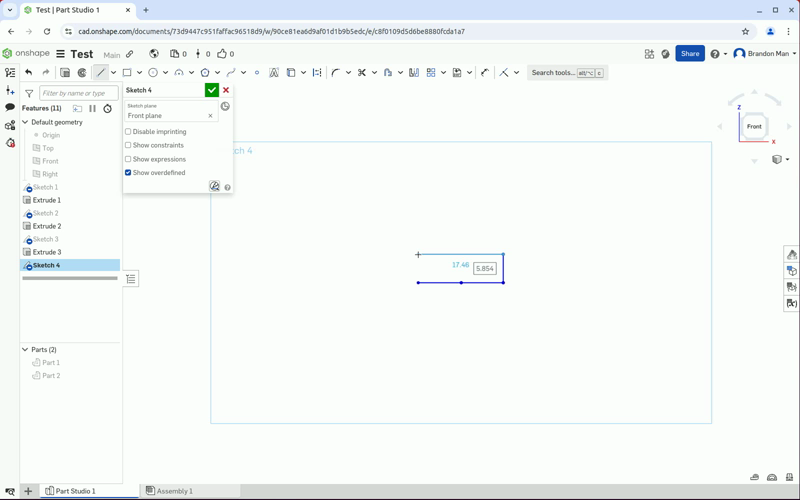
mouse_move(448, 254)
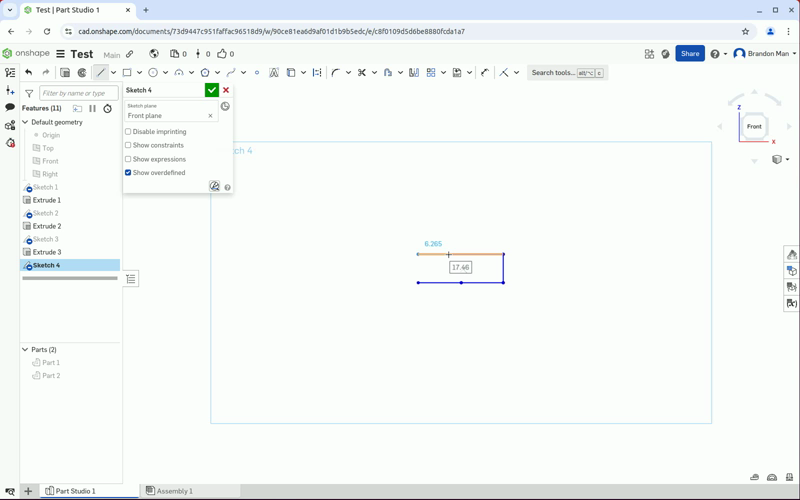
key_down(shift)
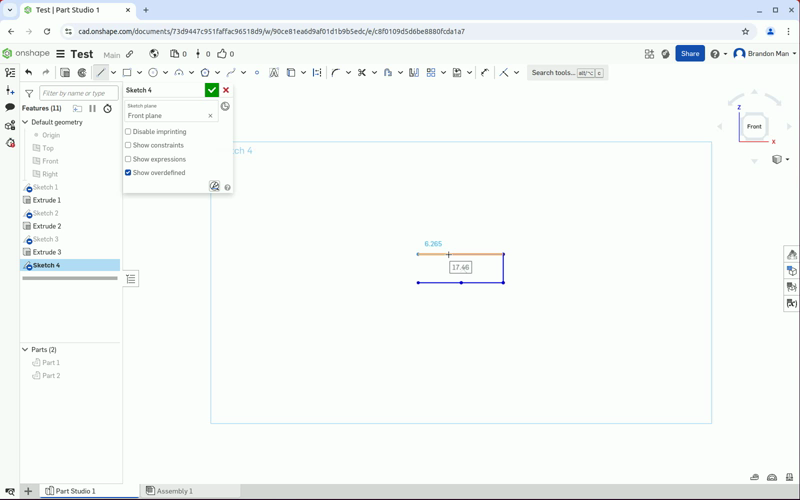
mouse_move(418, 282)
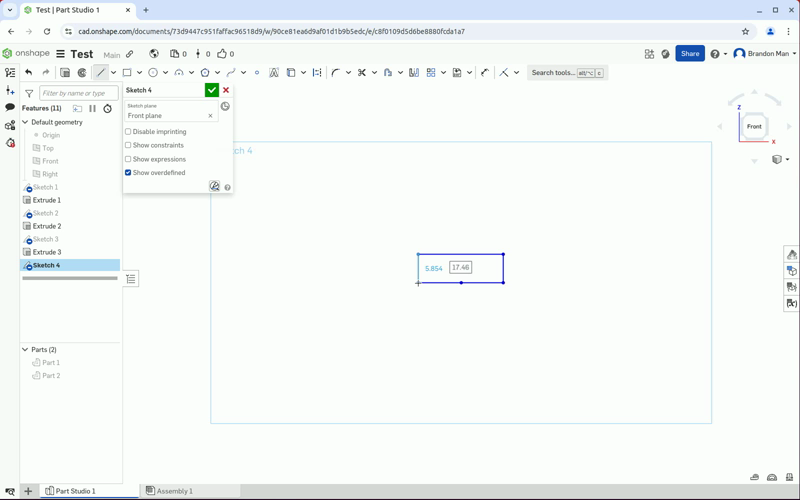
key_up(shift)
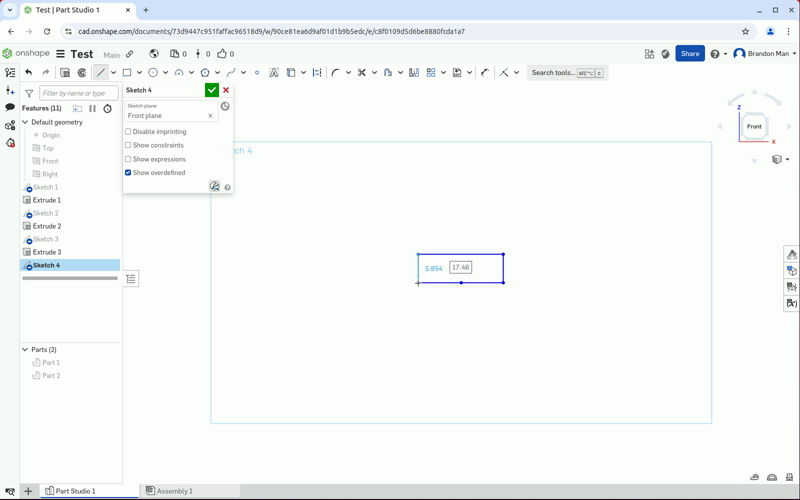
click(418, 282)
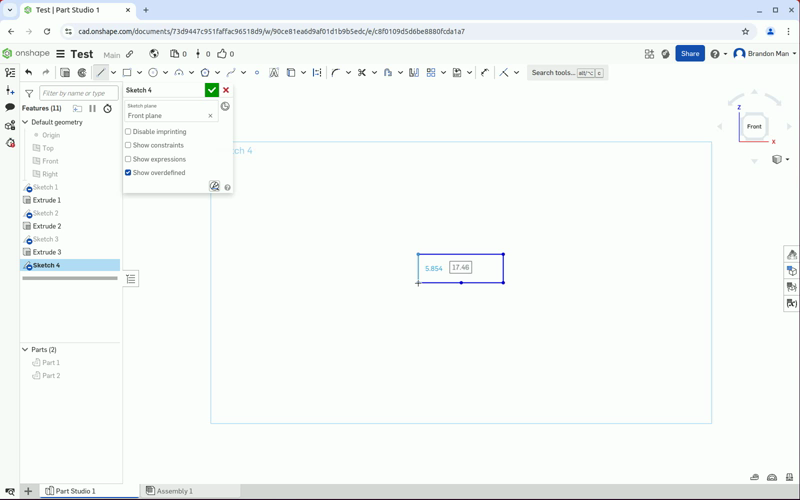
key(esc)
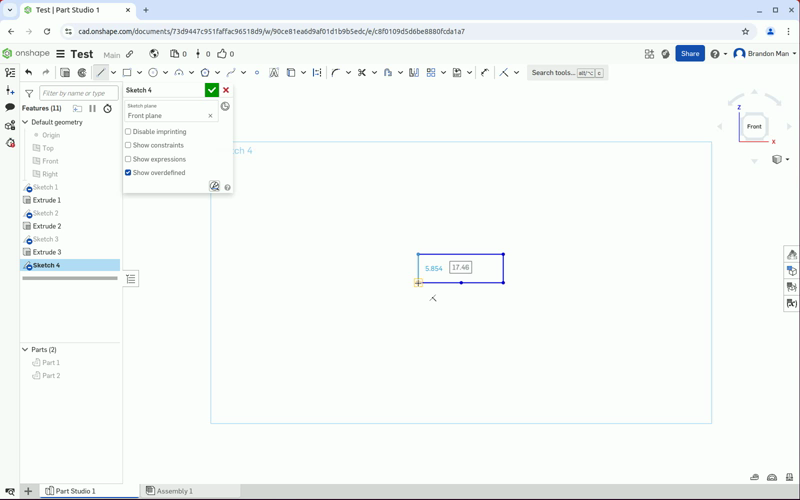
mouse_move(465, 272)
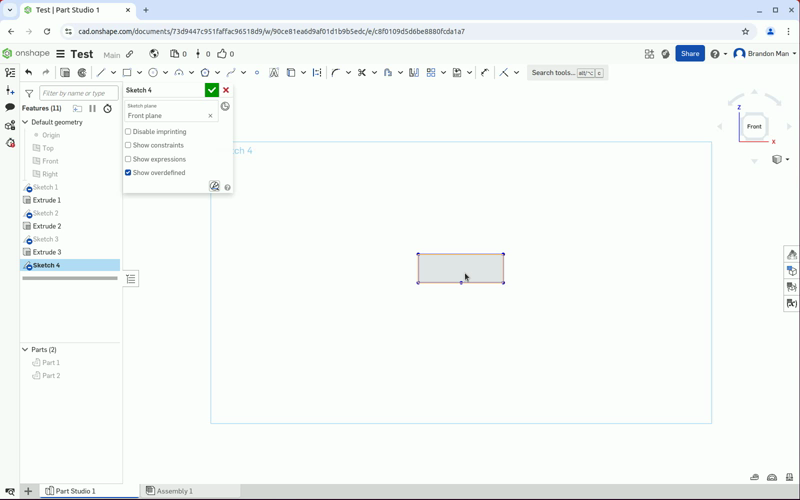
click(465, 272)
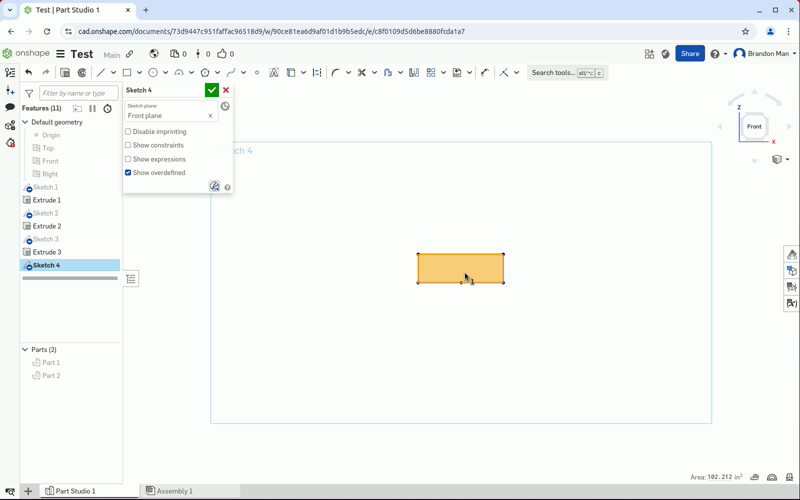
mouse_move(73, 352)
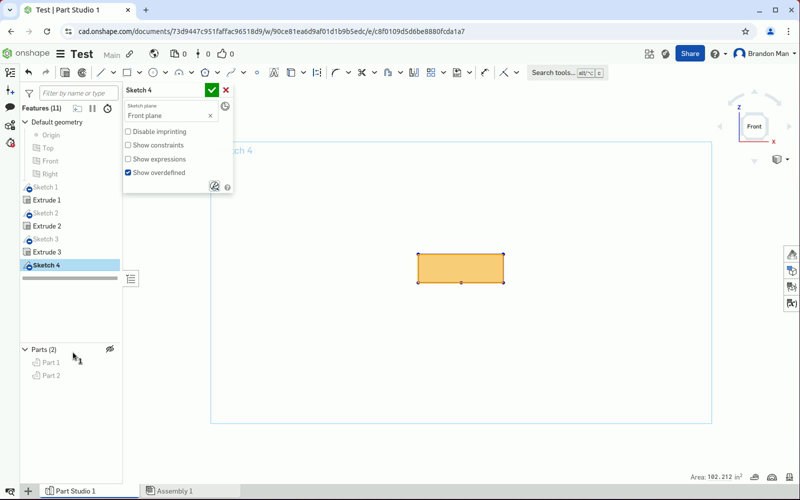
key(shift+y)
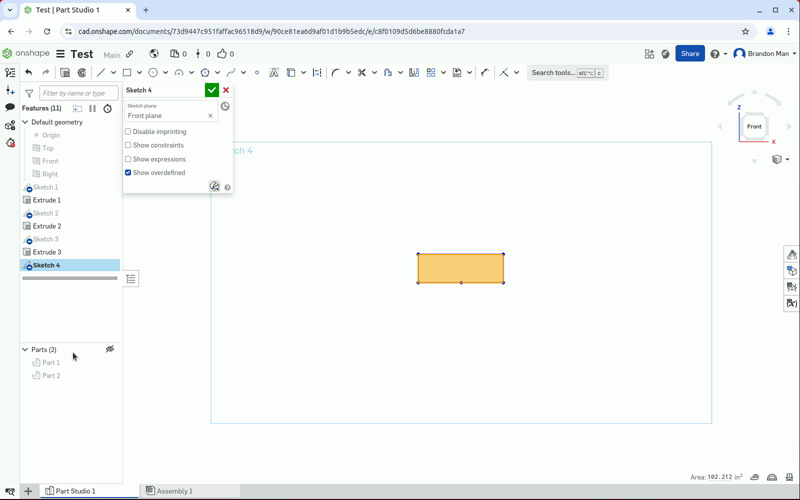
key(shift+e)
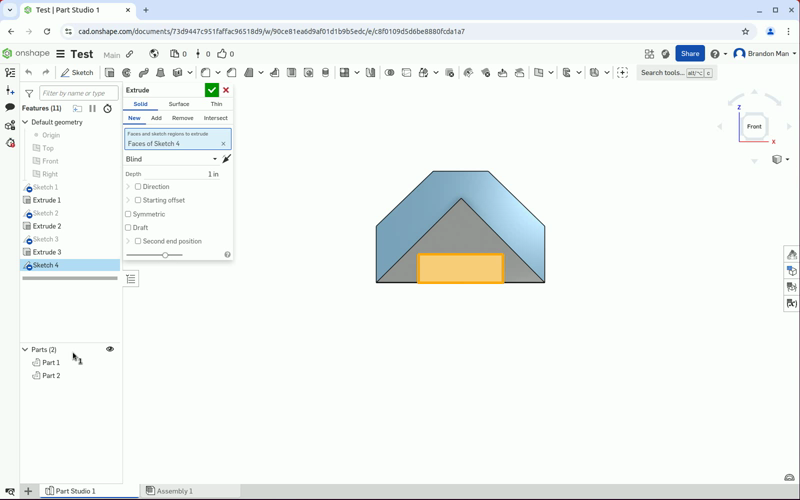
mouse_move(143, 106)
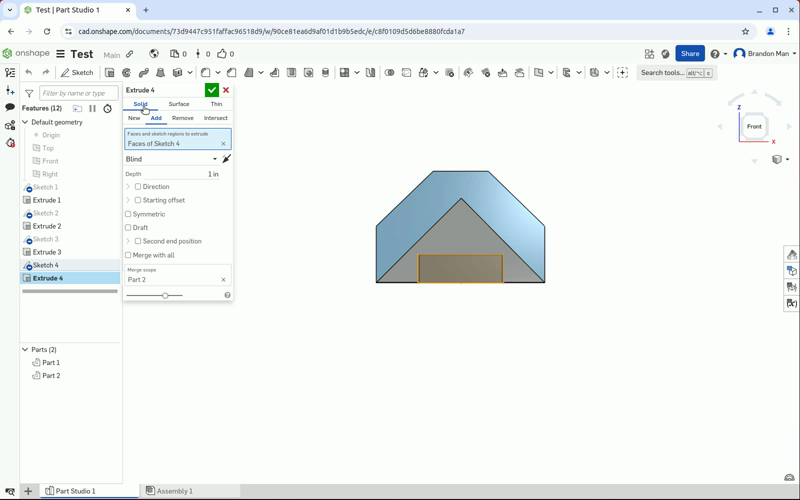
click(143, 106)
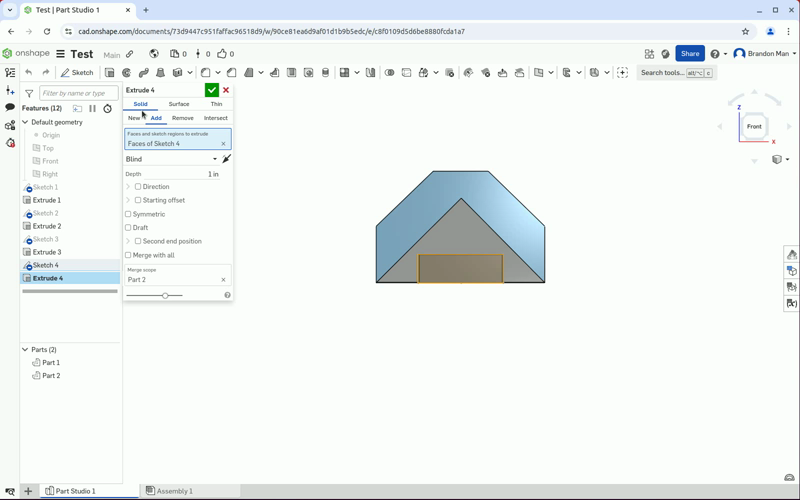
mouse_move(137, 120)
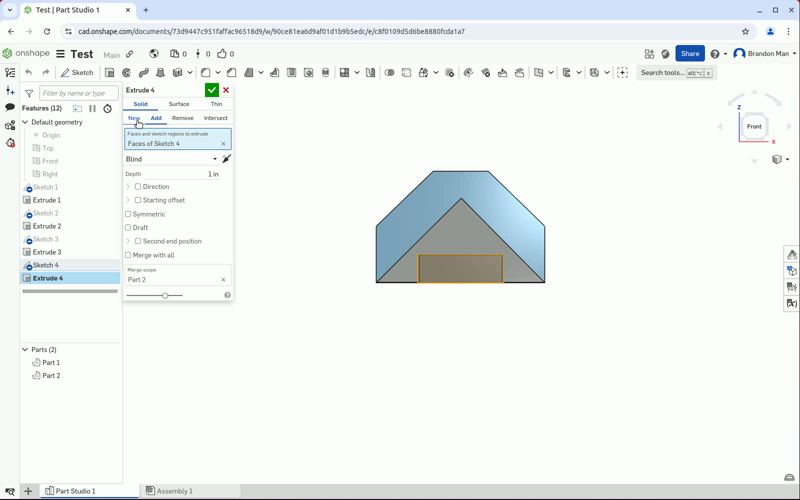
click(137, 120)
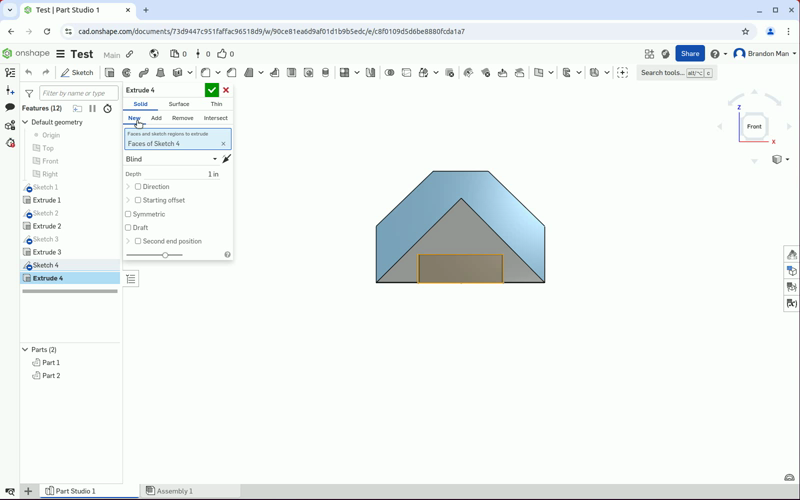
key(tab, 4)
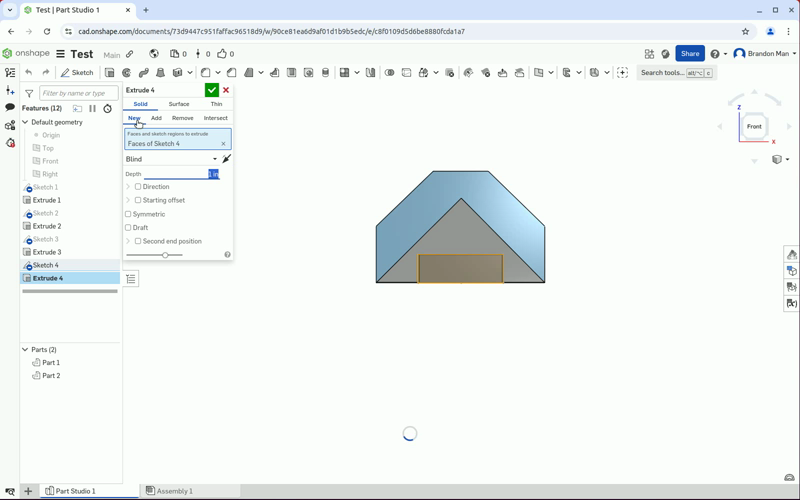
text(17.331)
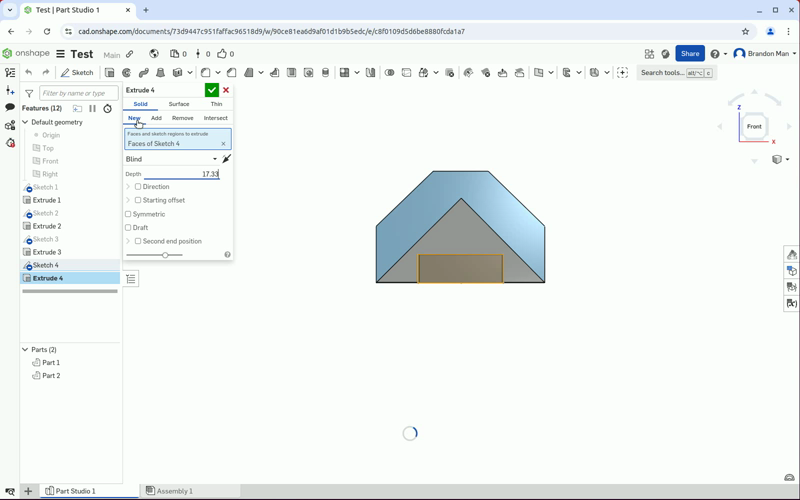
key(enter)
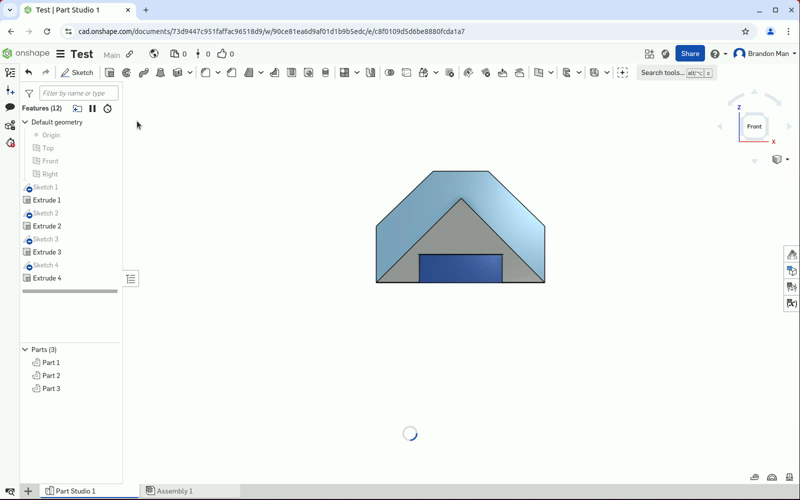
key(shift+h)
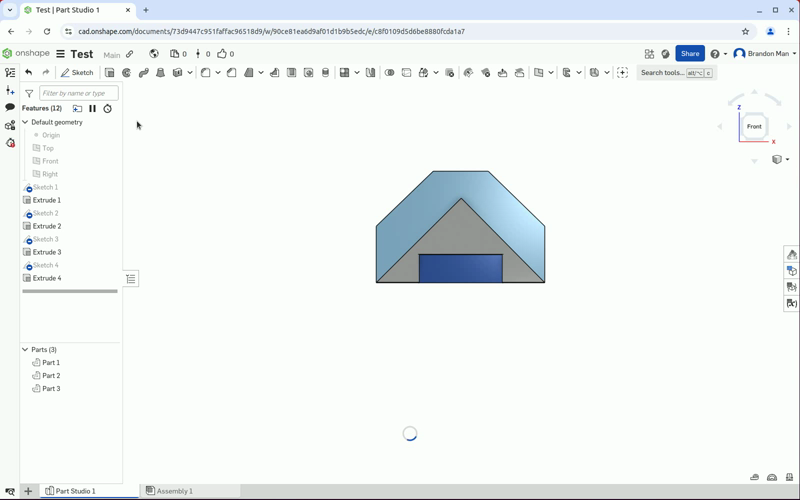
key(shift+h)
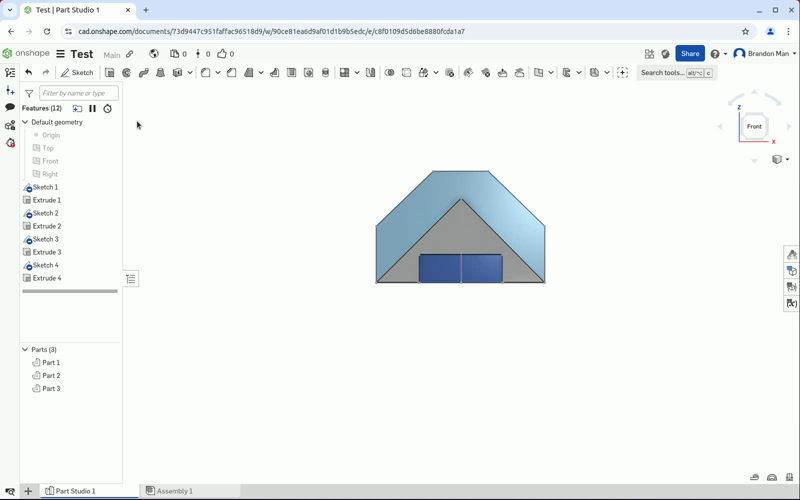
key(shift+7)
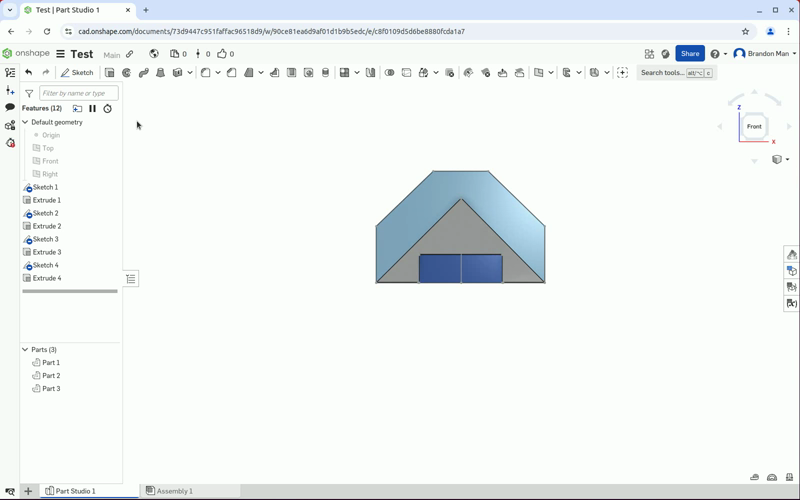
key(left, 2)
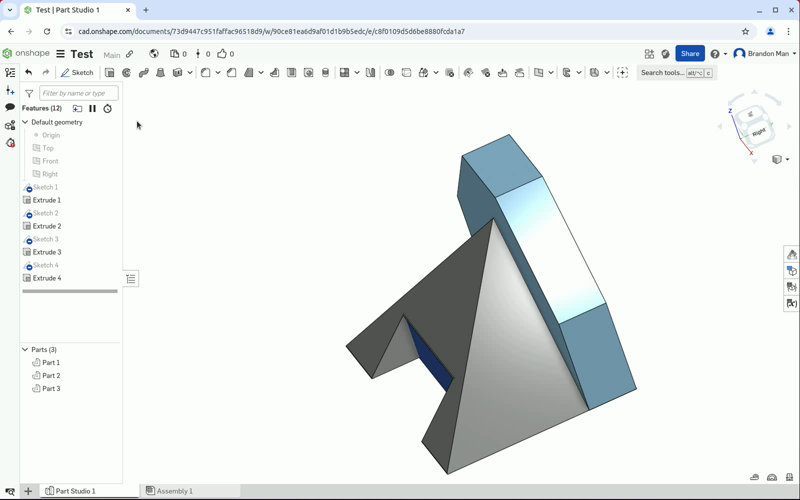
key(down, 2)
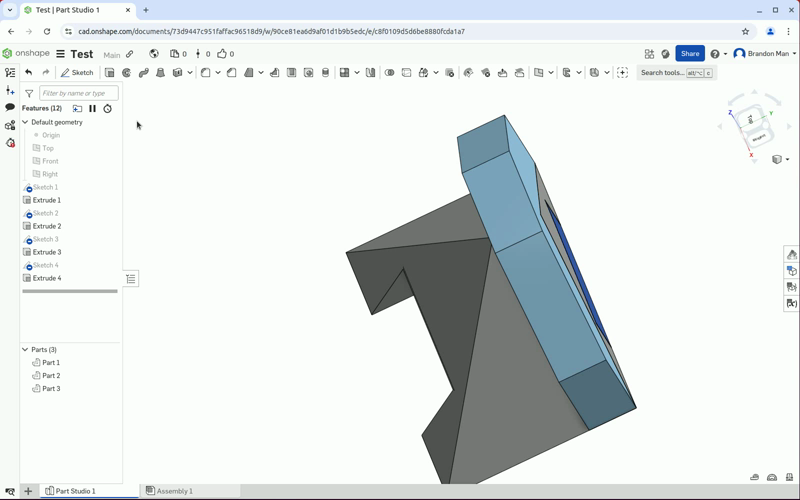
key(up, 2)
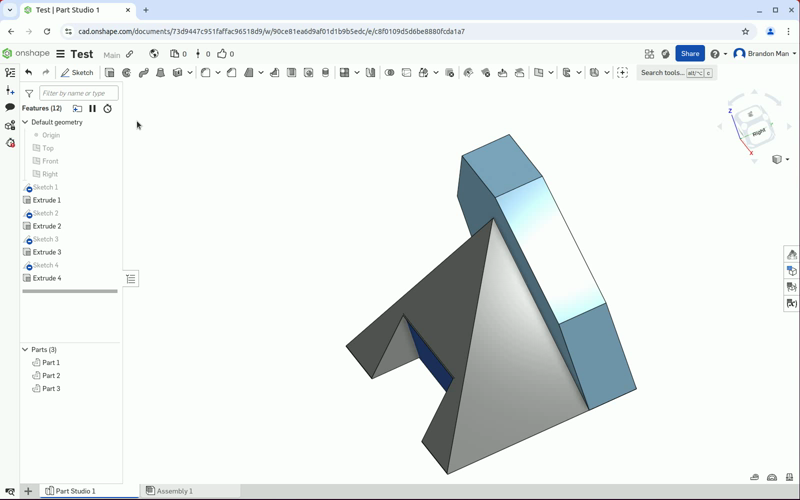
key(right, 2)
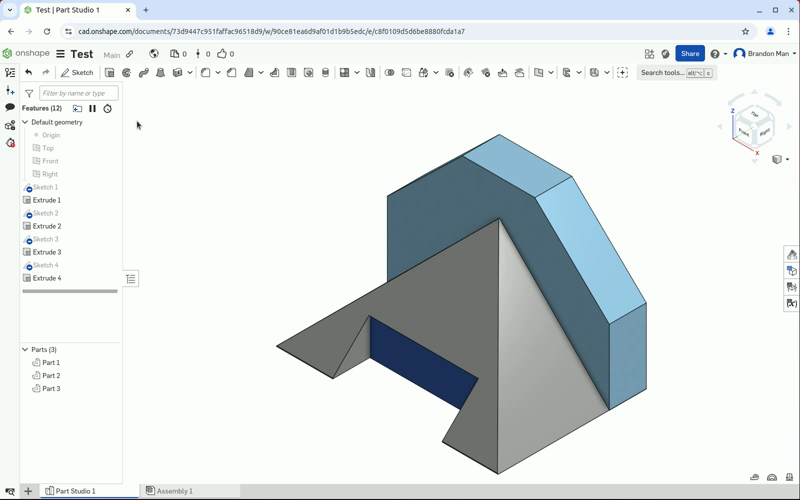
mouse_move(73, 189)
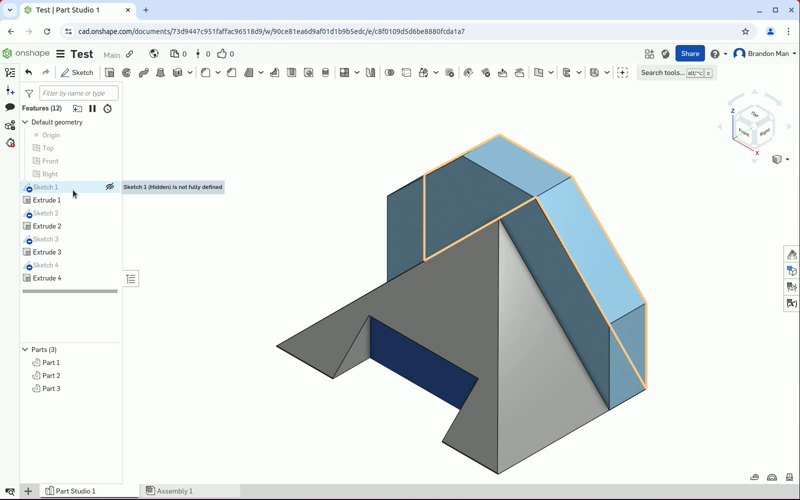
click(73, 189)